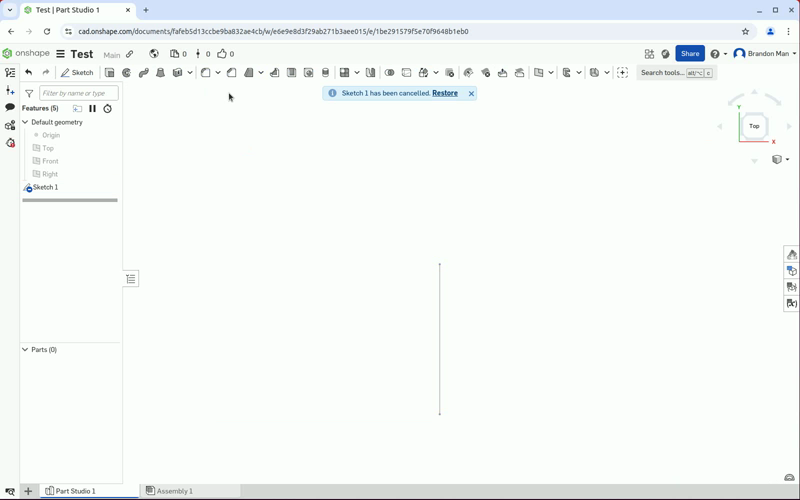
key(shift+h)
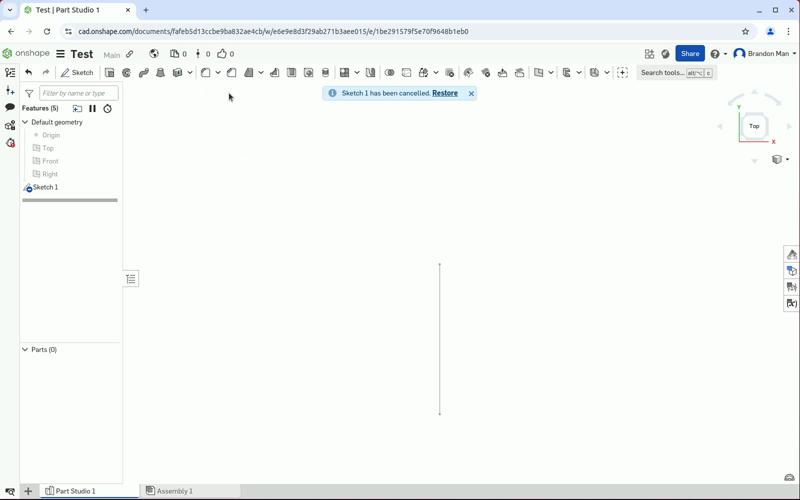
key(shift+s)
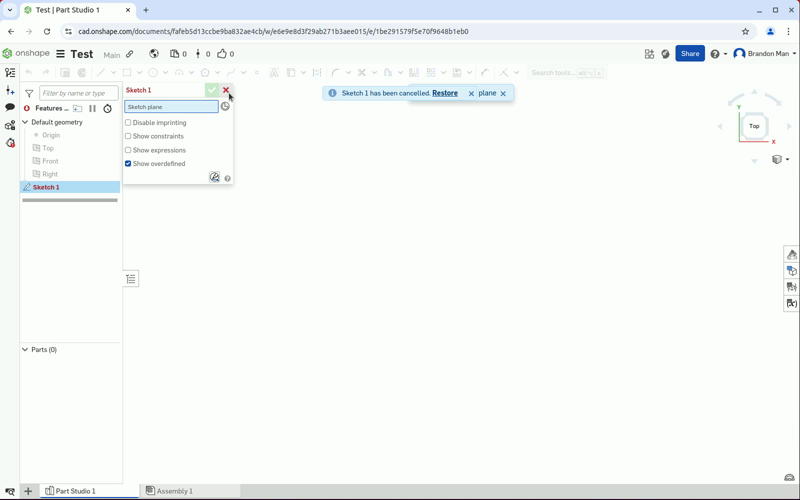
mouse_move(73, 150)
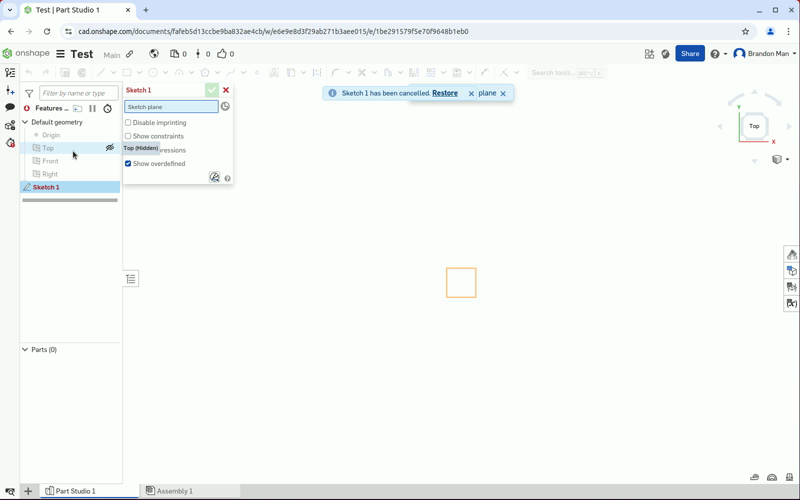
click(73, 150)
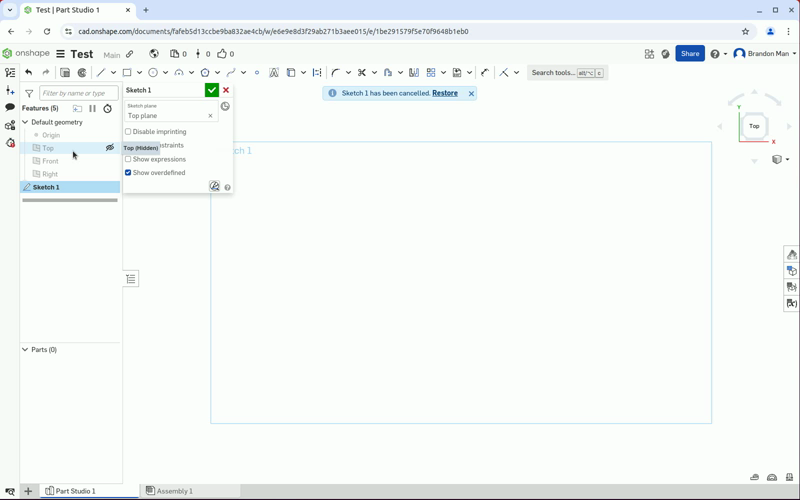
mouse_move(73, 352)
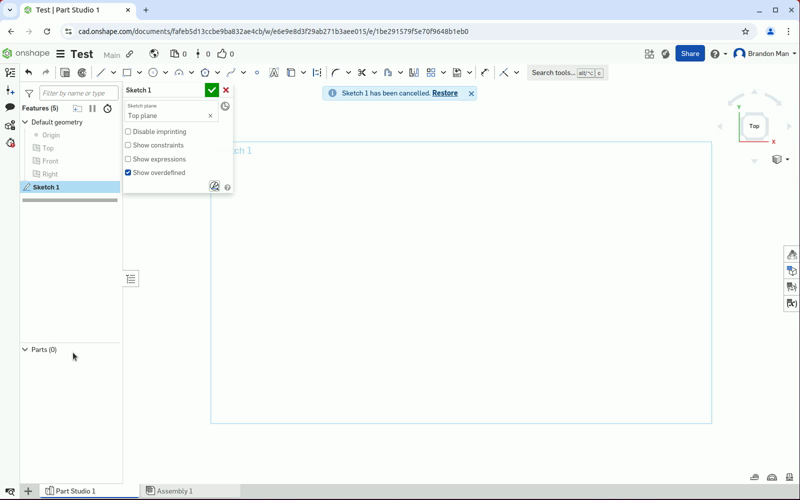
key(y)
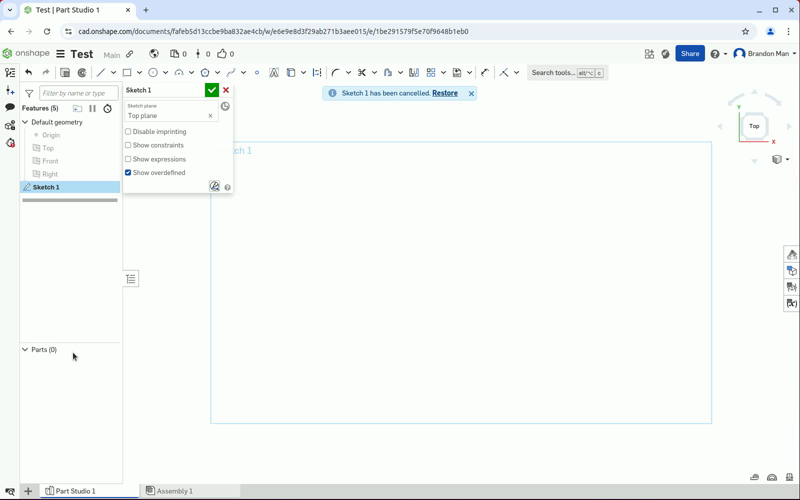
key(l)
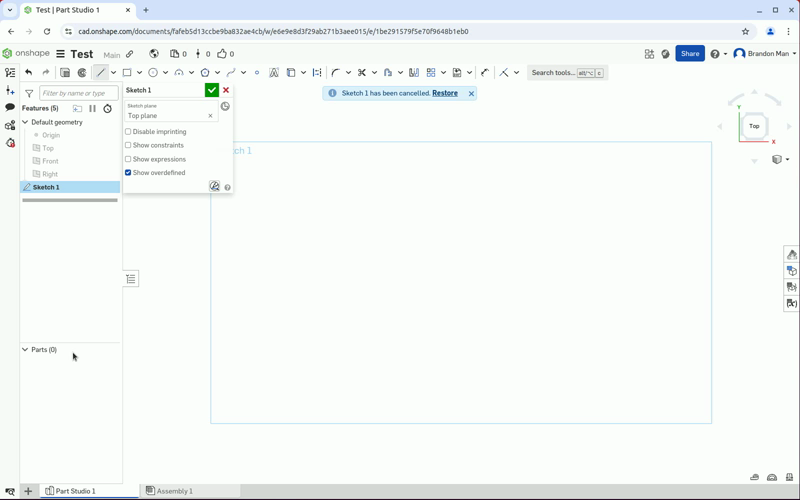
key_down(shift)
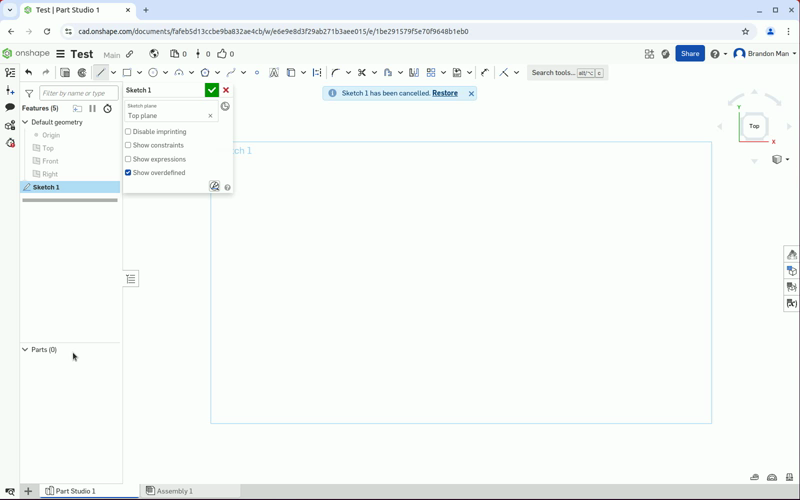
mouse_move(348, 294)
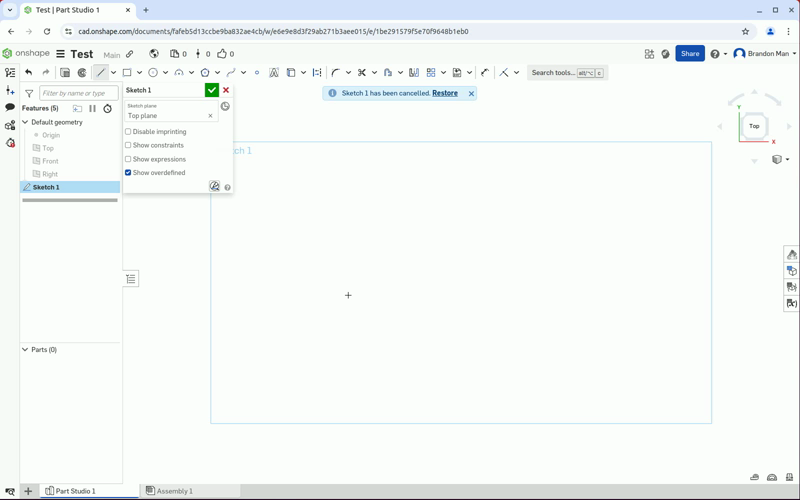
click(348, 294)
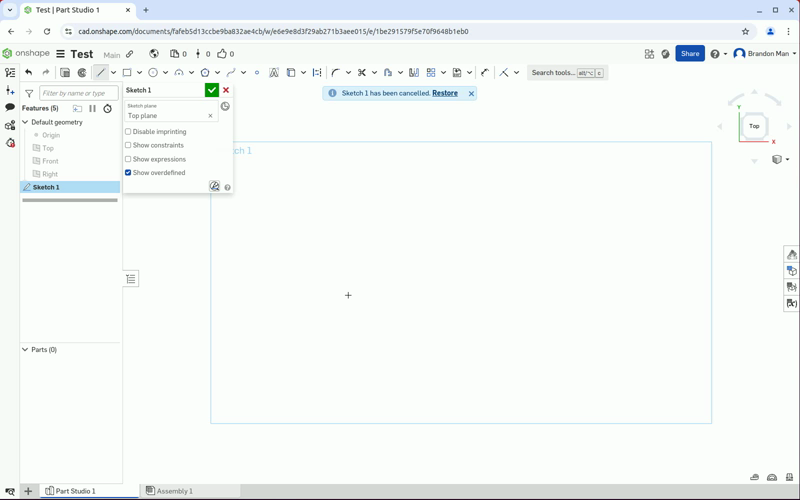
key_up(shift)
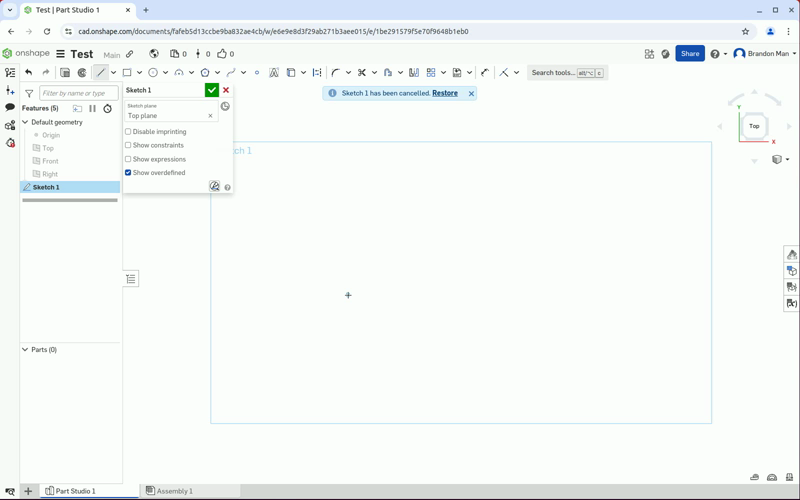
key_down(shift)
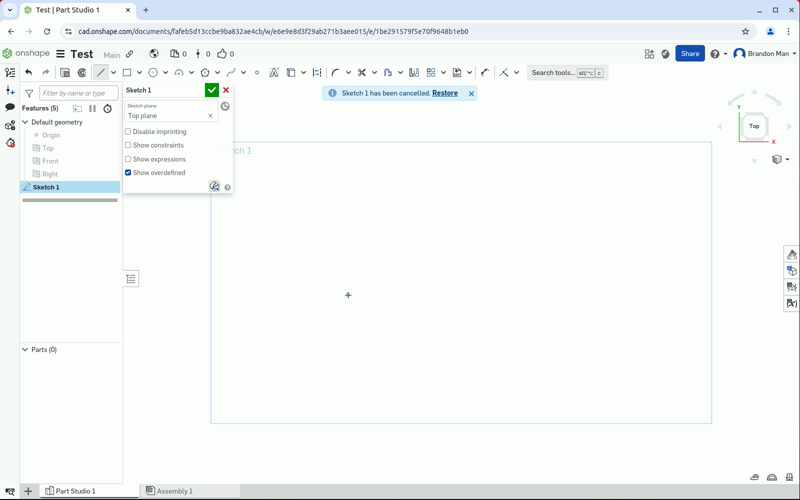
mouse_move(488, 294)
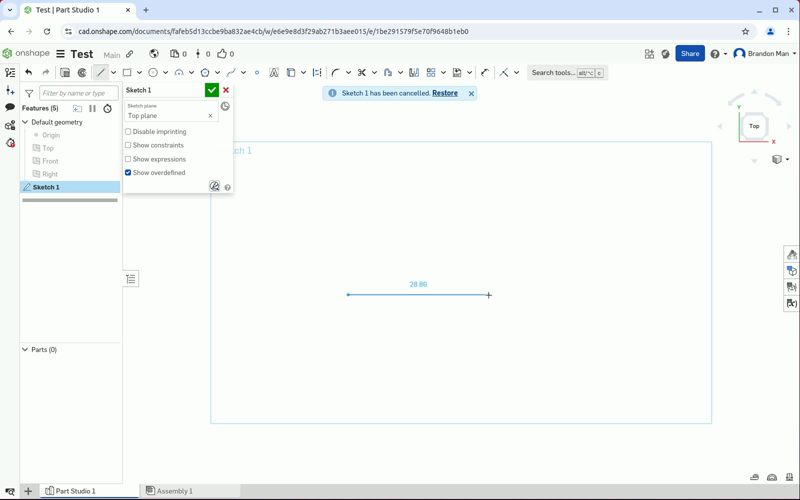
click(488, 294)
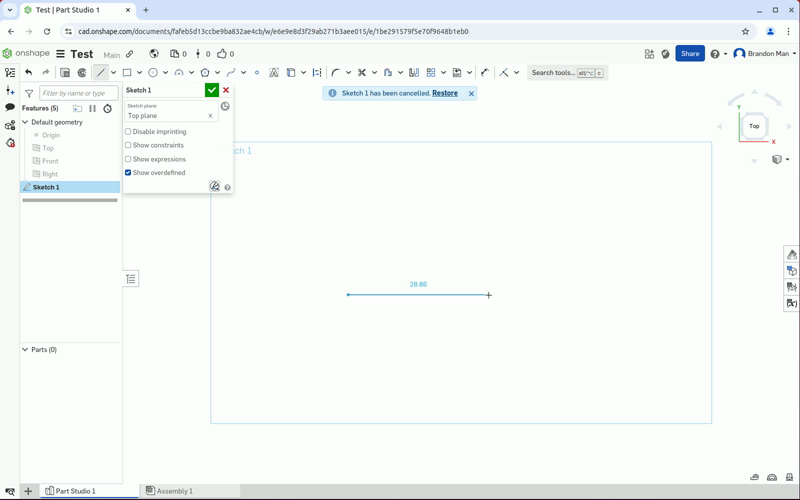
key_up(shift)
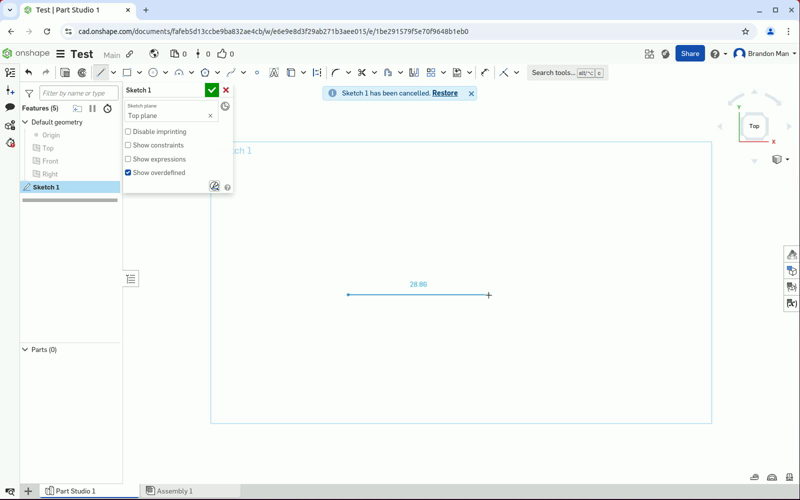
key_down(shift)
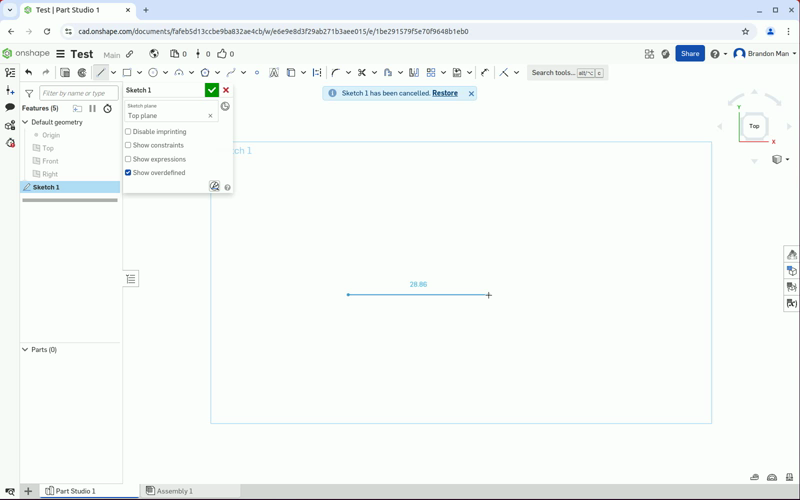
mouse_move(488, 232)
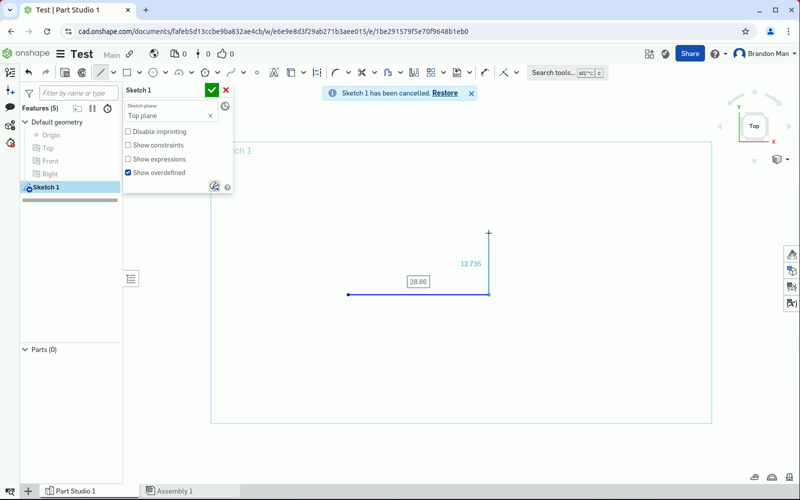
click(488, 232)
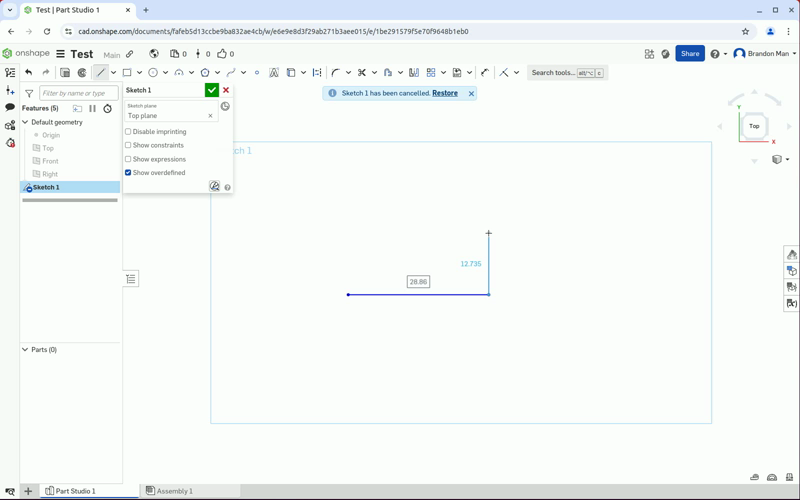
key_up(shift)
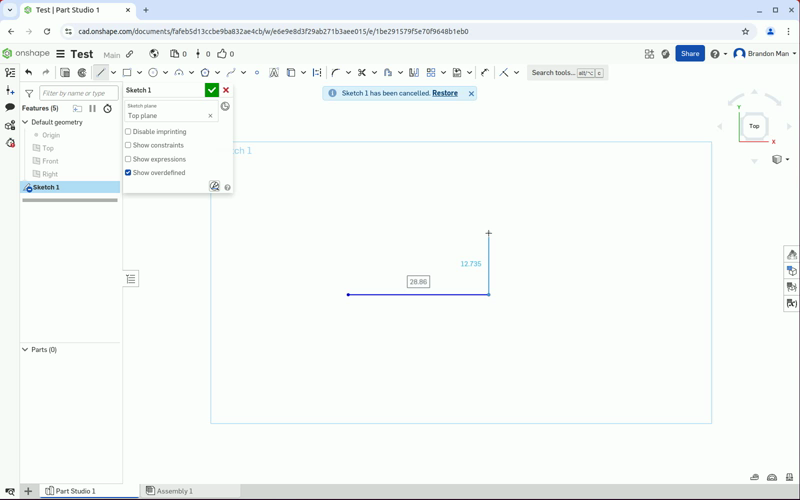
key_down(shift)
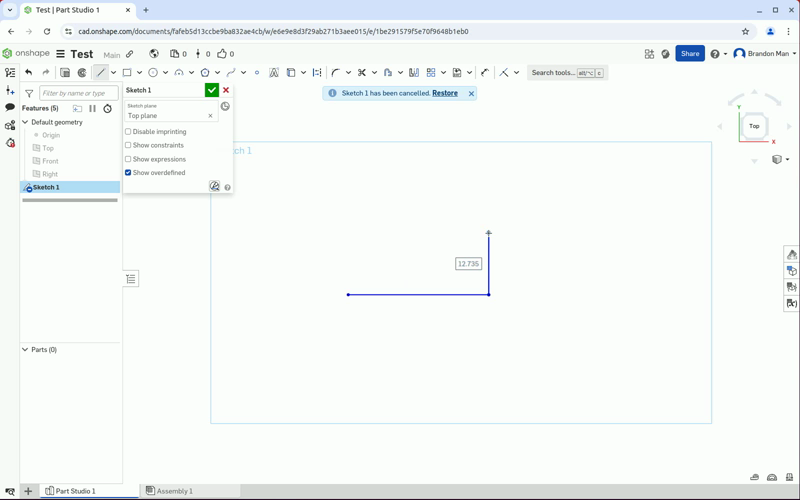
mouse_move(395, 232)
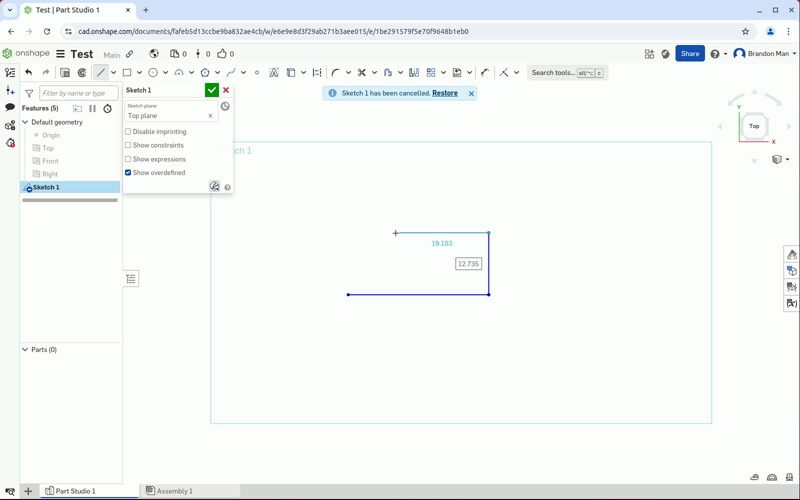
click(395, 232)
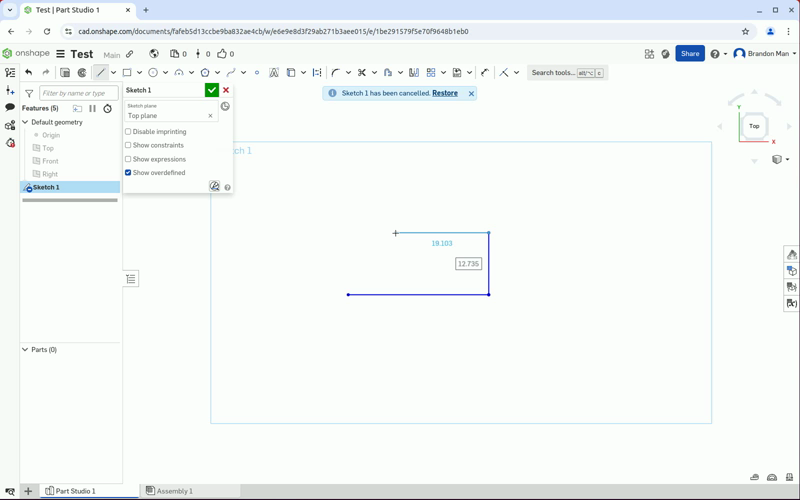
key_up(shift)
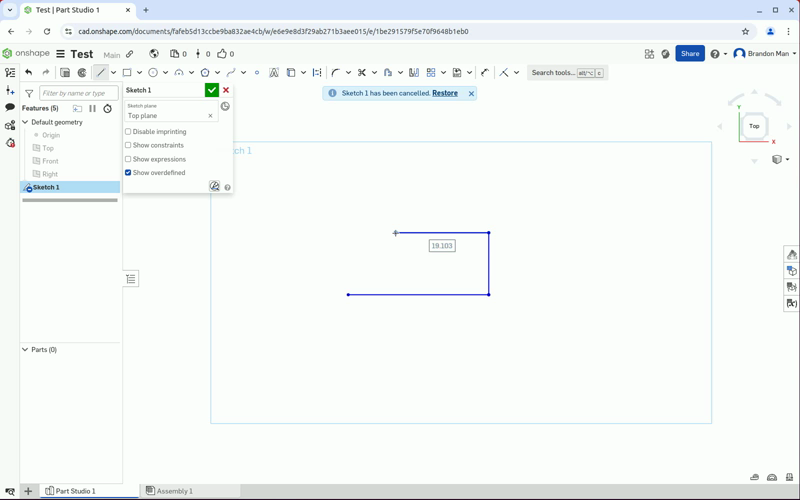
key_down(shift)
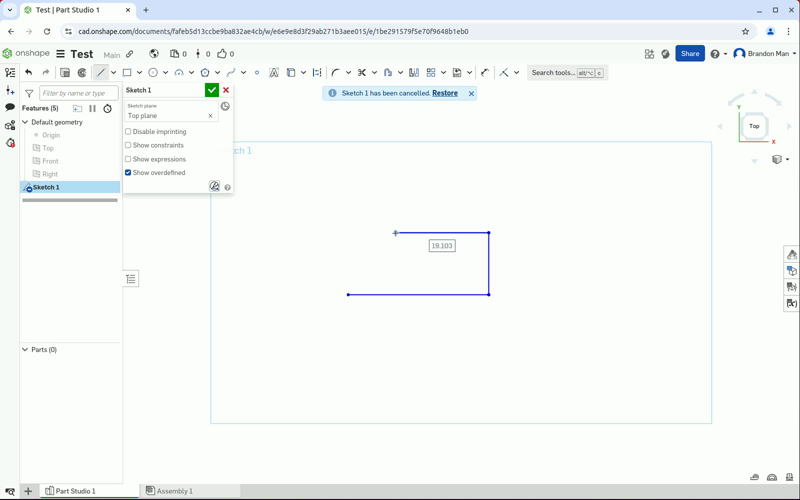
mouse_move(425, 232)
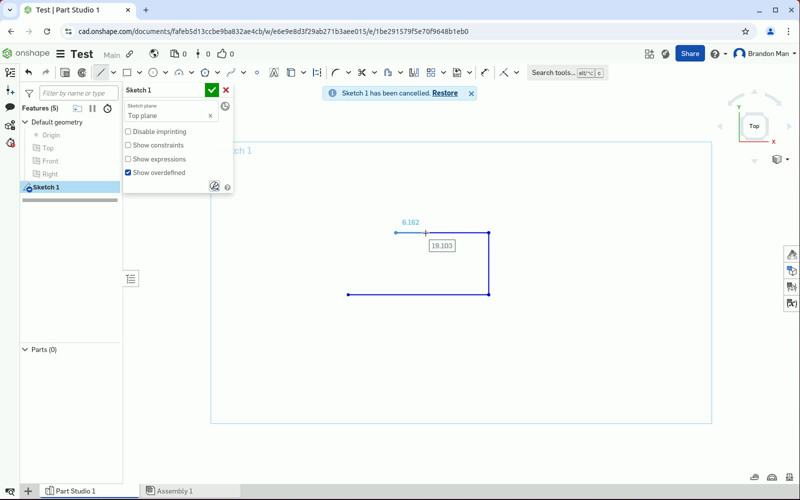
mouse_move(395, 247)
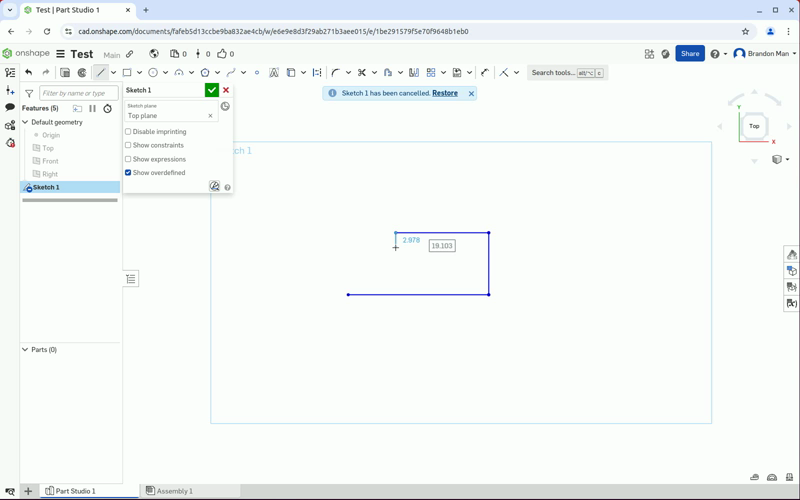
click(395, 247)
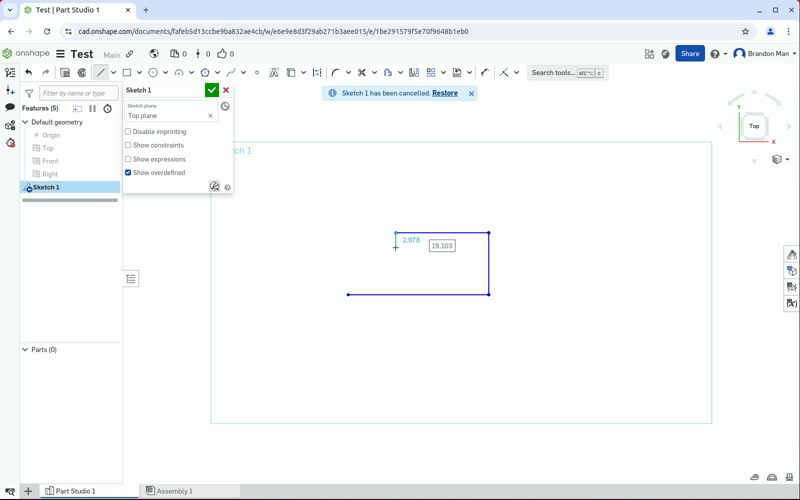
key_up(shift)
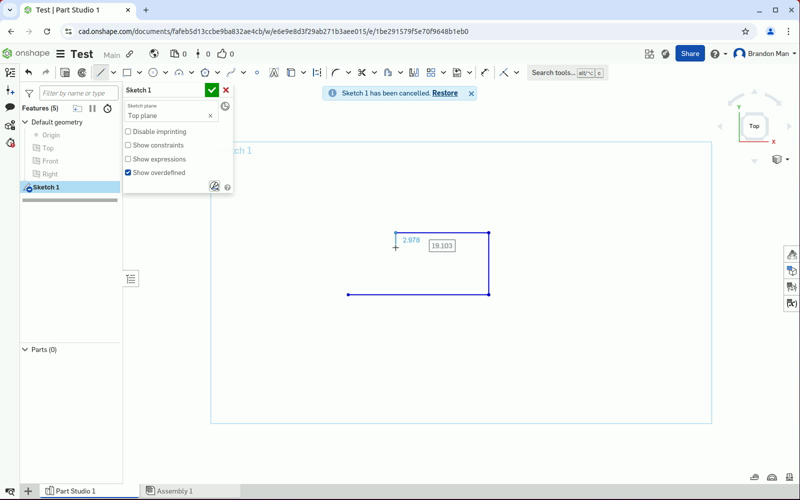
key(esc)
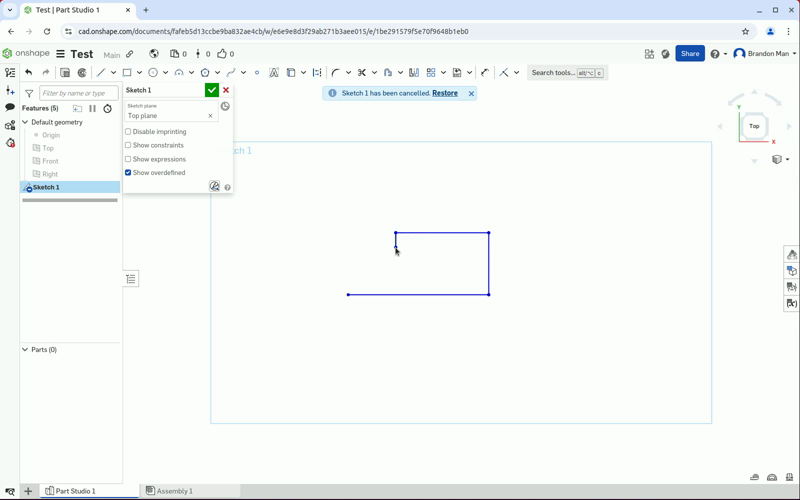
key(a)
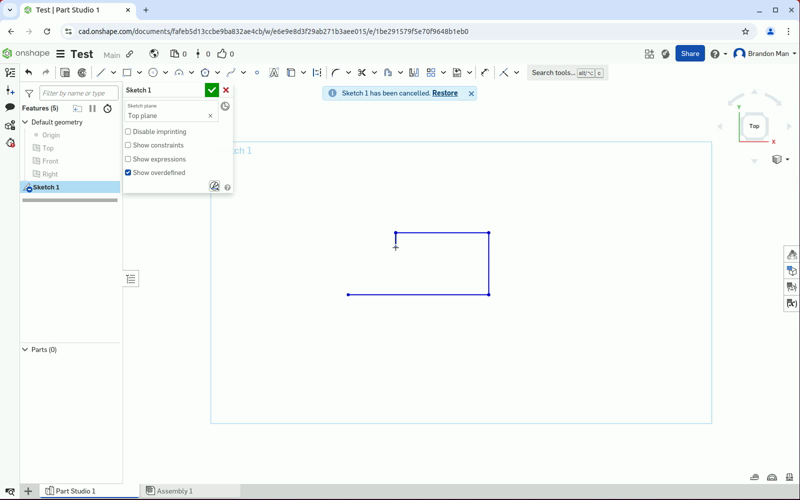
mouse_move(395, 247)
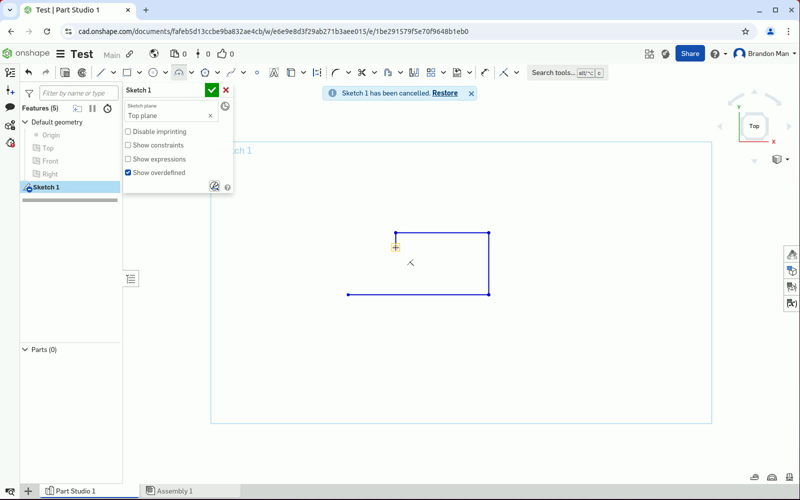
click(395, 247)
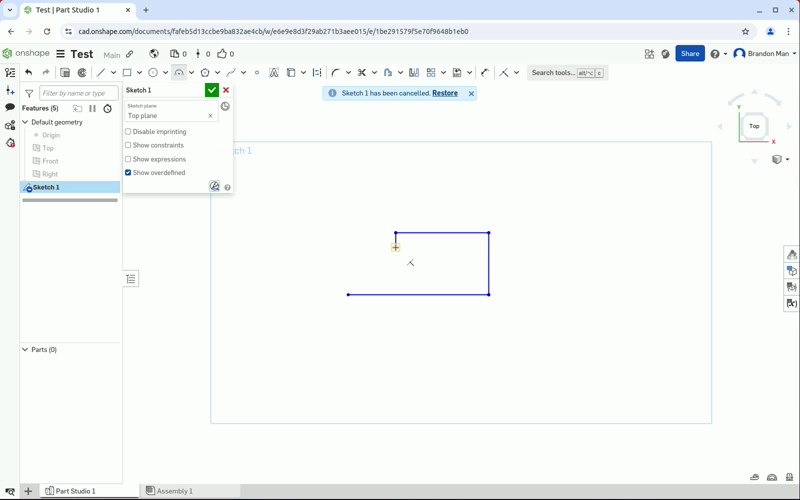
key_down(shift)
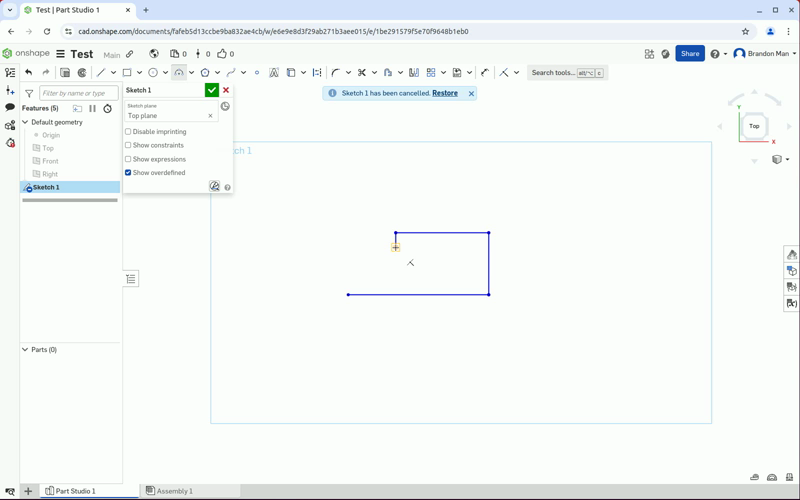
mouse_move(410, 263)
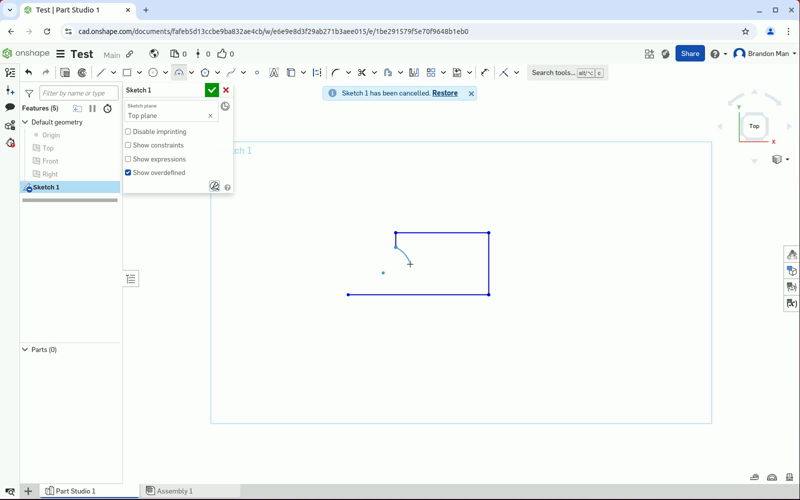
click(410, 263)
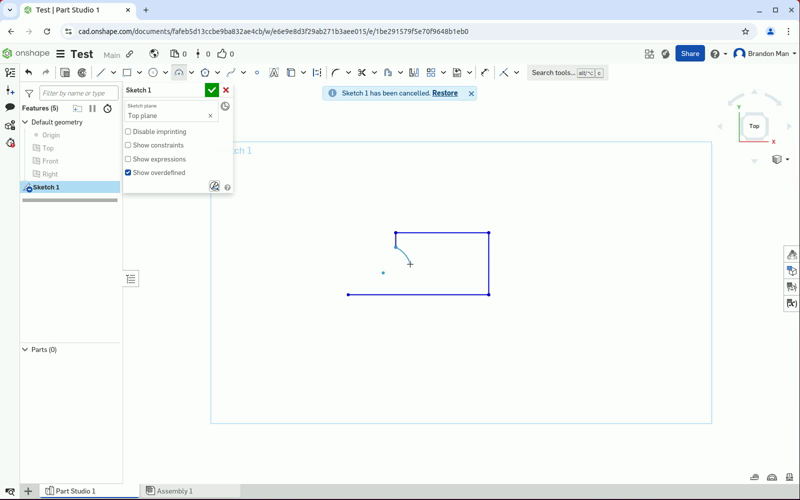
mouse_move(399, 258)
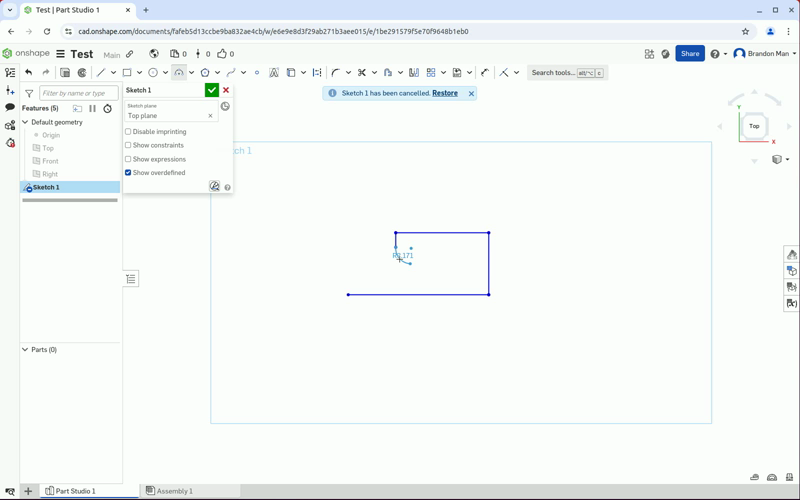
click(399, 258)
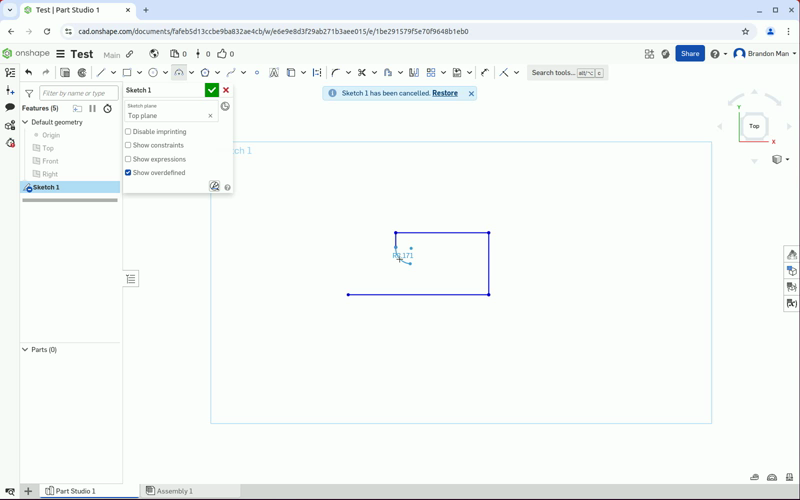
key_up(shift)
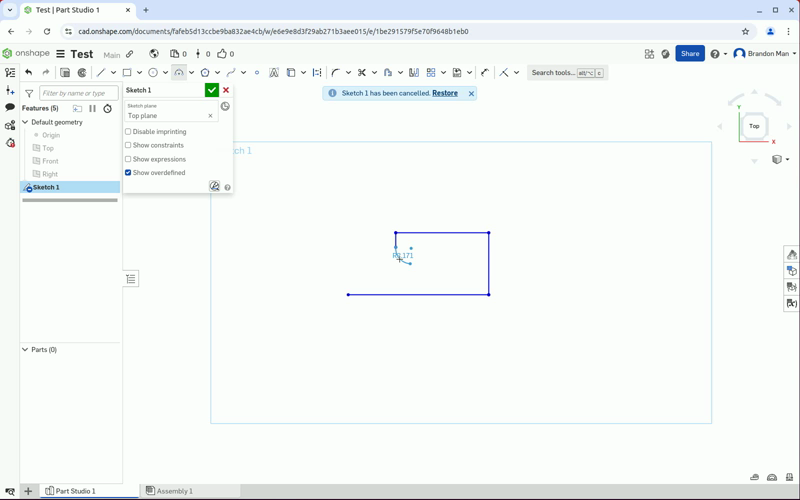
key(esc)
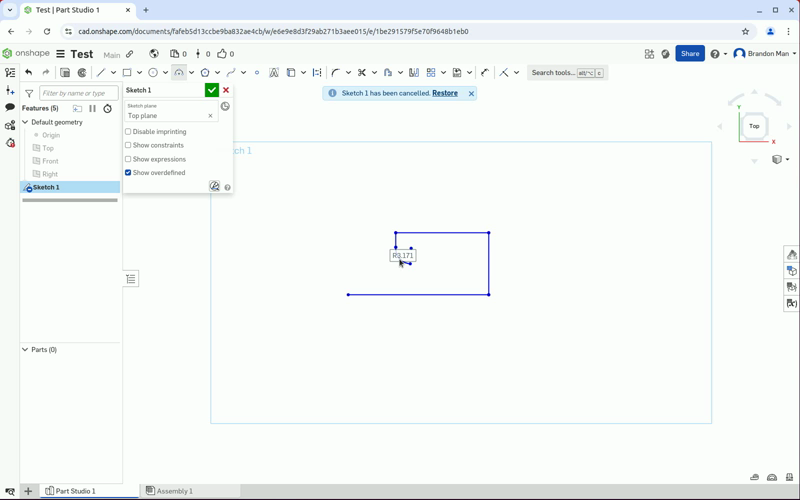
key(l)
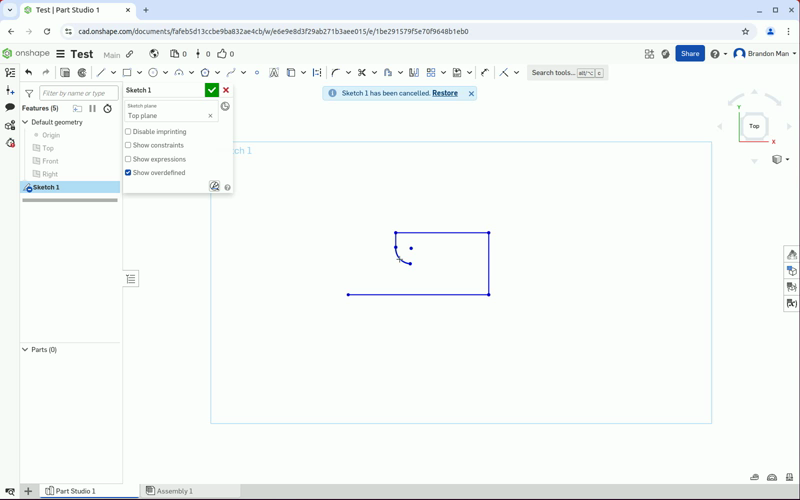
mouse_move(410, 263)
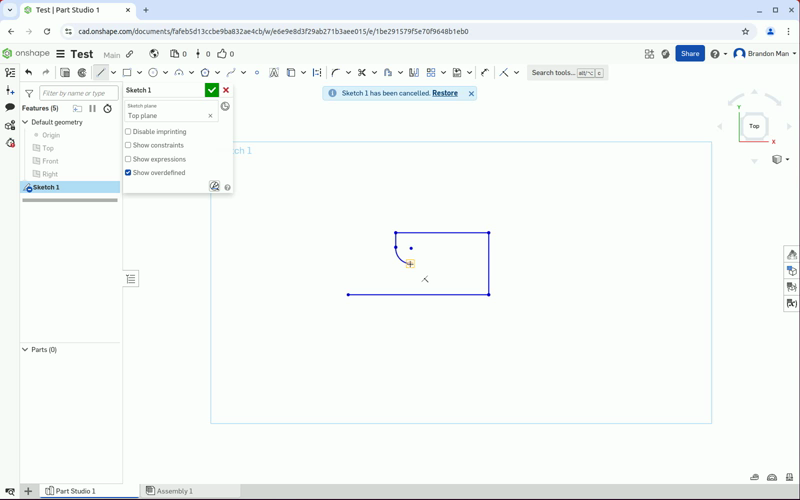
click(410, 263)
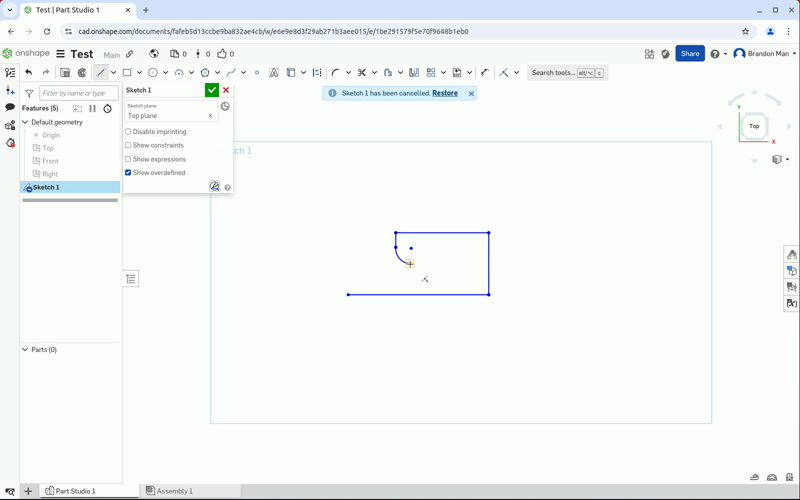
key_down(shift)
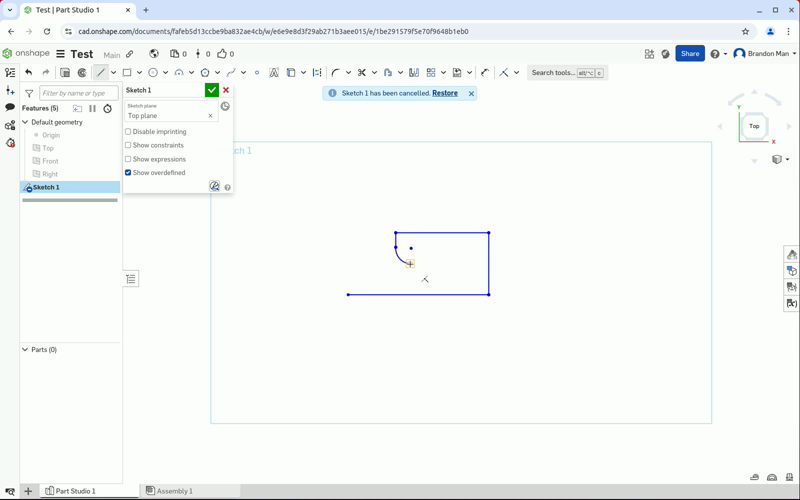
mouse_move(440, 263)
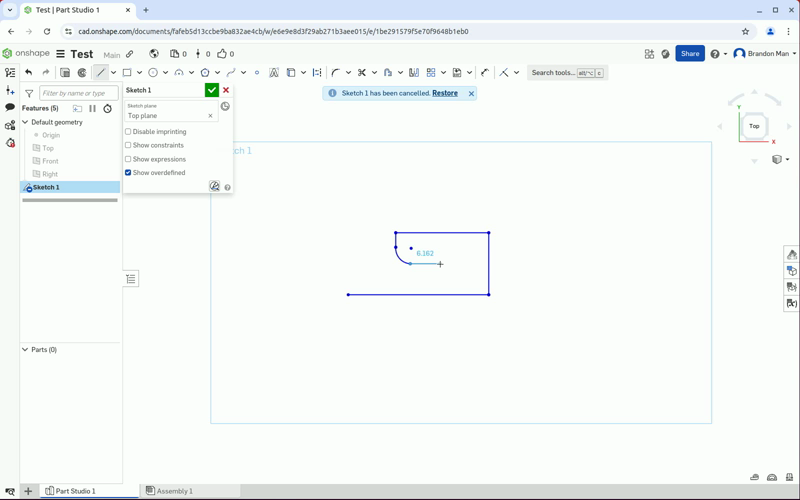
mouse_move(457, 263)
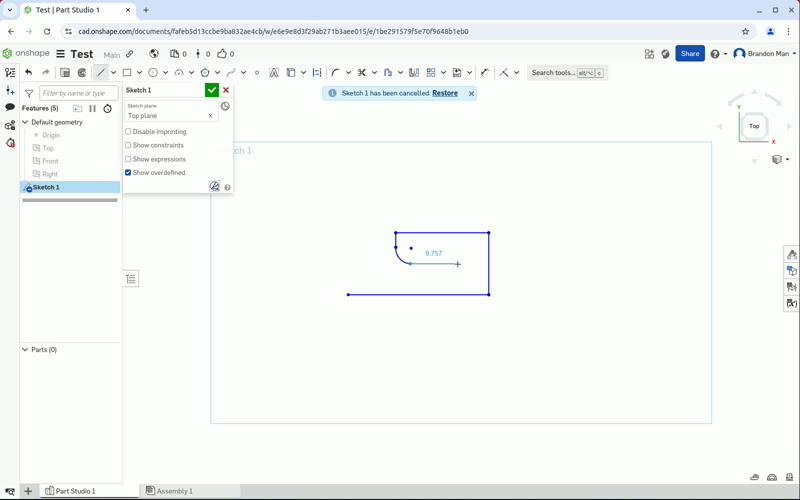
click(457, 263)
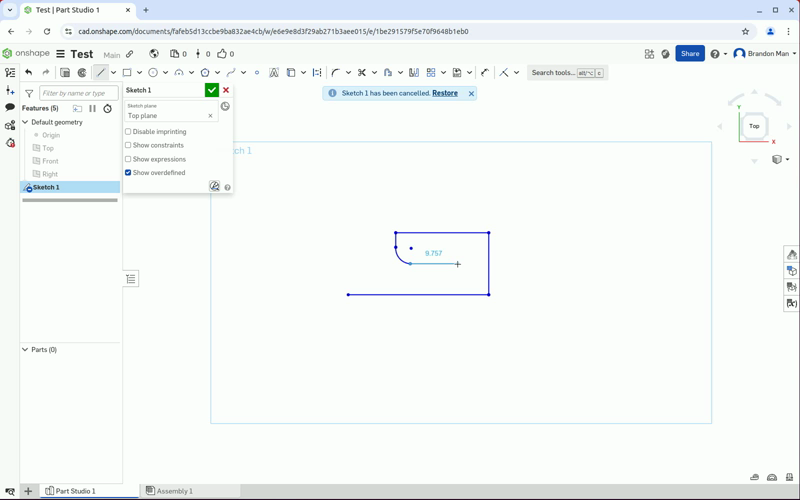
key_up(shift)
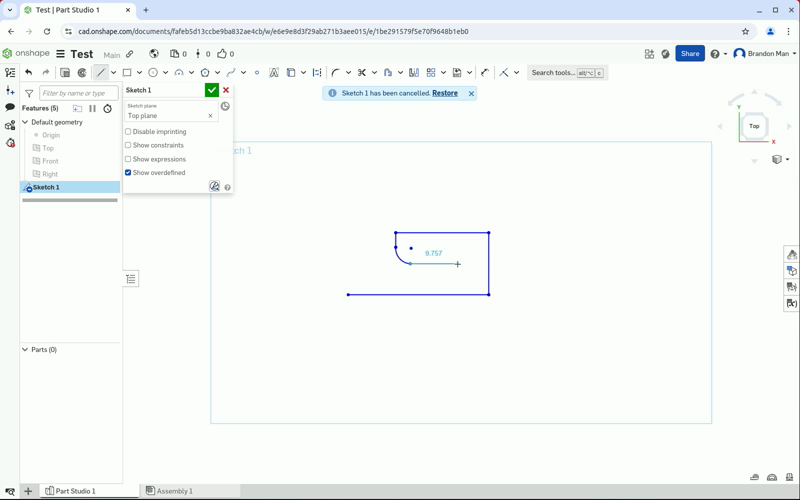
key_down(shift)
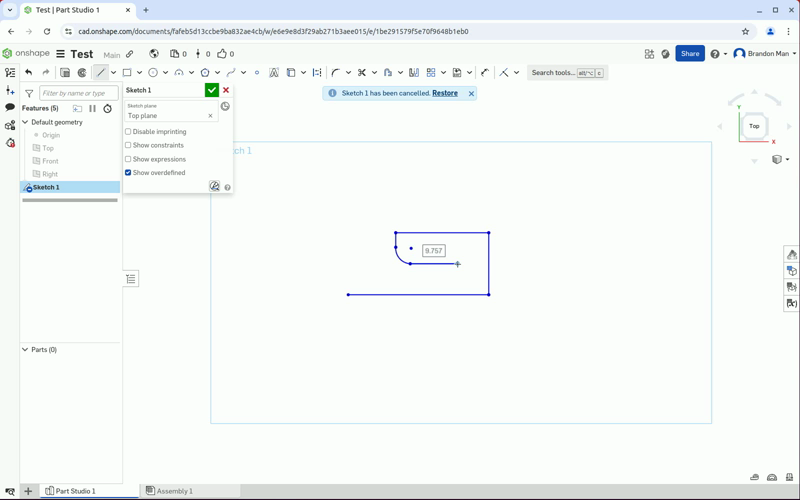
mouse_move(487, 263)
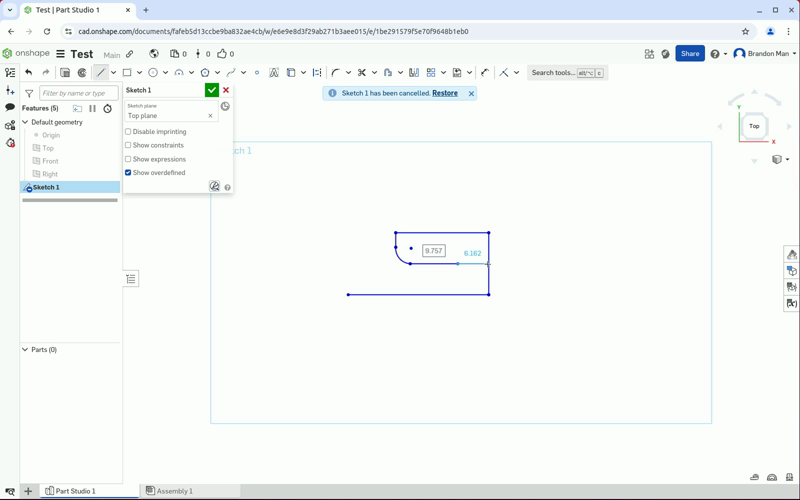
mouse_move(457, 278)
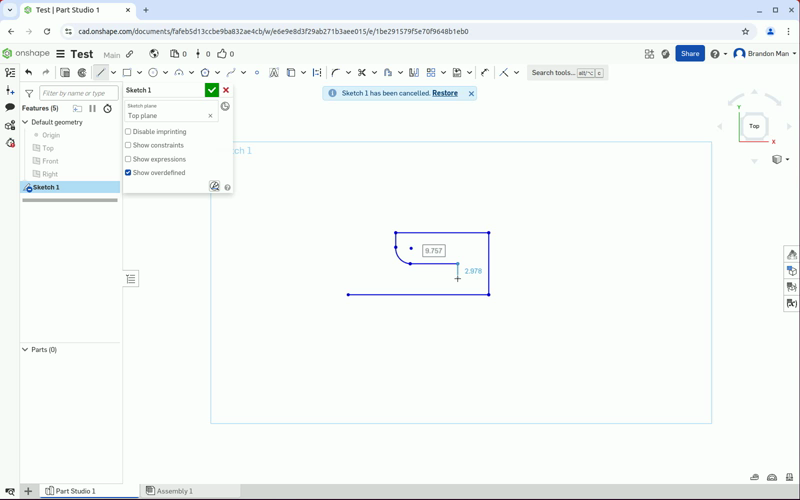
click(457, 278)
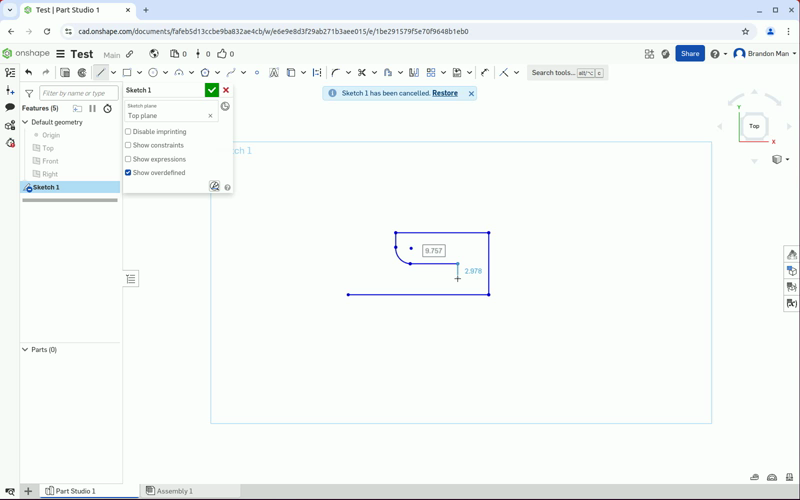
key_up(shift)
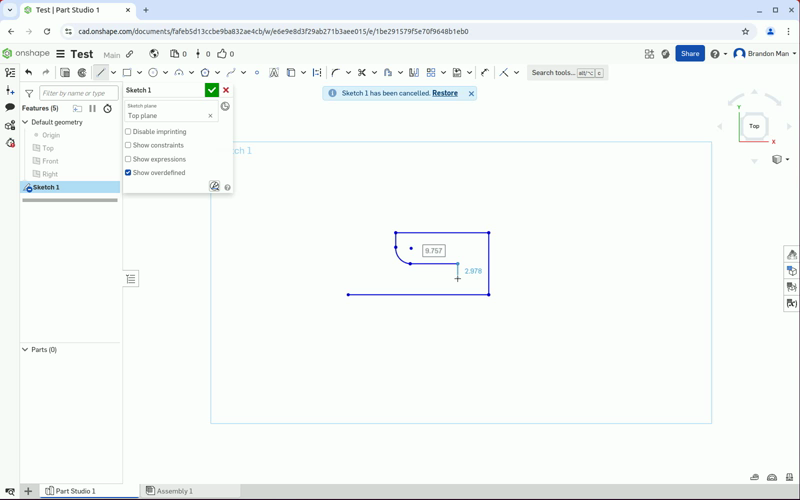
key_down(shift)
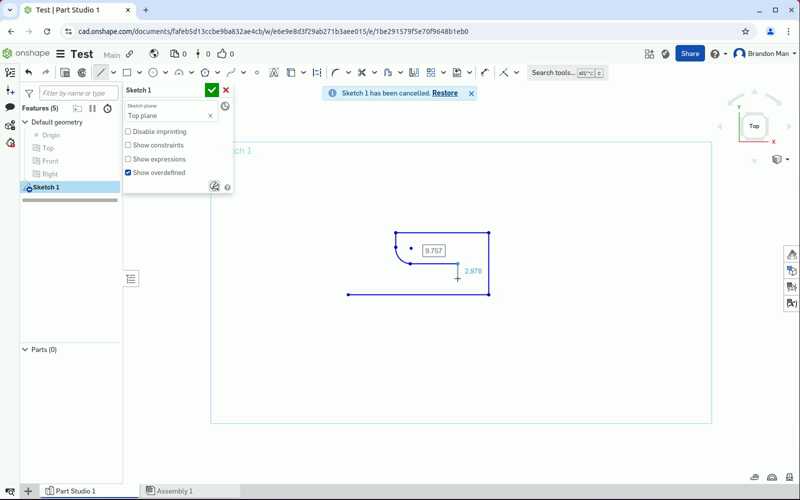
mouse_move(487, 278)
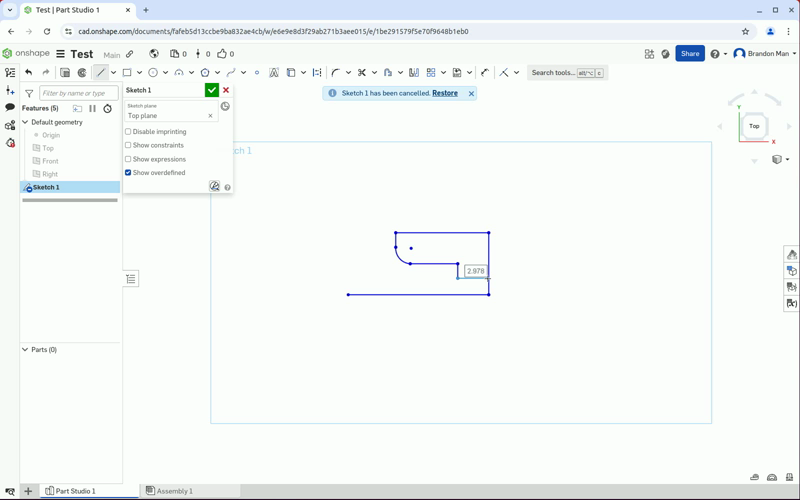
mouse_move(410, 278)
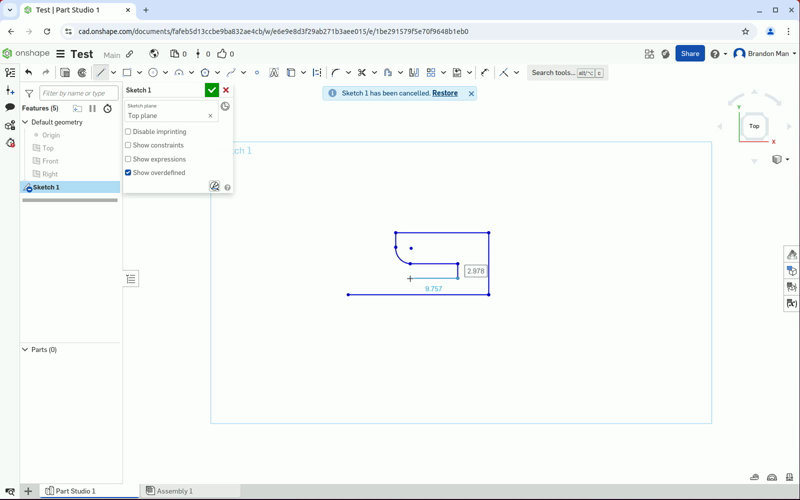
click(410, 278)
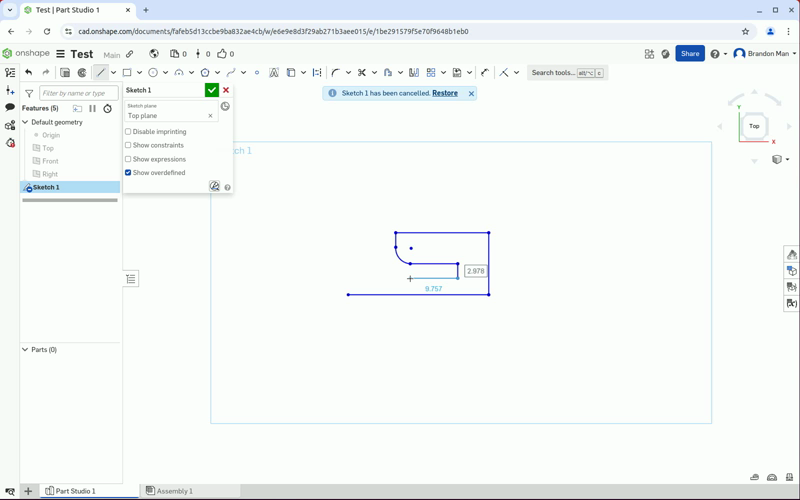
key_up(shift)
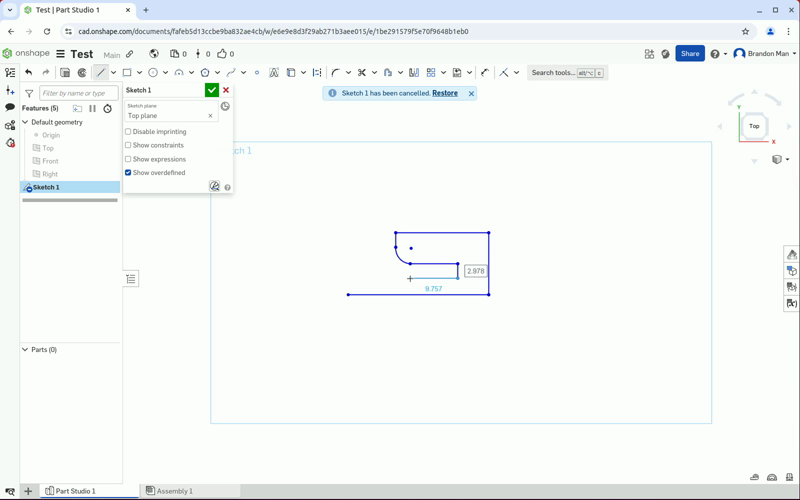
key(esc)
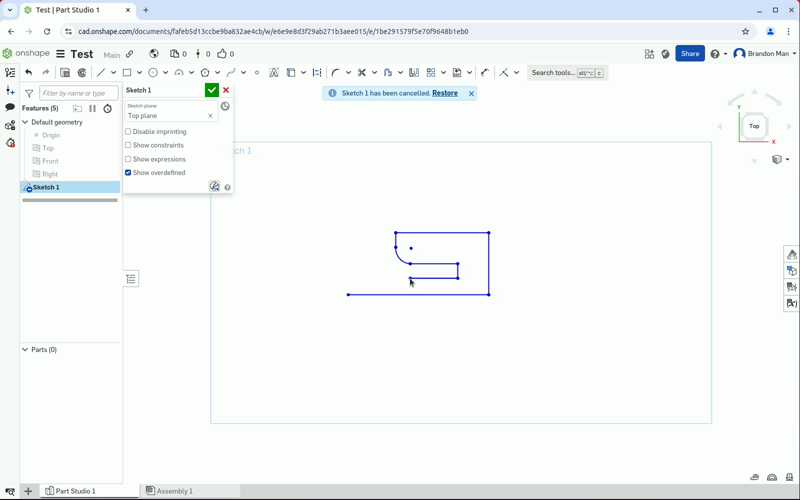
key(a)
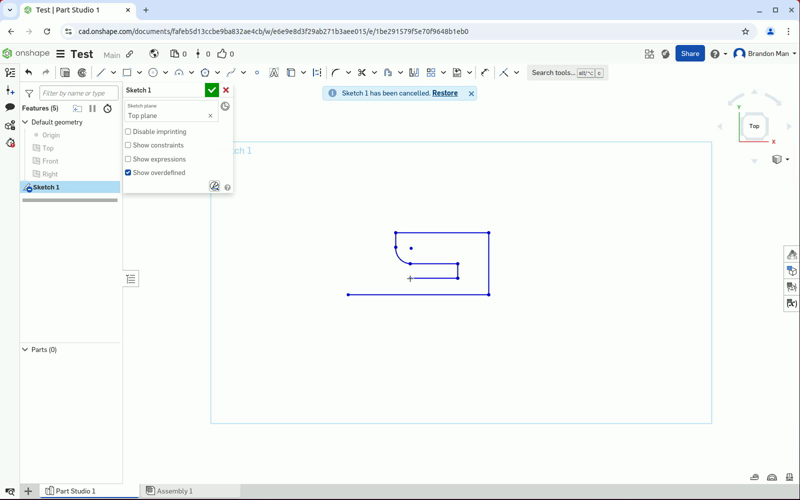
mouse_move(410, 278)
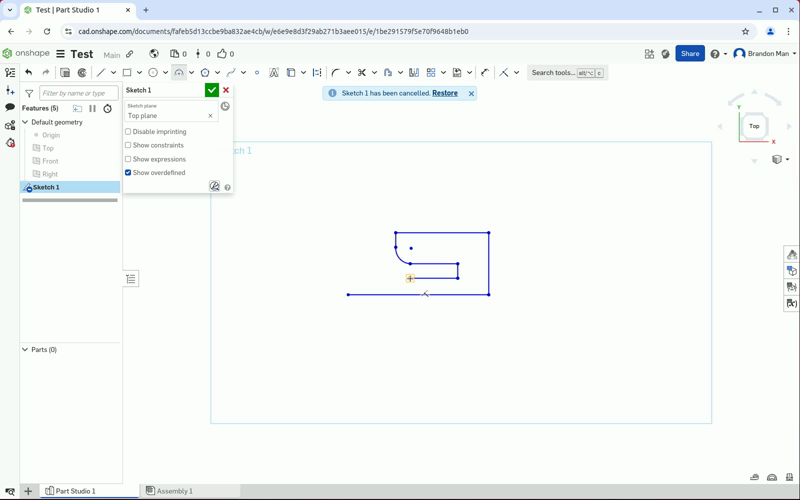
click(410, 278)
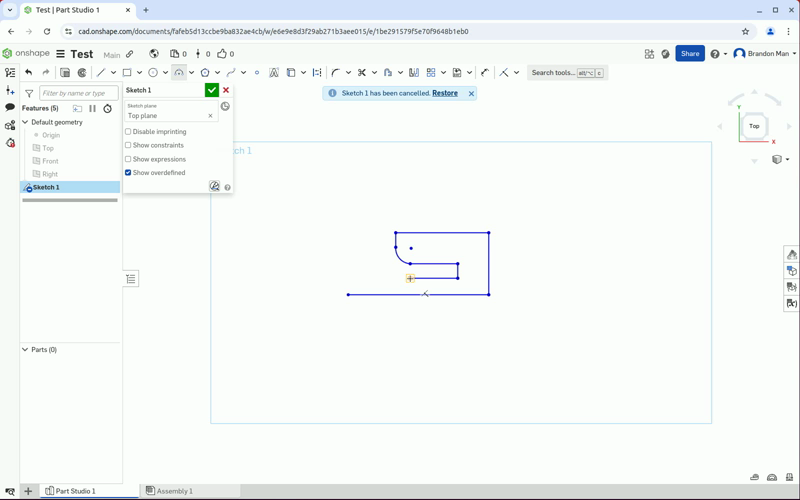
key_down(shift)
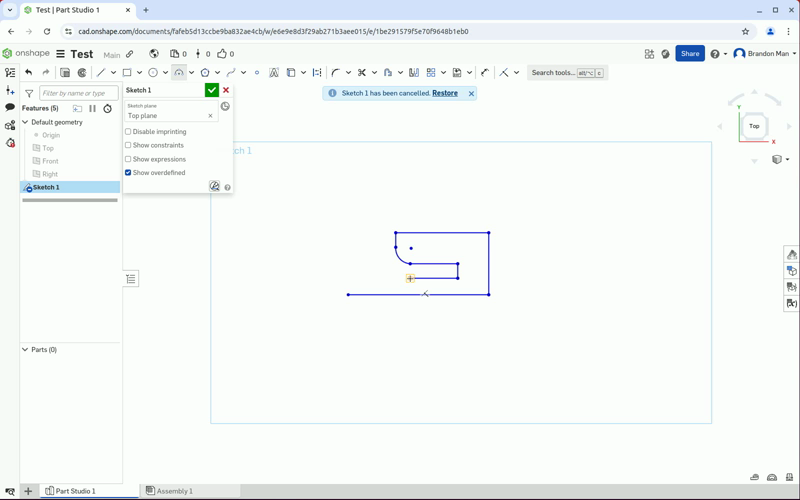
mouse_move(379, 247)
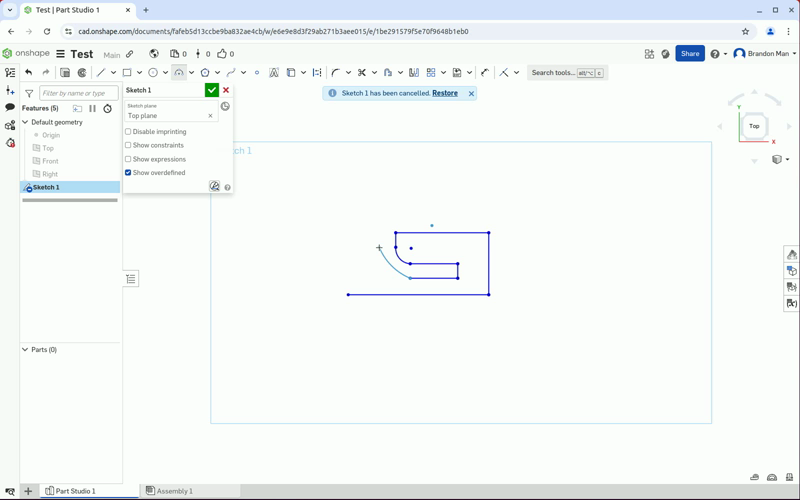
click(379, 247)
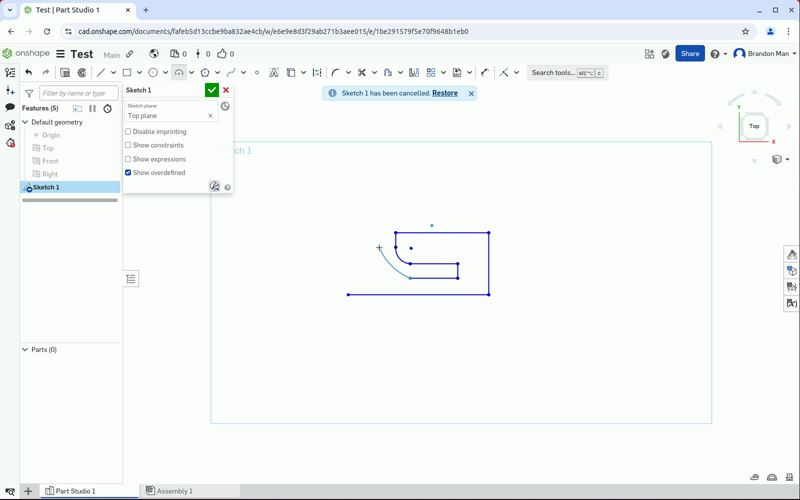
mouse_move(388, 269)
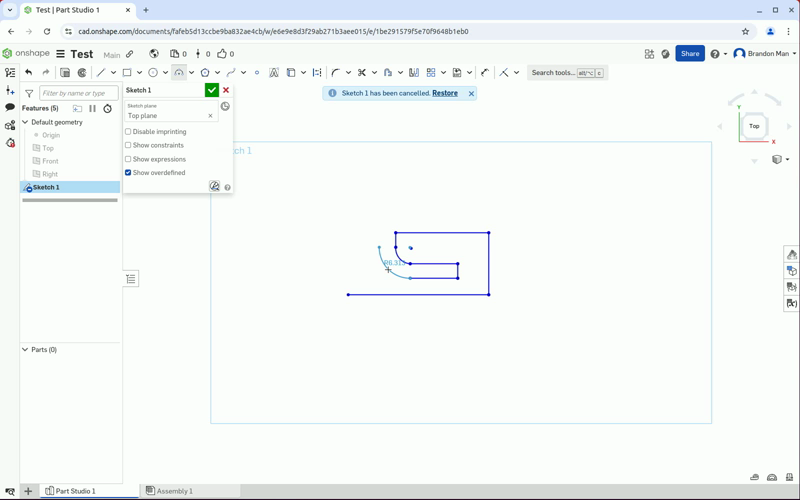
click(388, 269)
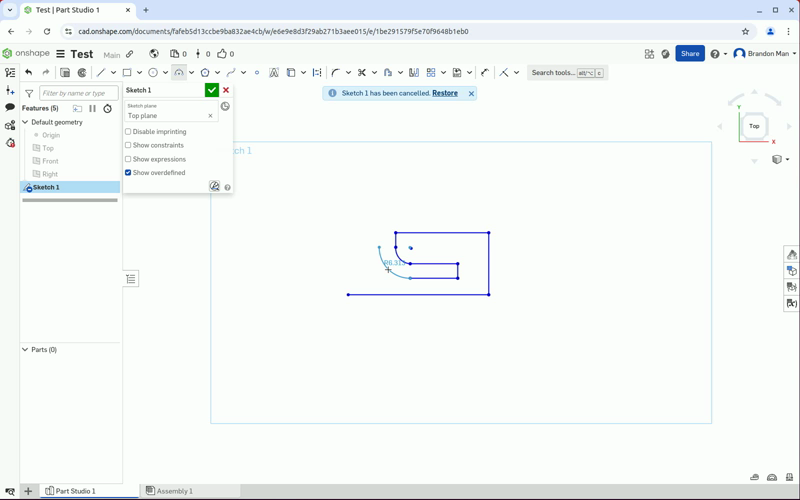
key_up(shift)
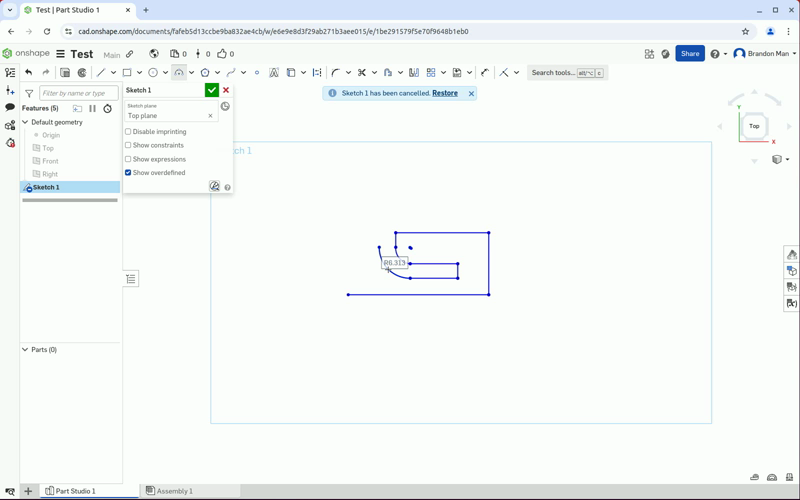
key(esc)
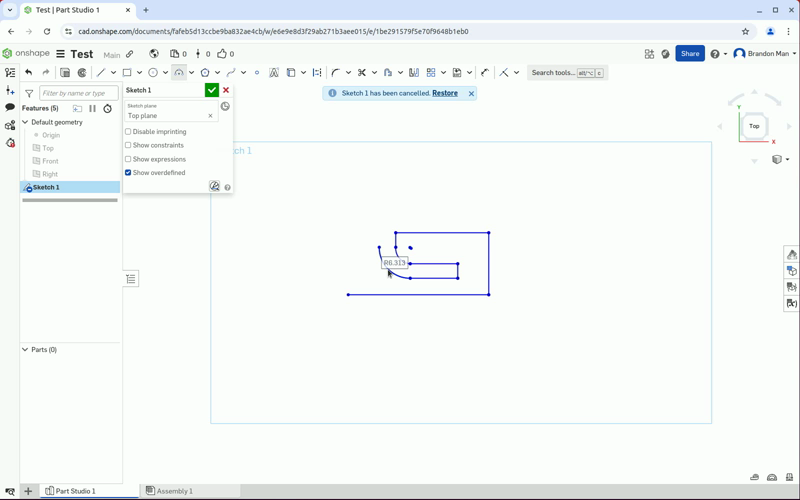
key(l)
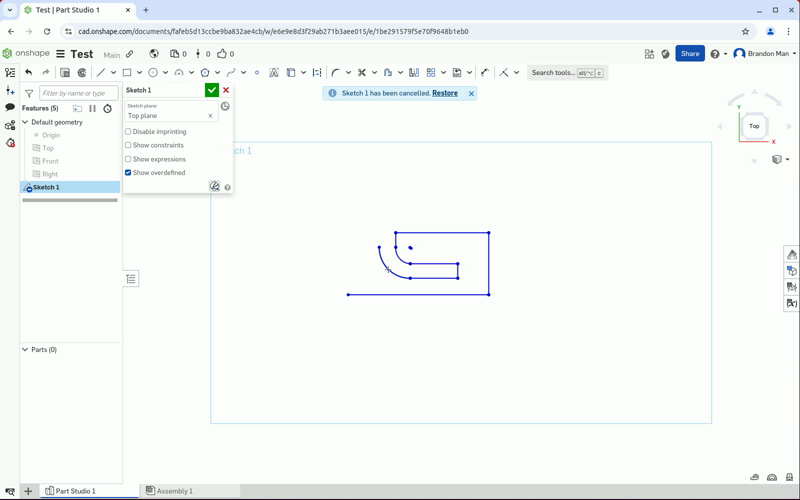
mouse_move(379, 247)
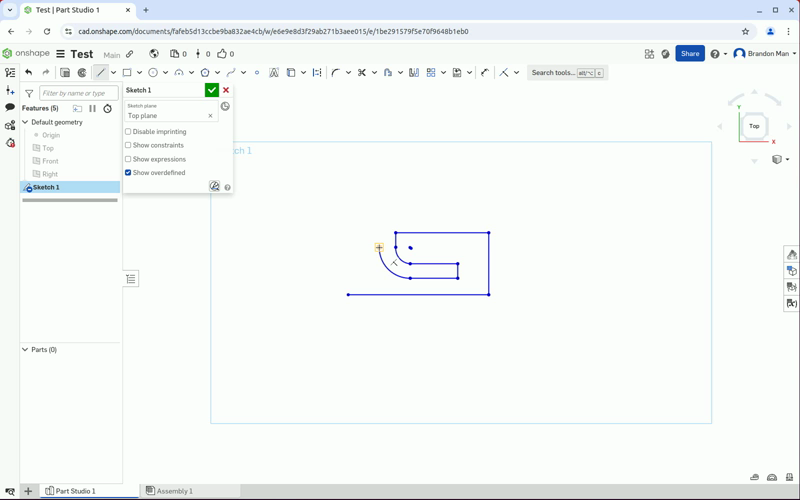
click(379, 247)
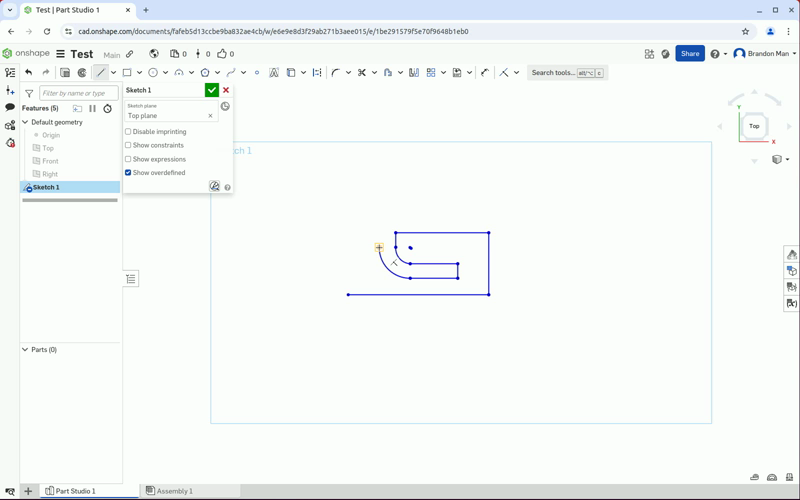
key_down(shift)
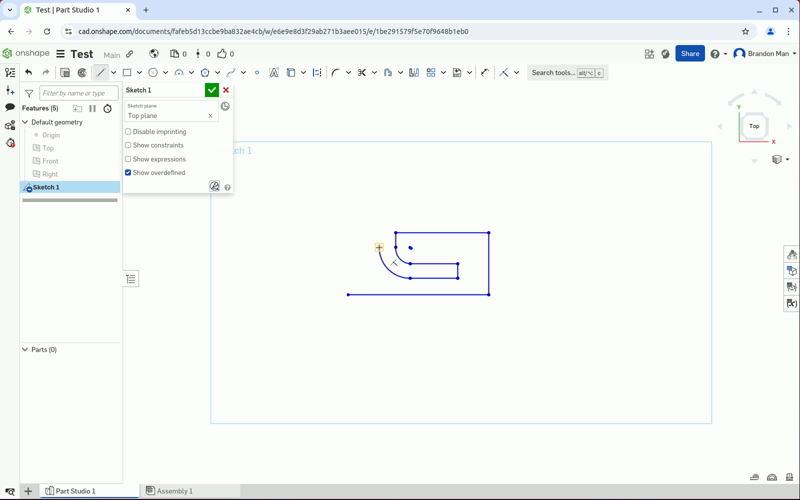
mouse_move(409, 247)
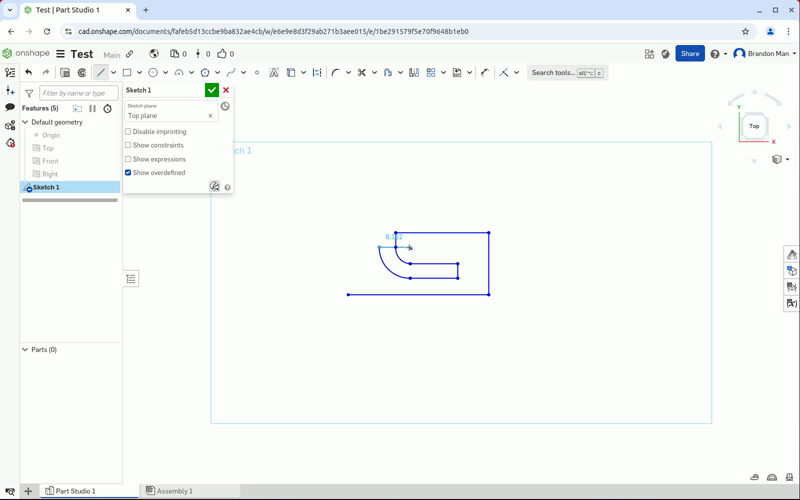
mouse_move(379, 232)
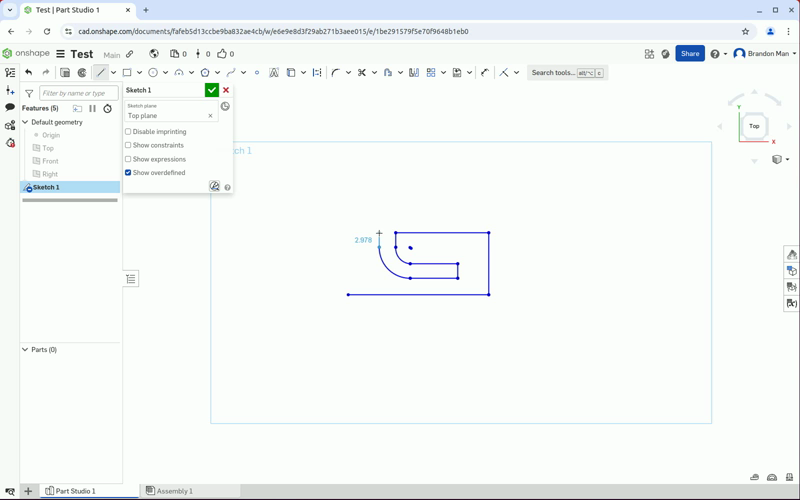
click(379, 232)
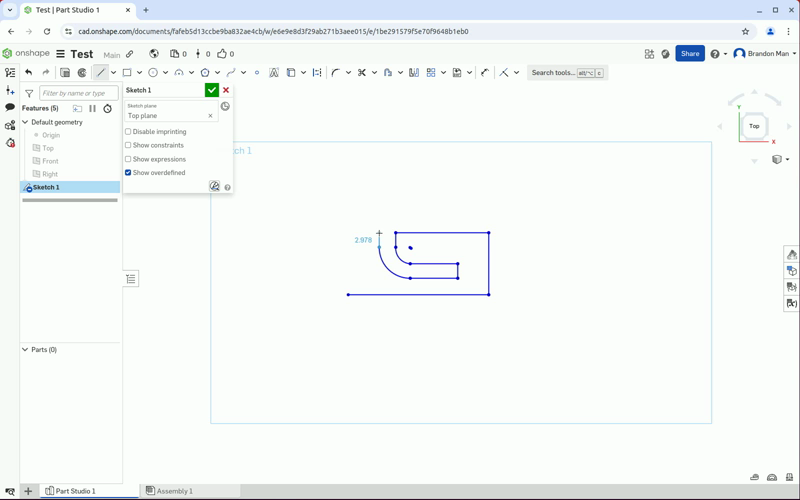
key_up(shift)
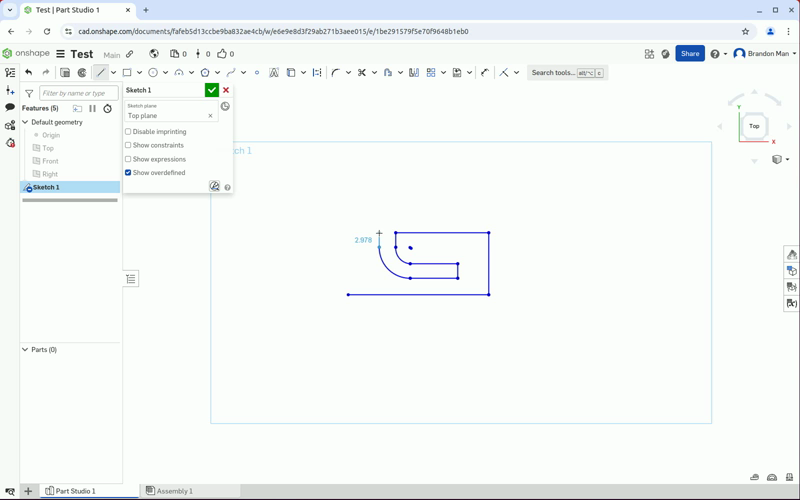
key_down(shift)
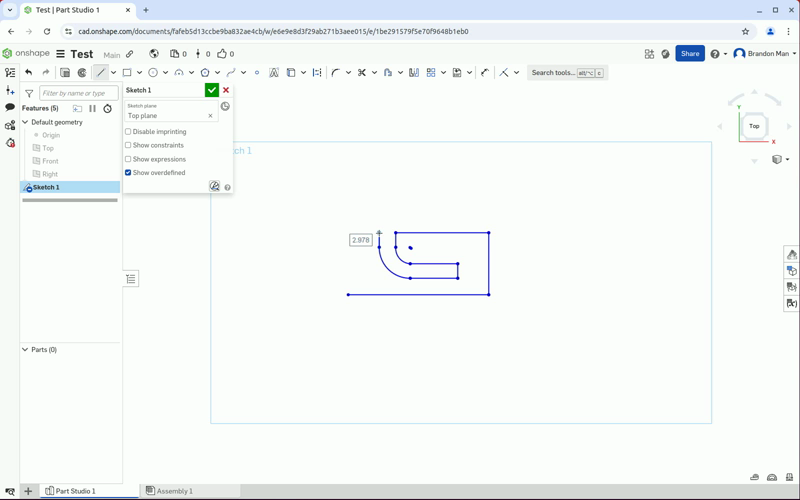
mouse_move(409, 232)
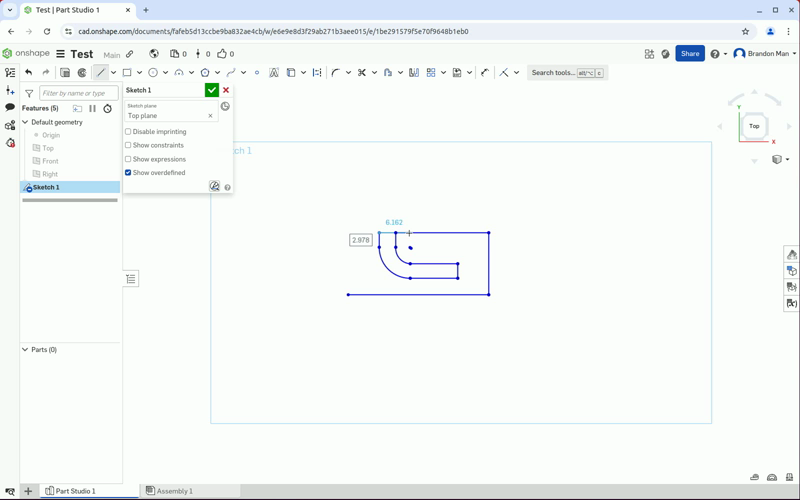
mouse_move(348, 232)
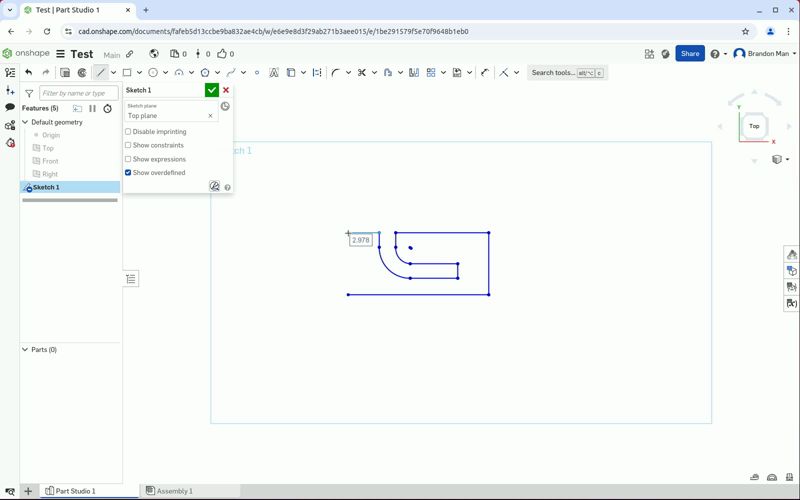
click(348, 232)
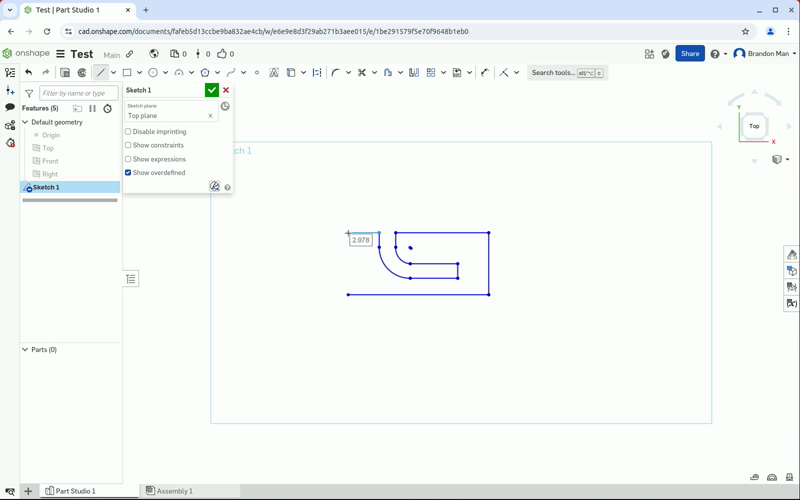
key_up(shift)
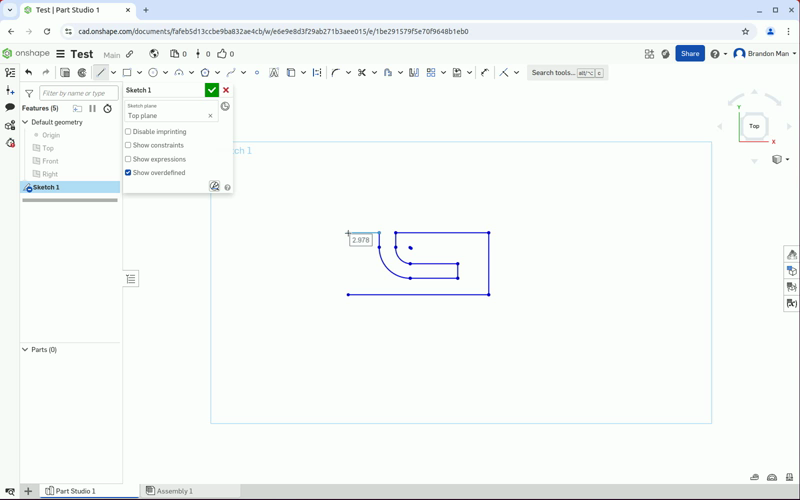
key_down(shift)
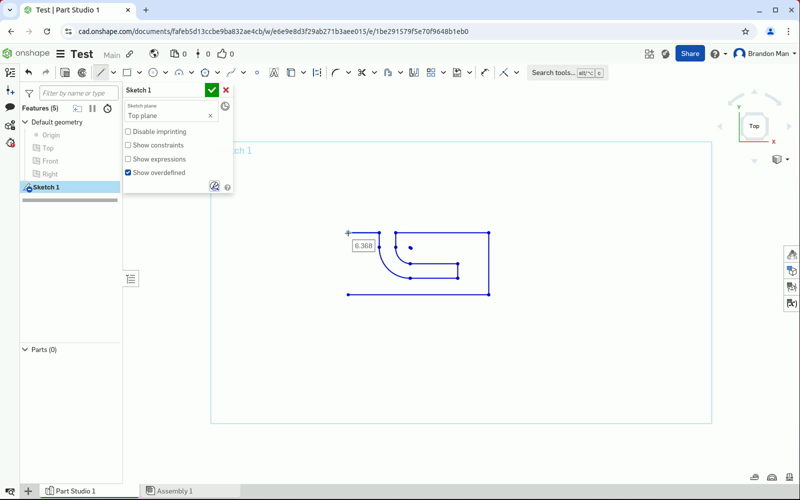
mouse_move(348, 294)
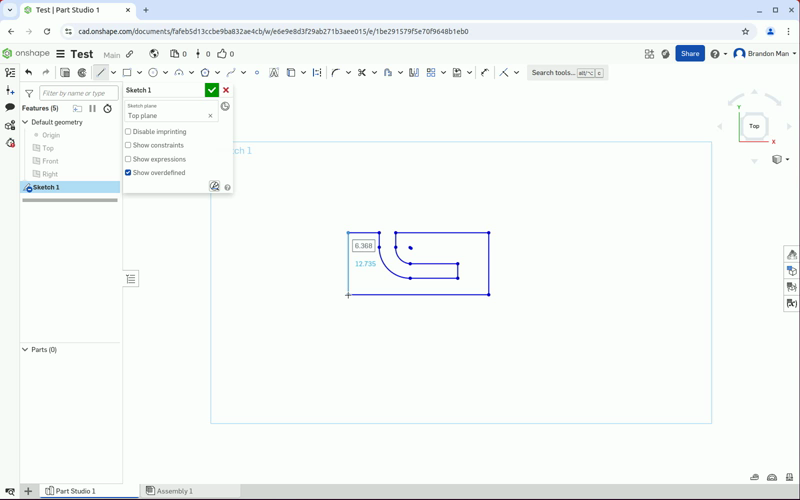
key_up(shift)
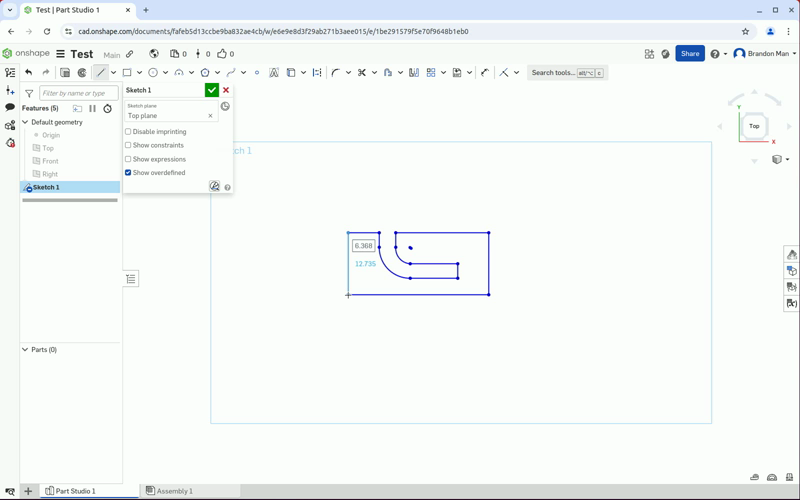
click(348, 294)
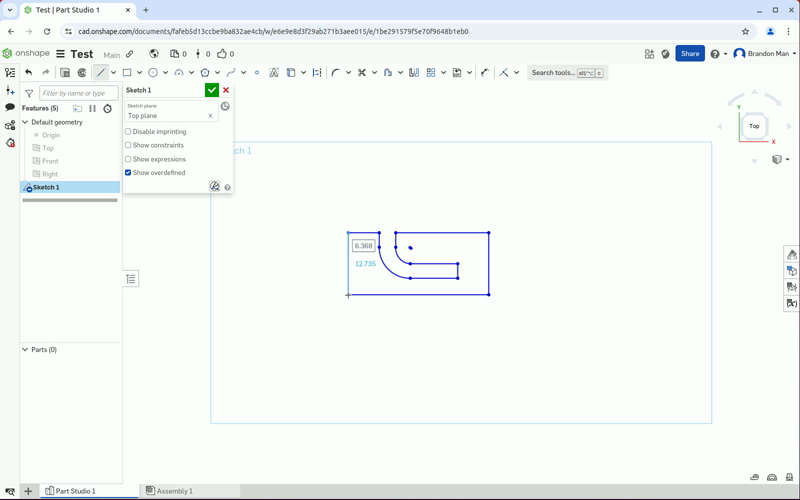
key(esc)
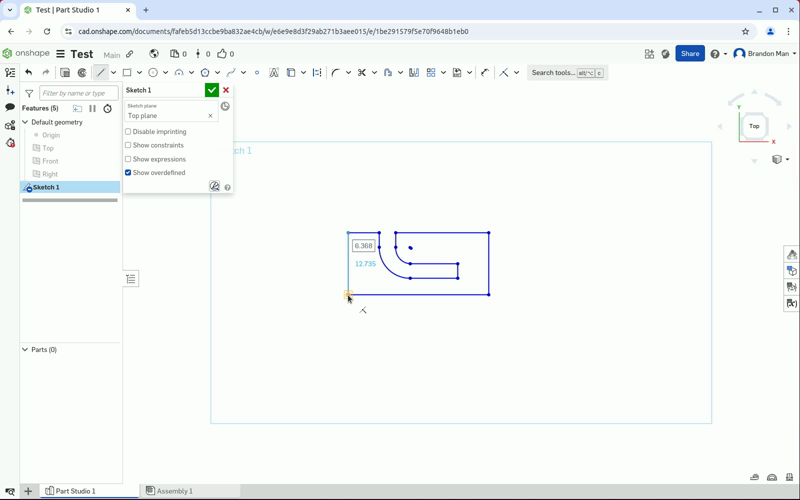
mouse_move(357, 270)
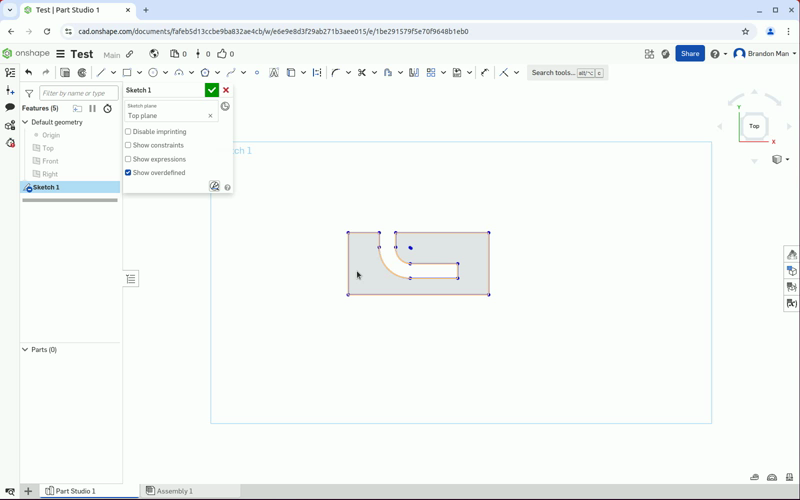
click(357, 270)
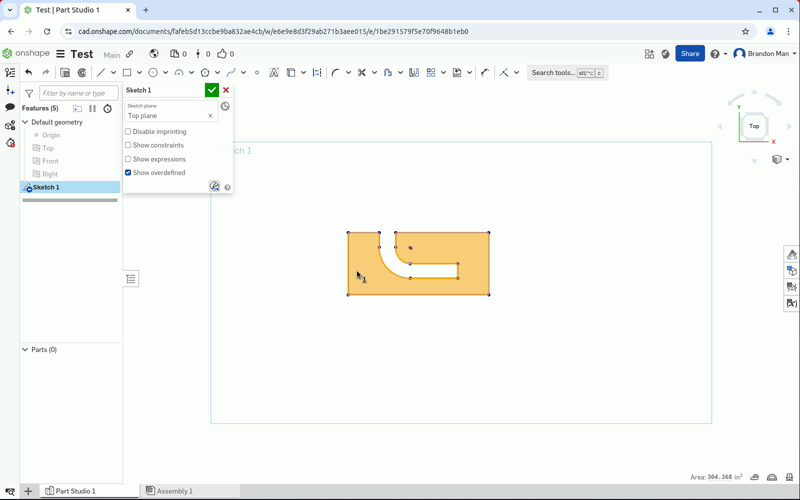
mouse_move(73, 352)
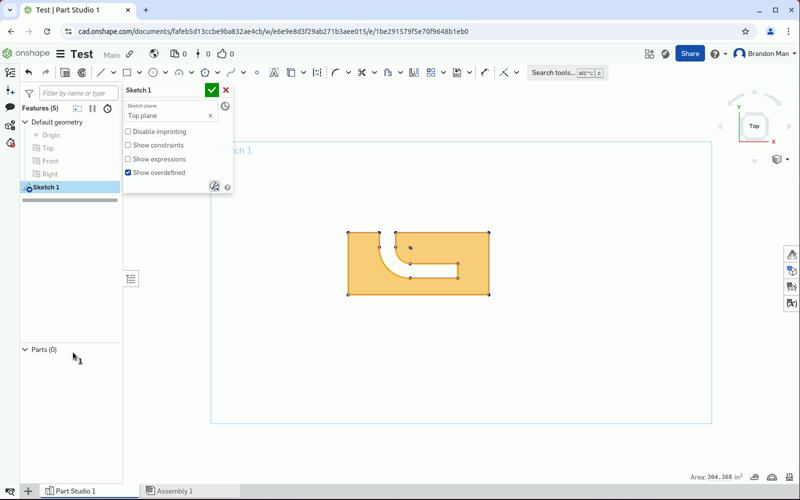
key(shift+y)
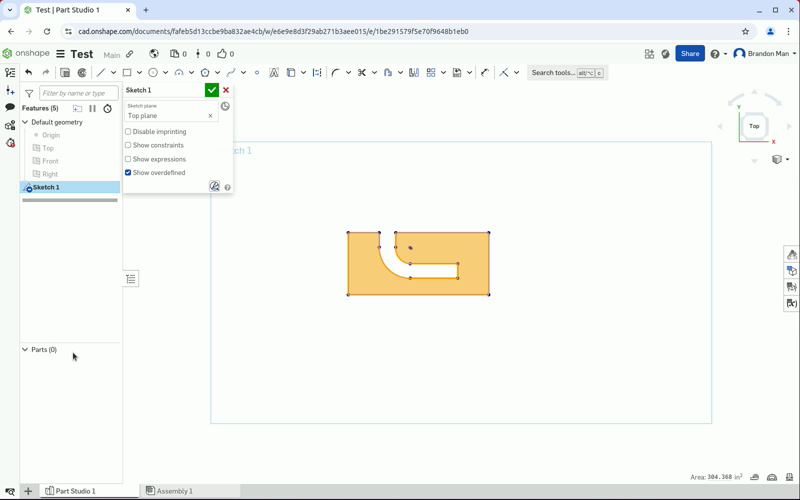
key(shift+e)
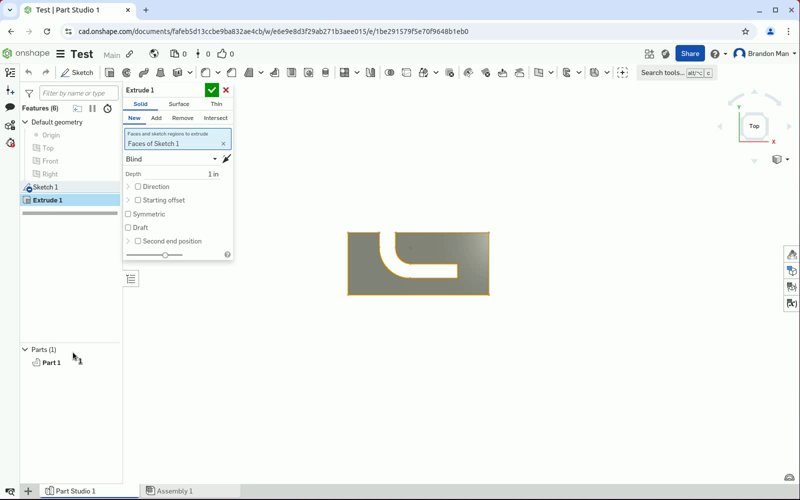
mouse_move(143, 106)
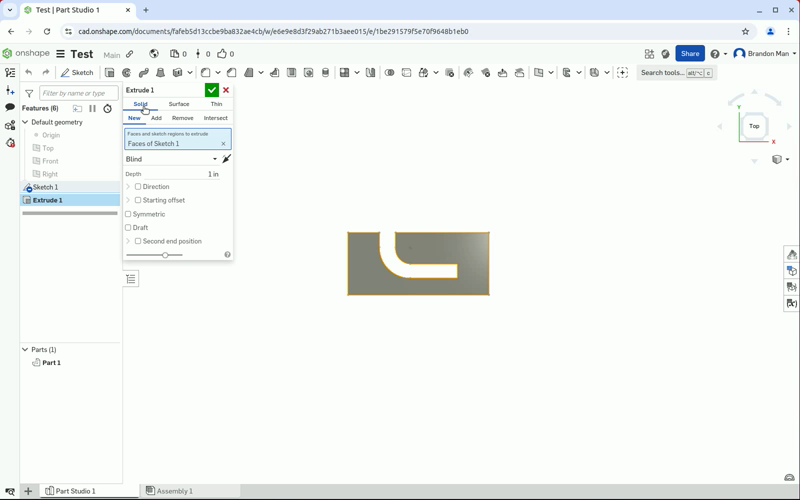
click(143, 106)
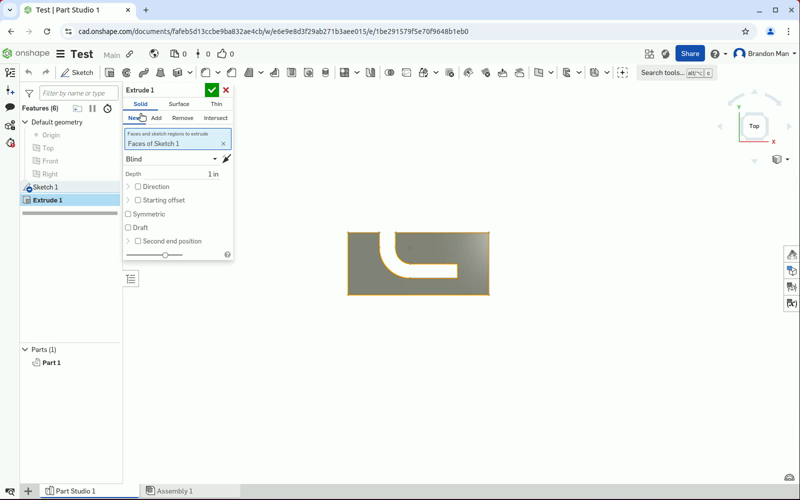
mouse_move(137, 120)
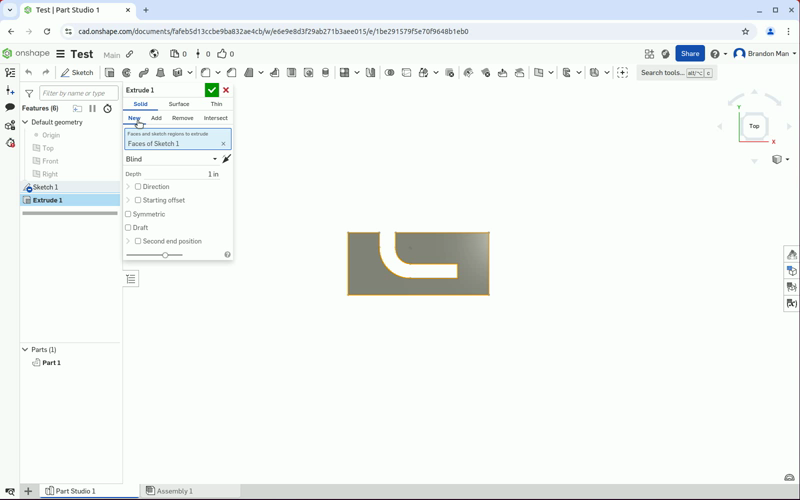
click(137, 120)
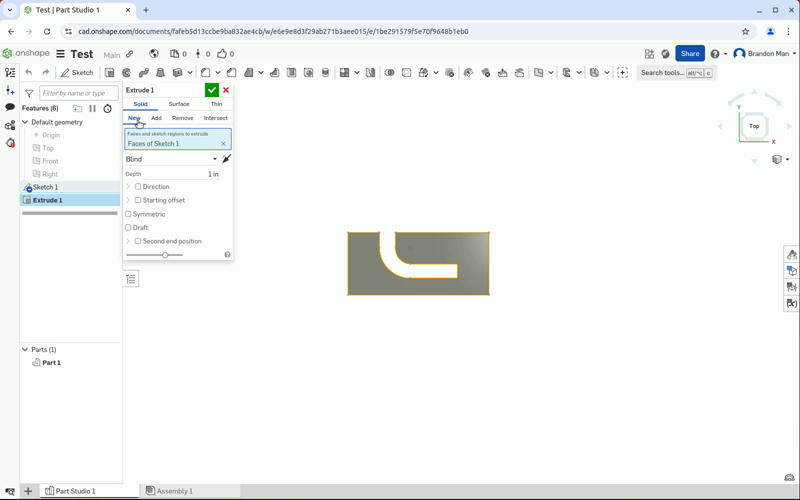
key(tab, 4)
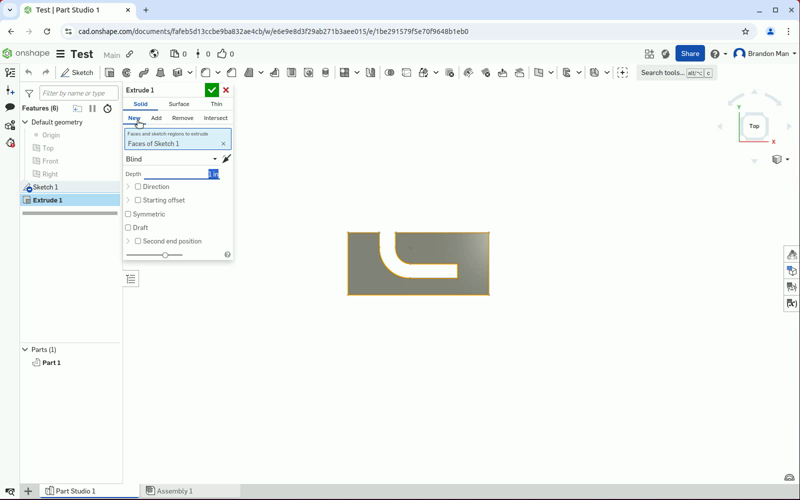
text(1.685)
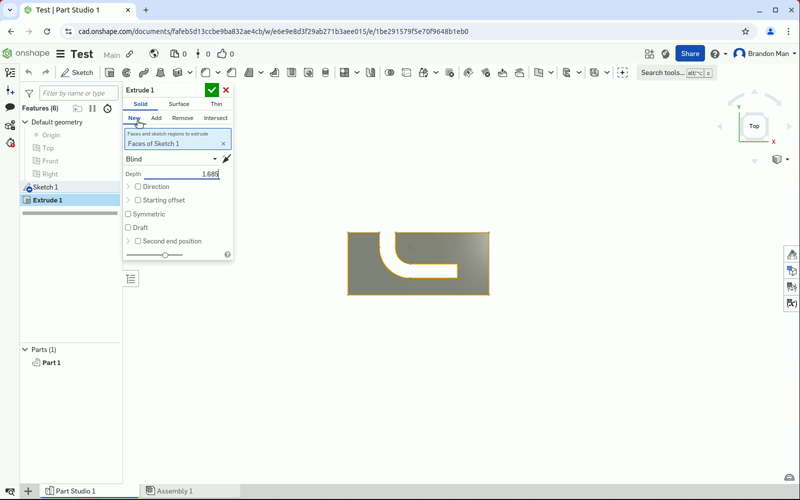
key(enter)
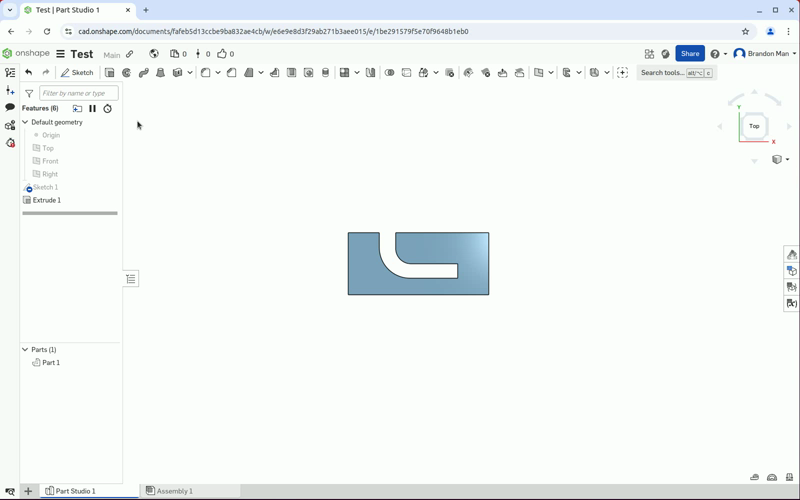
key(shift+h)
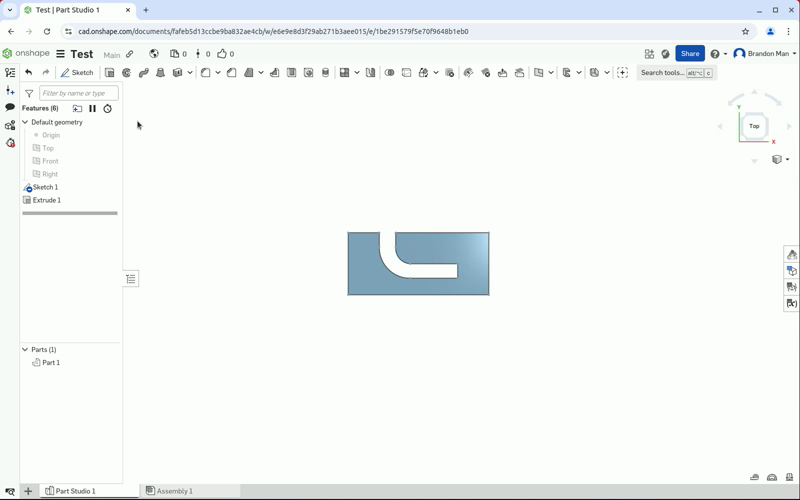
key(shift+h)
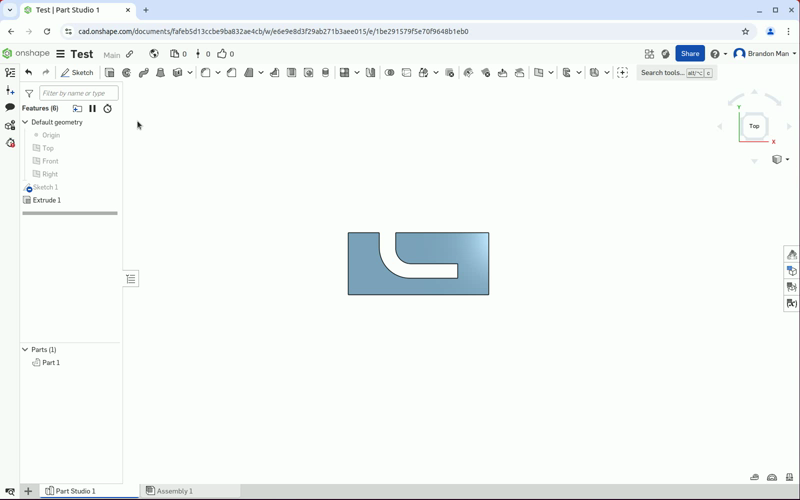
mouse_move(73, 189)
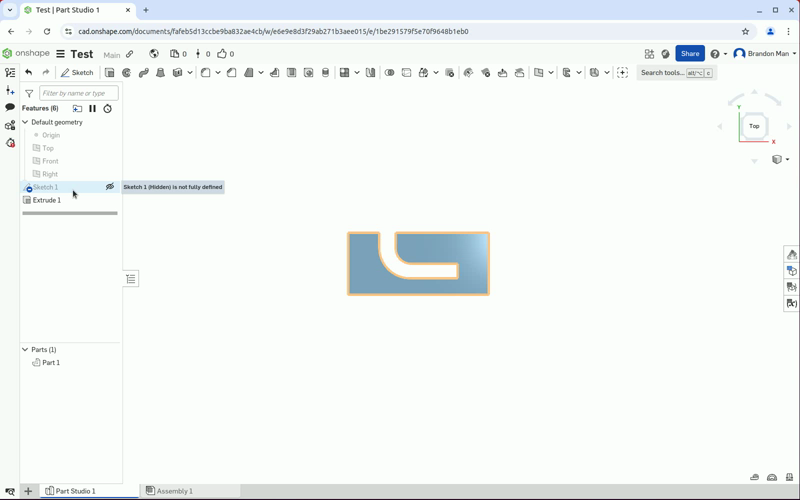
click(73, 189)
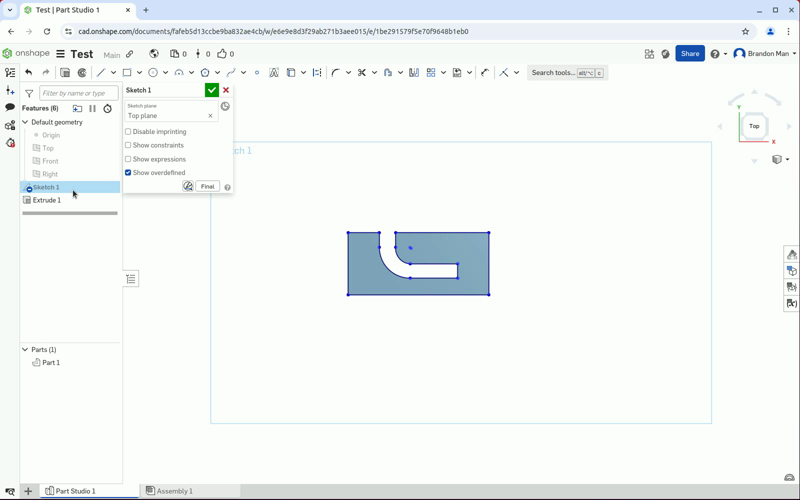
mouse_move(229, 92)
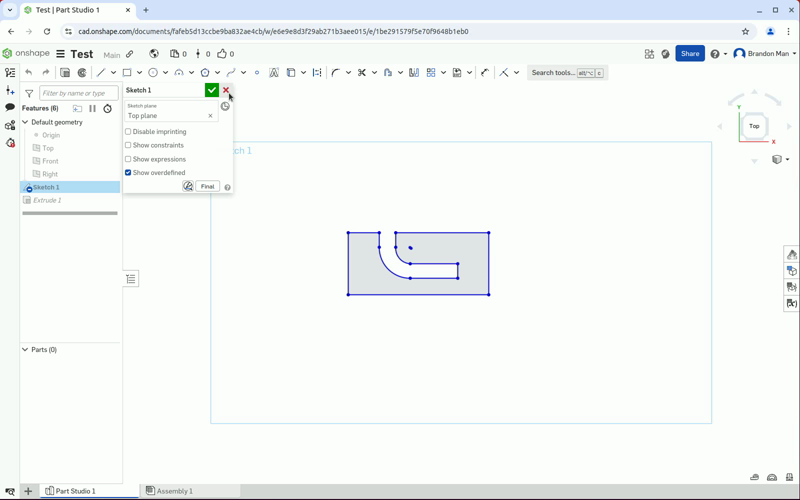
click(229, 92)
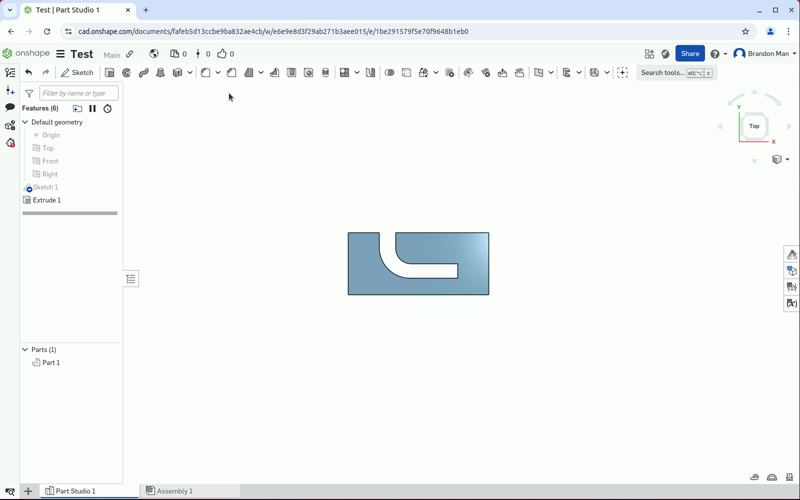
mouse_move(541, 75)
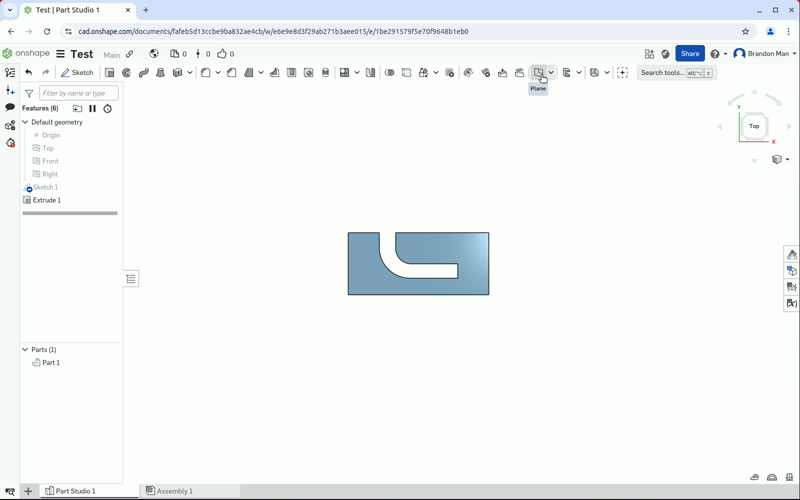
click(541, 75)
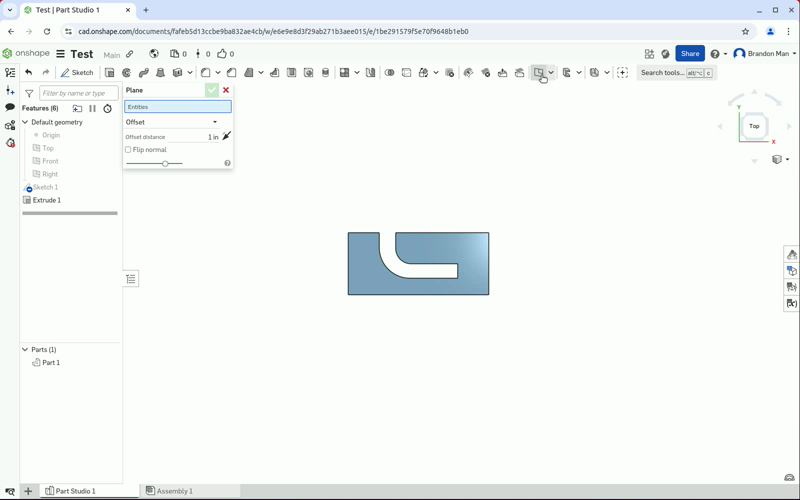
mouse_move(73, 150)
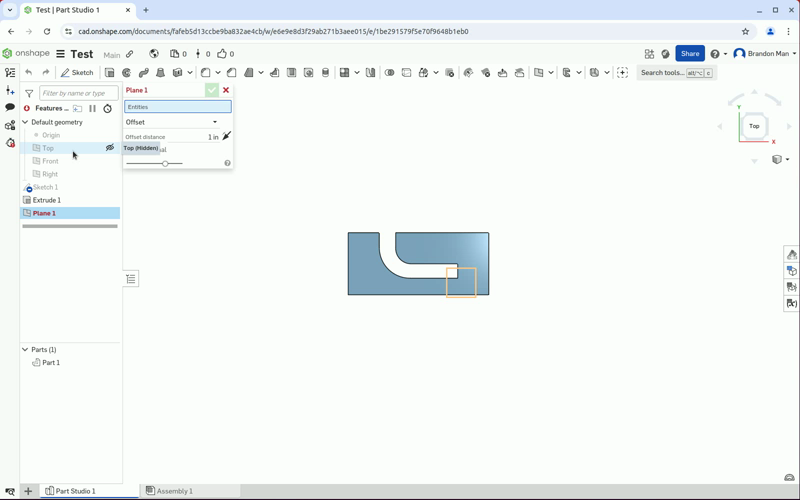
click(73, 150)
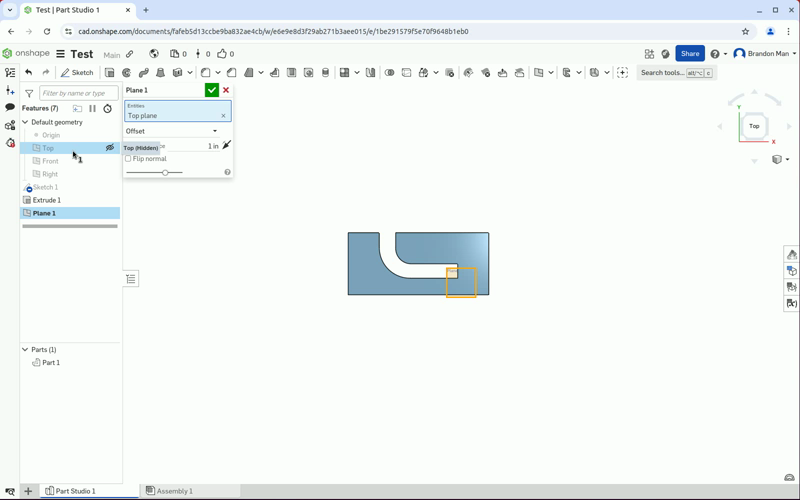
key(tab, 2)
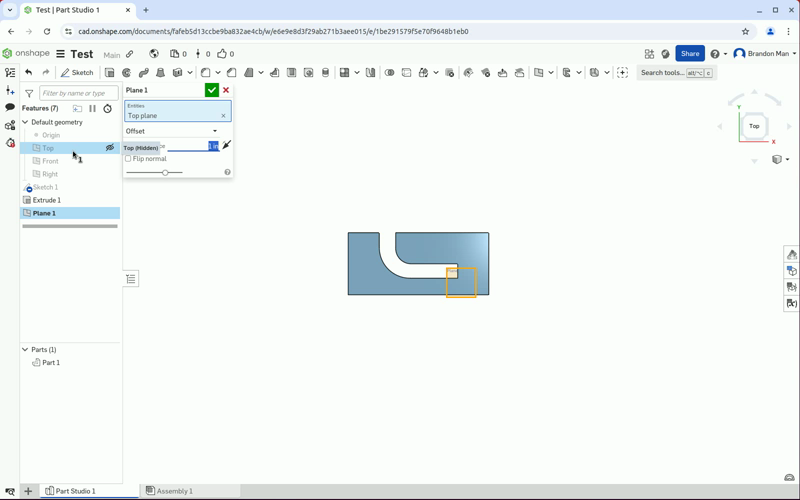
text(1.695)
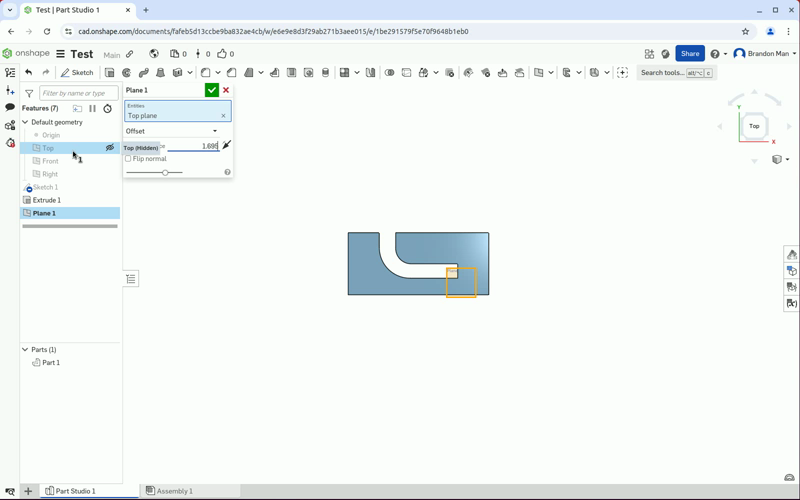
key(enter, 2)
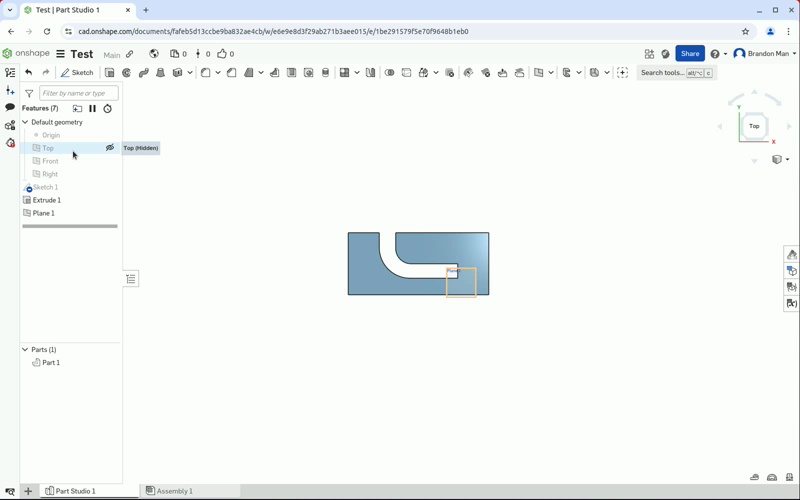
key(shift+s)
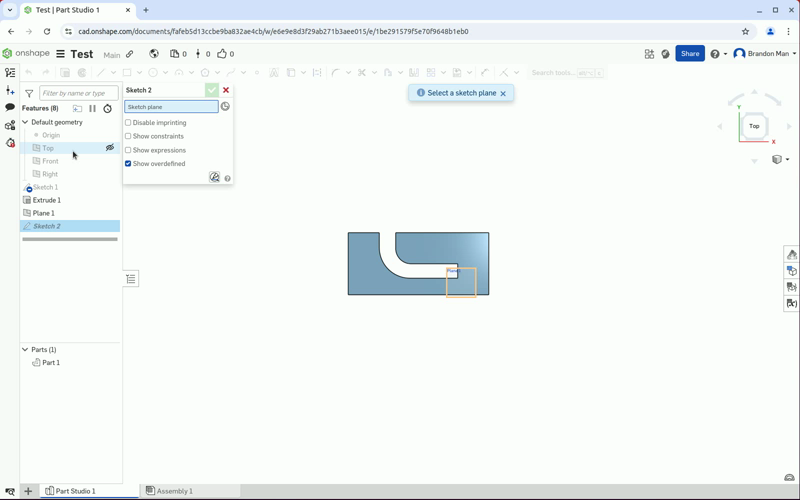
mouse_move(73, 215)
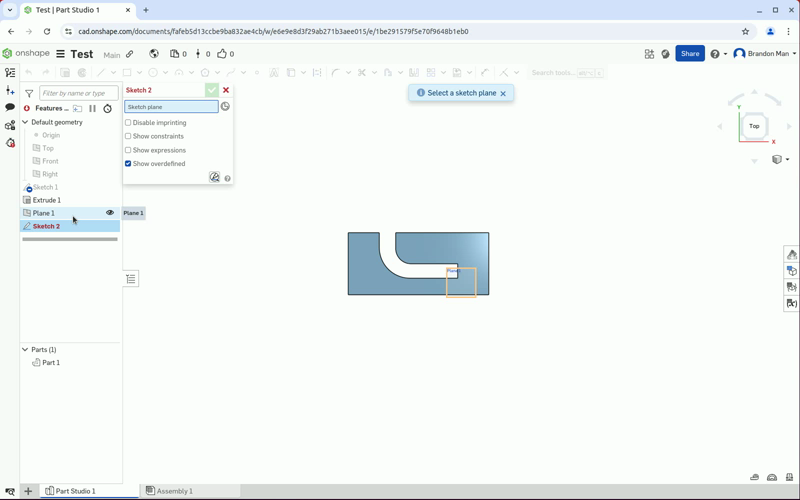
click(73, 215)
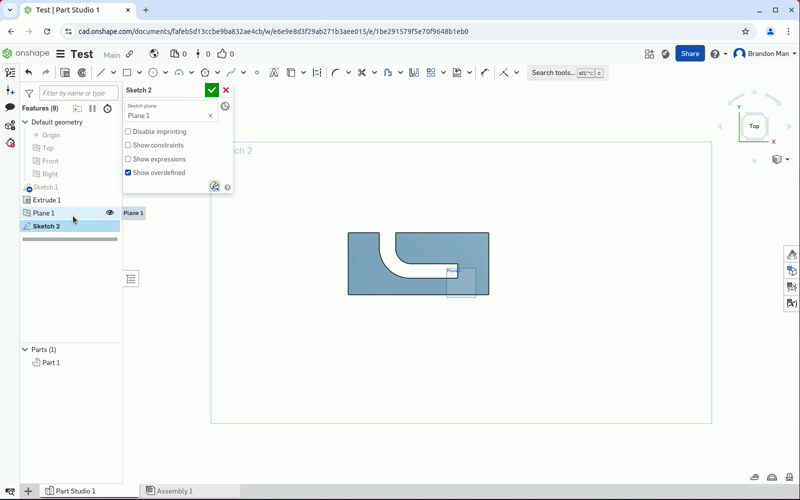
mouse_move(73, 352)
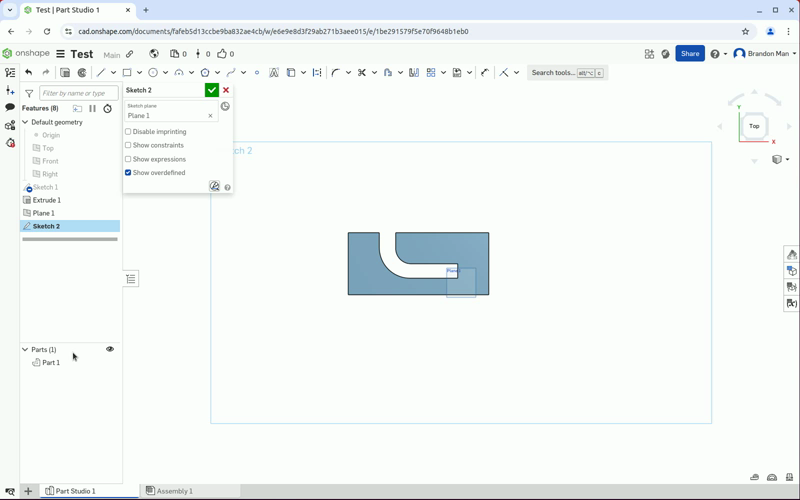
key(y)
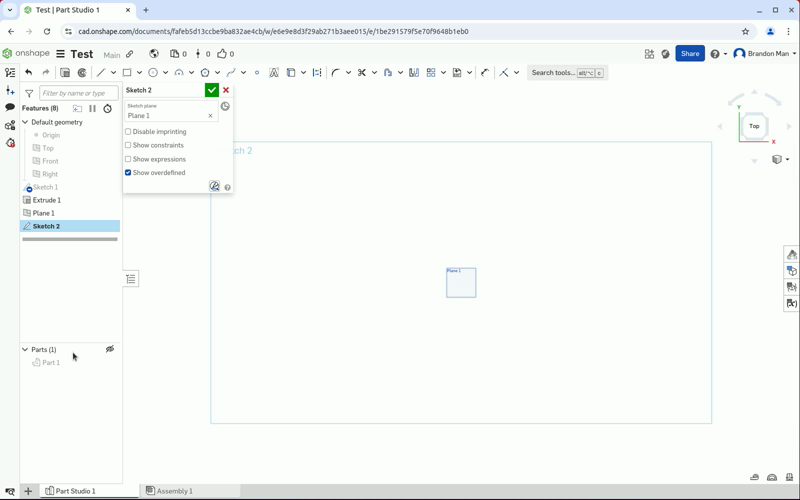
key(l)
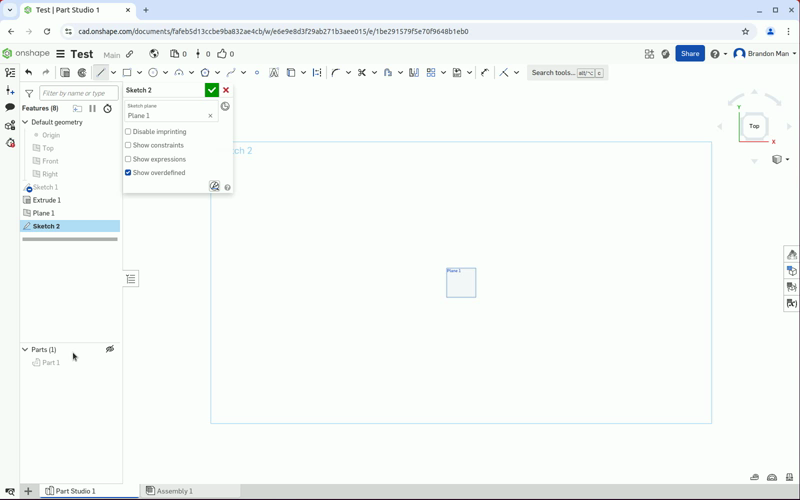
key_down(shift)
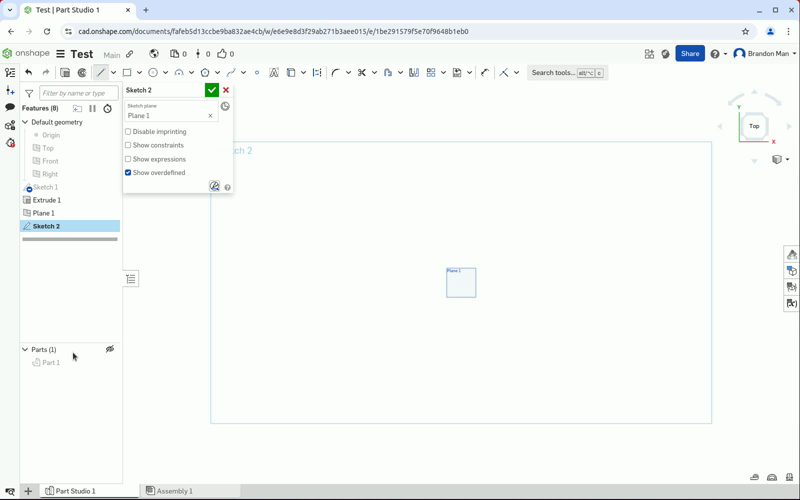
mouse_move(363, 294)
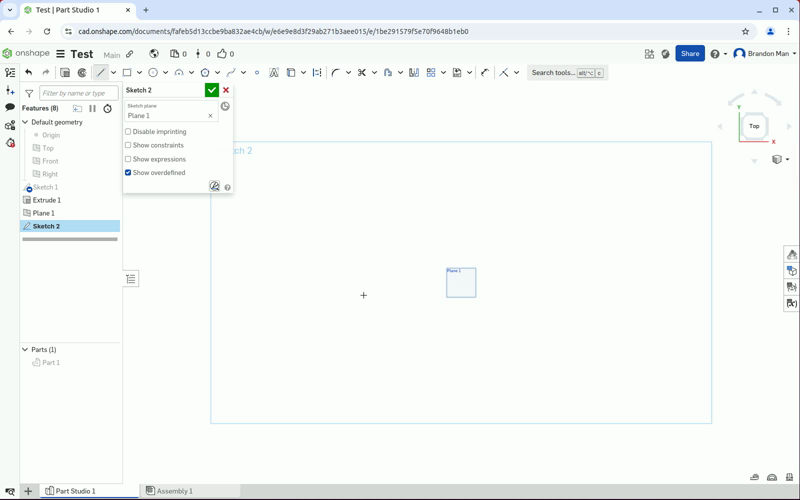
click(363, 294)
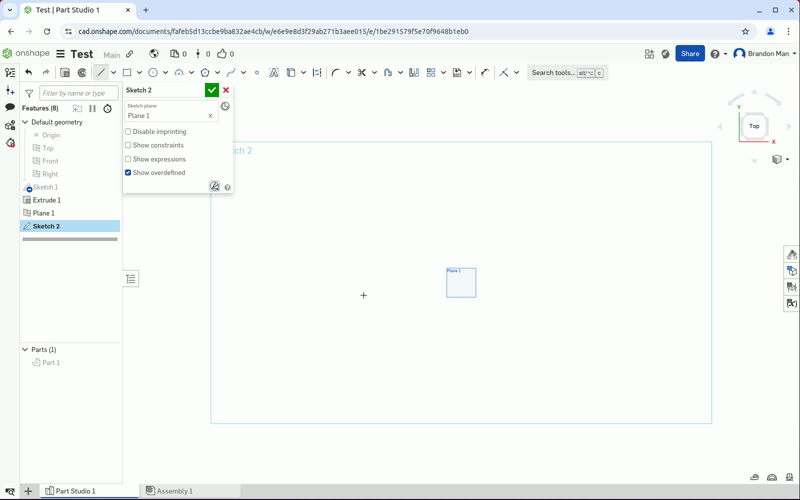
key_up(shift)
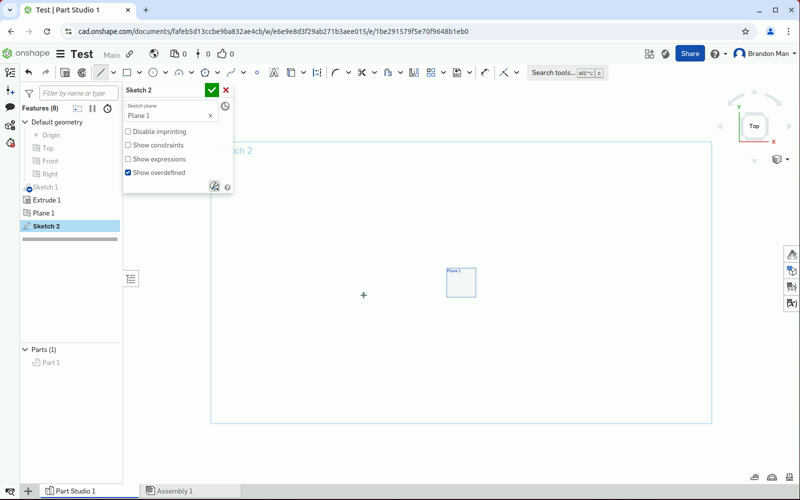
key_down(shift)
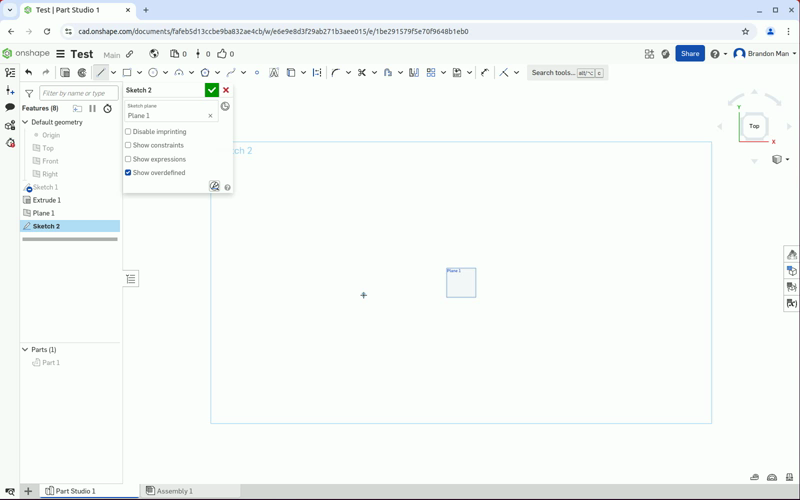
mouse_move(393, 294)
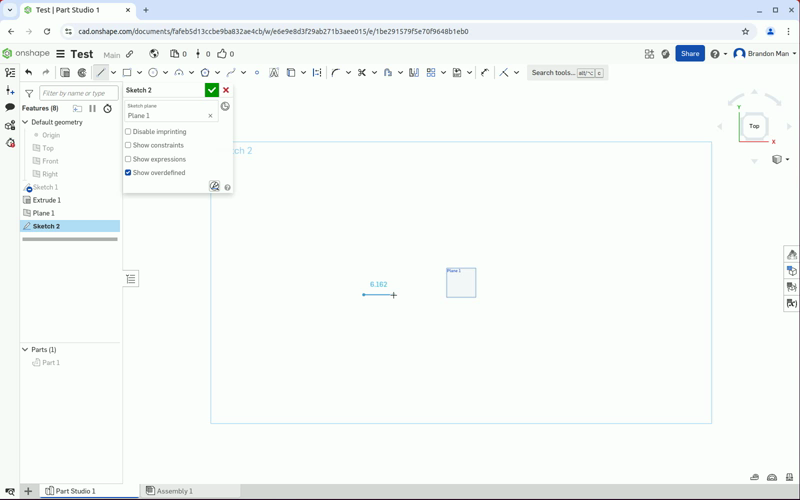
mouse_move(379, 294)
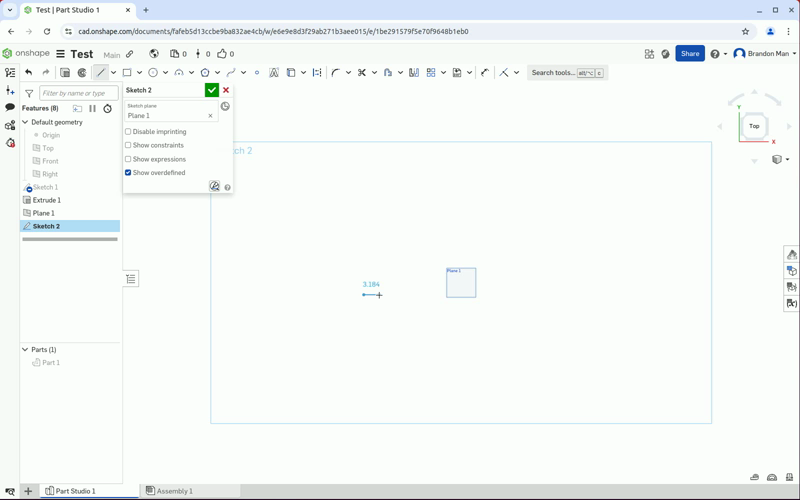
click(379, 294)
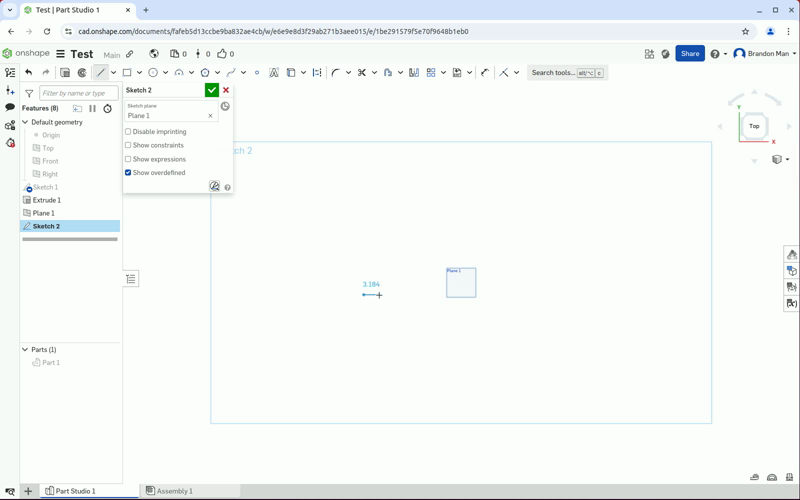
key_up(shift)
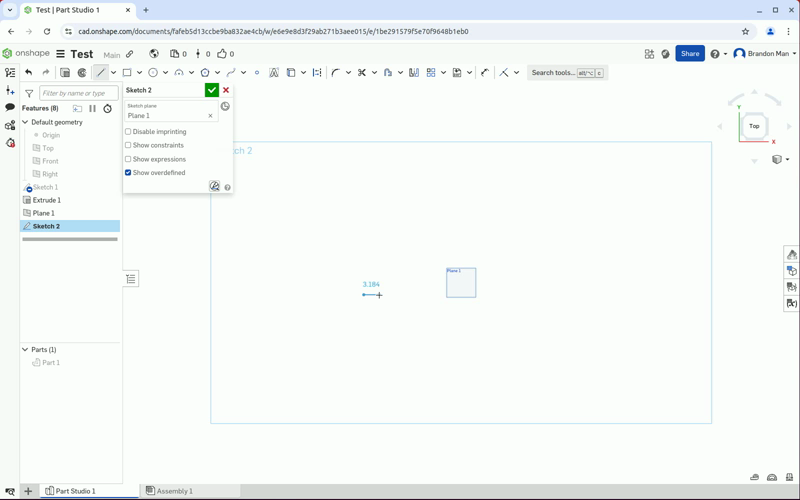
key_down(shift)
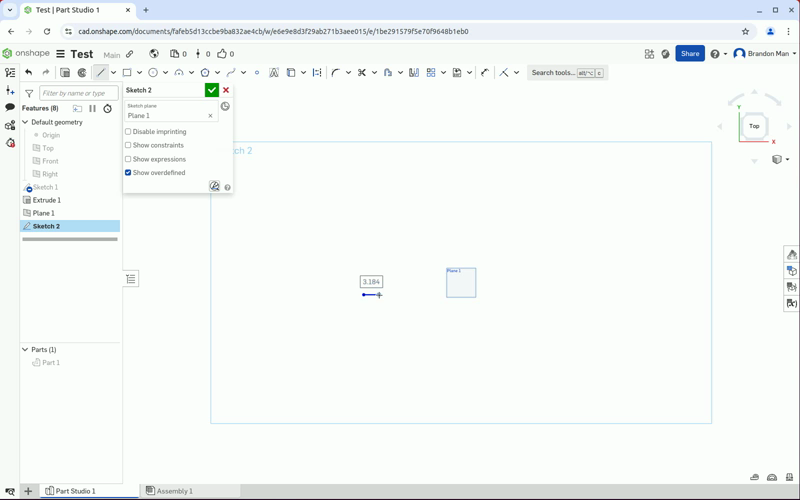
mouse_move(409, 294)
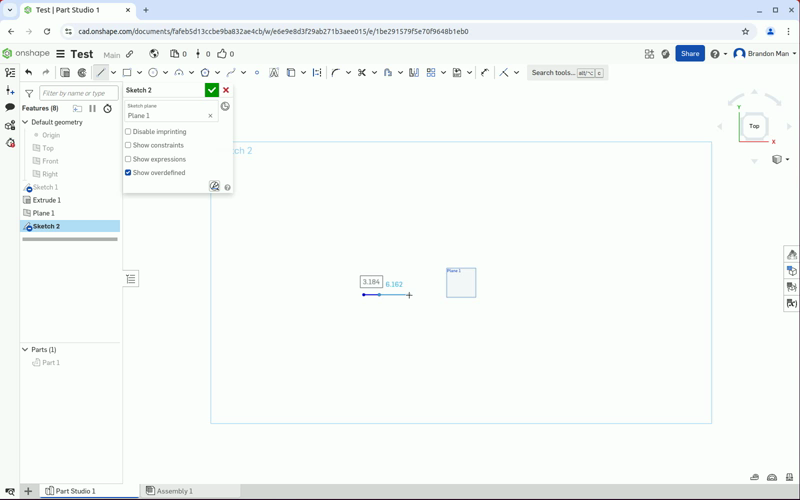
mouse_move(379, 247)
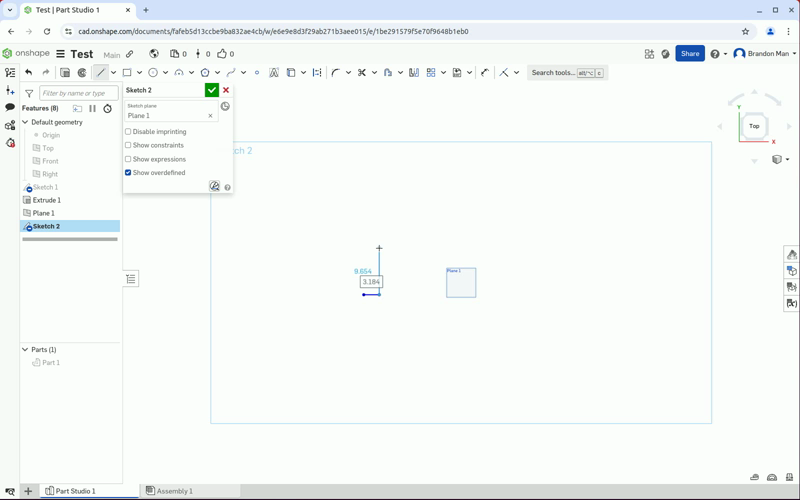
click(379, 247)
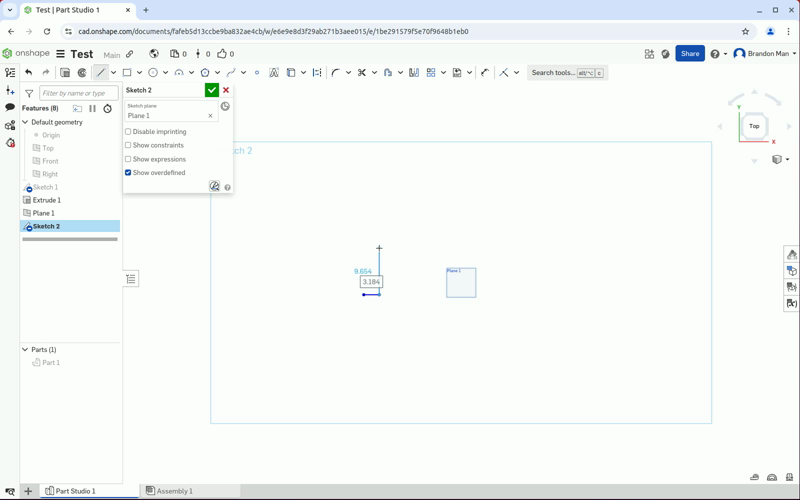
key_up(shift)
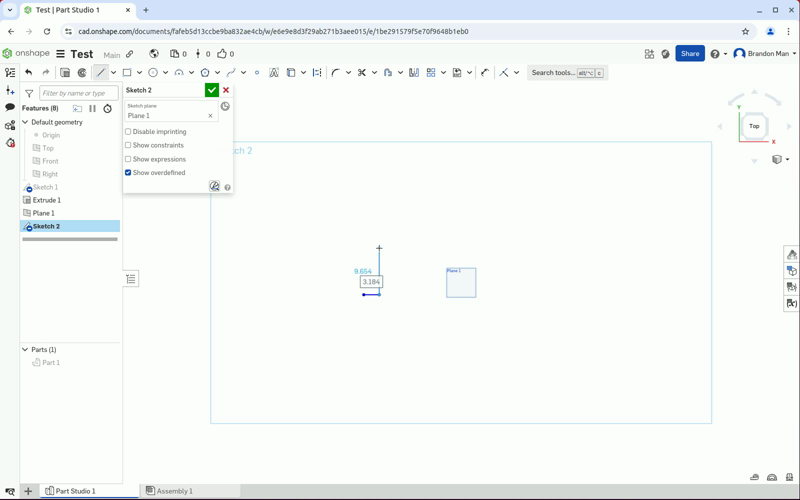
key_down(shift)
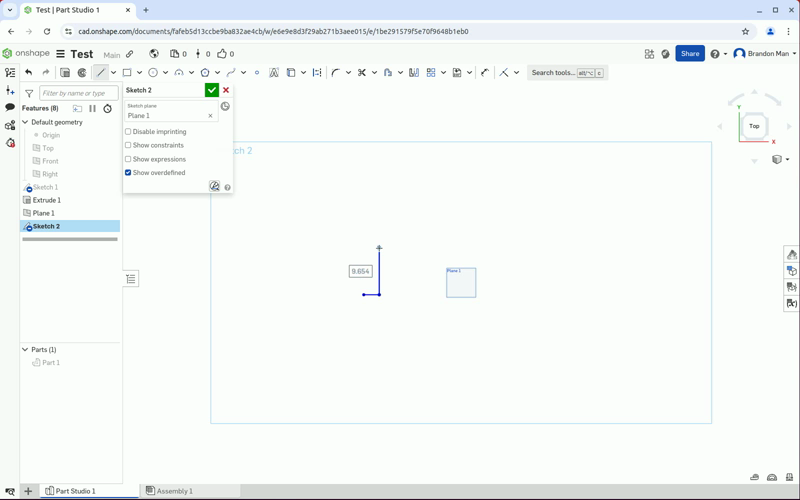
mouse_move(409, 247)
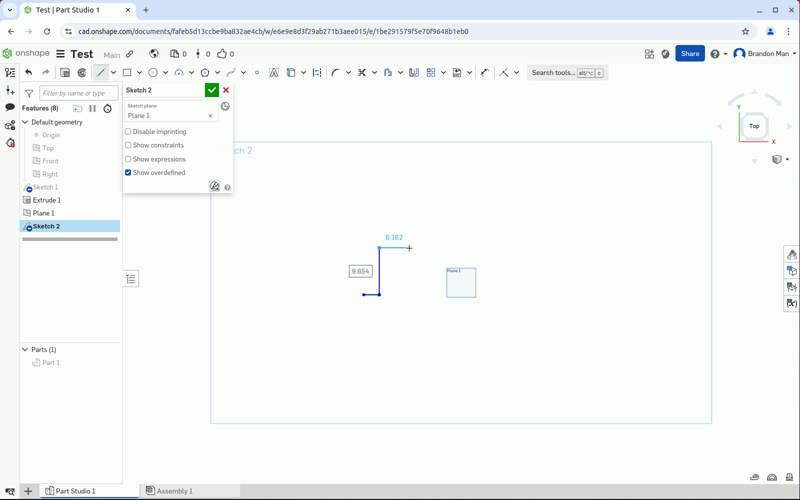
mouse_move(379, 231)
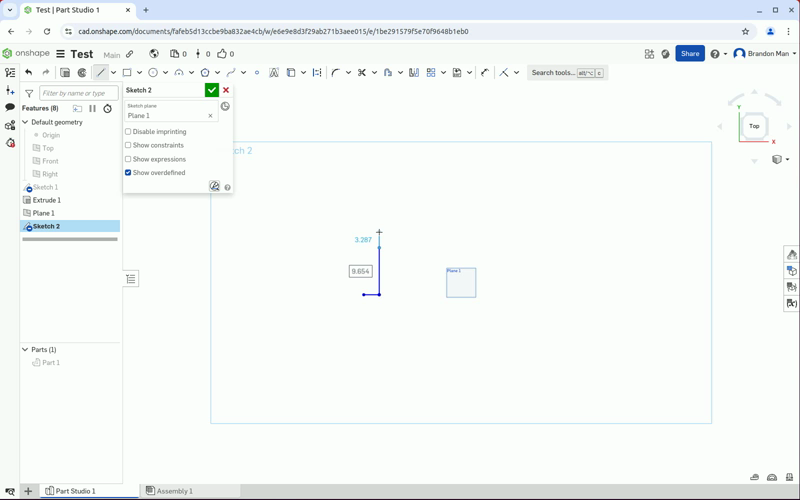
click(379, 231)
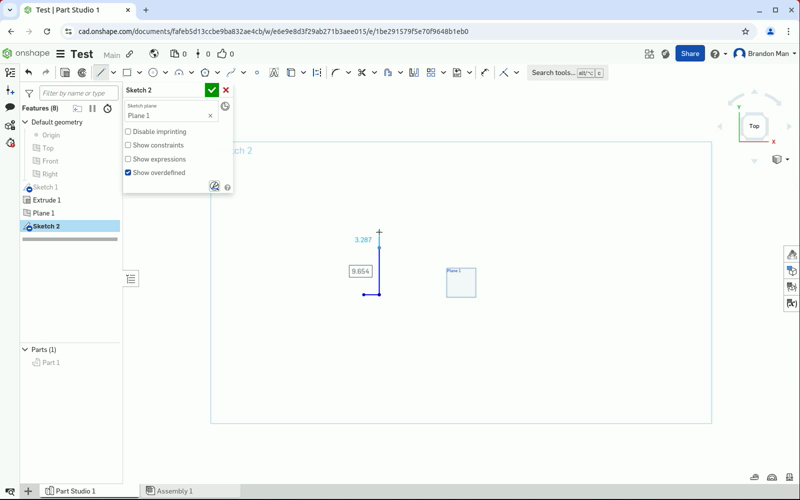
key_up(shift)
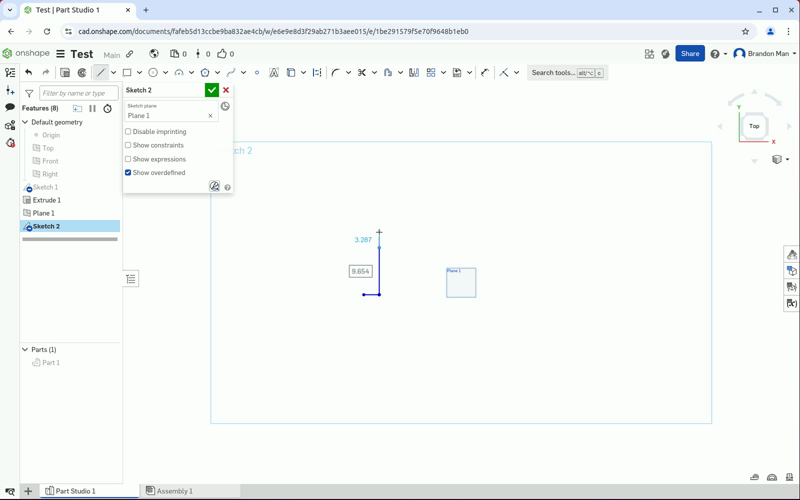
key_down(shift)
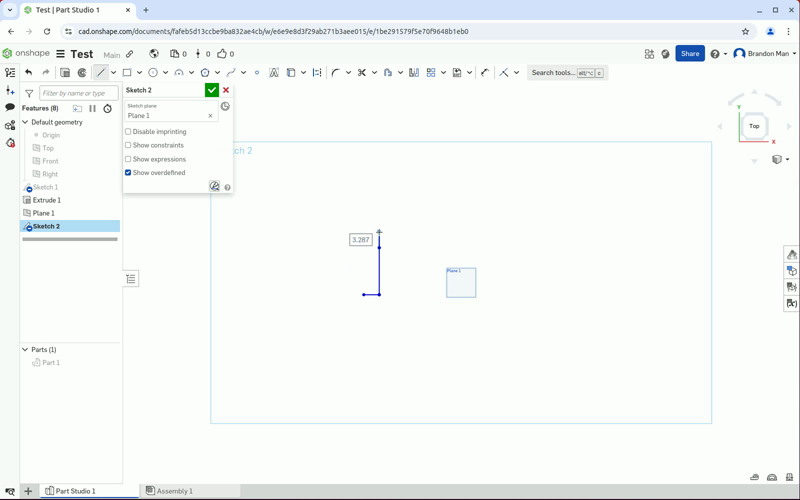
mouse_move(409, 231)
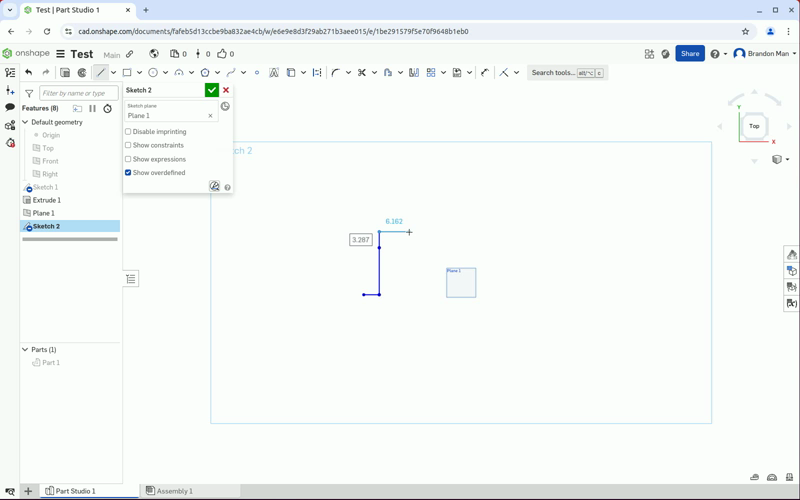
mouse_move(363, 231)
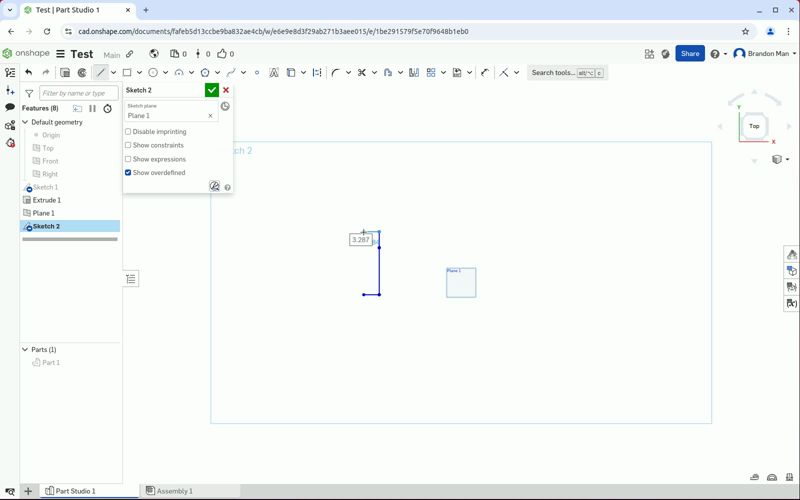
click(363, 231)
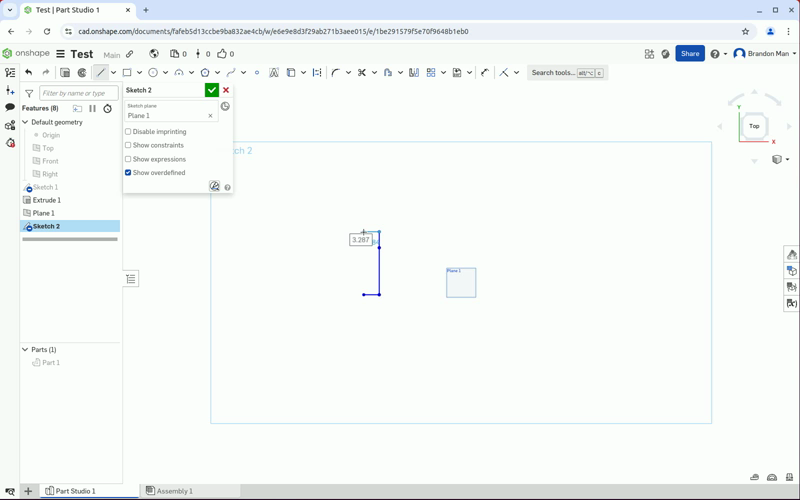
key_up(shift)
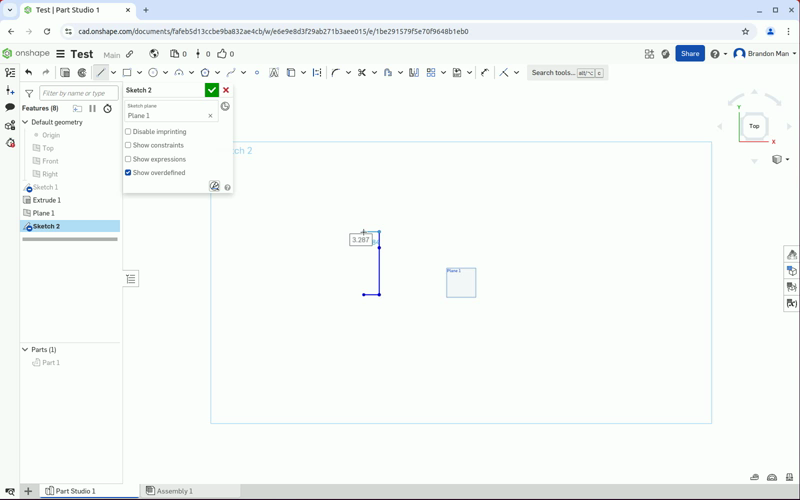
key_down(shift)
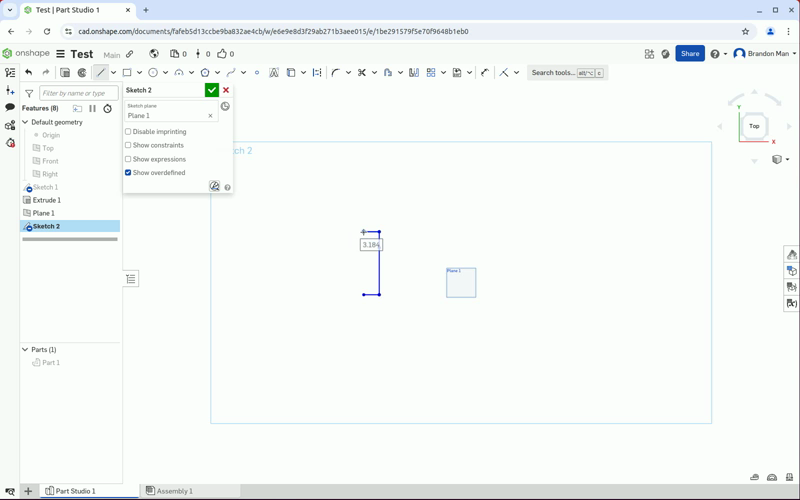
mouse_move(363, 294)
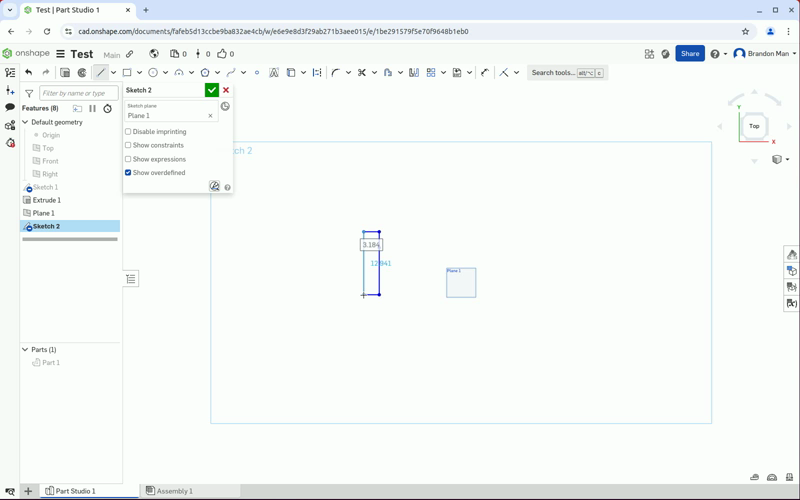
key_up(shift)
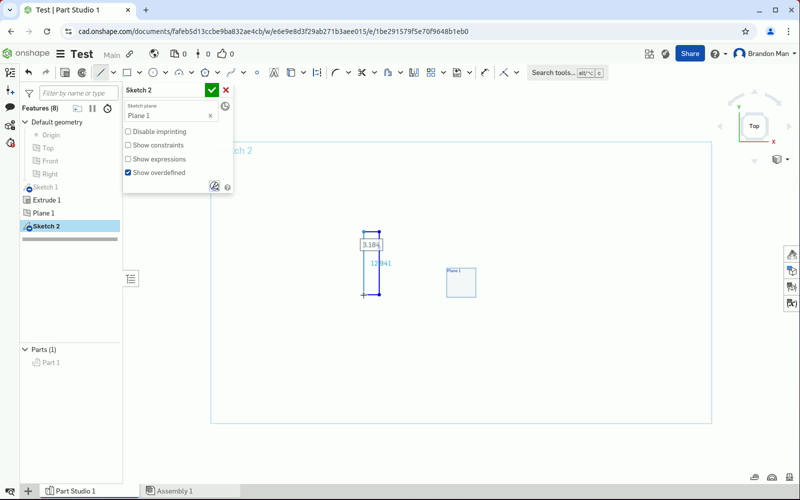
click(363, 294)
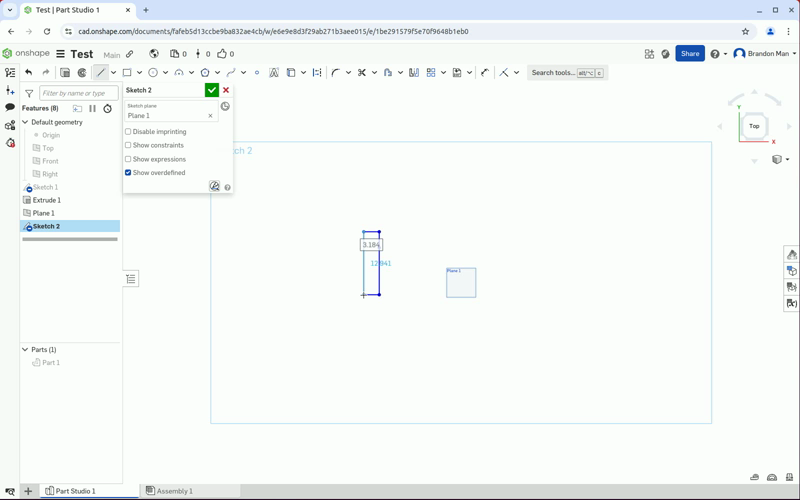
key(esc)
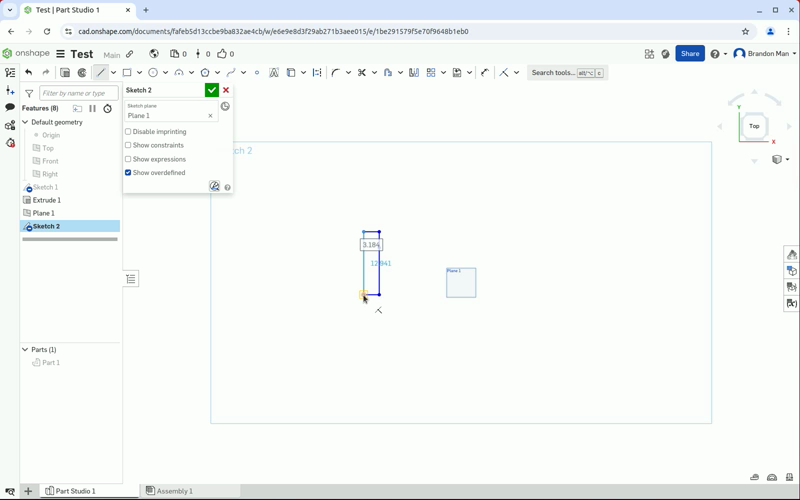
mouse_move(376, 266)
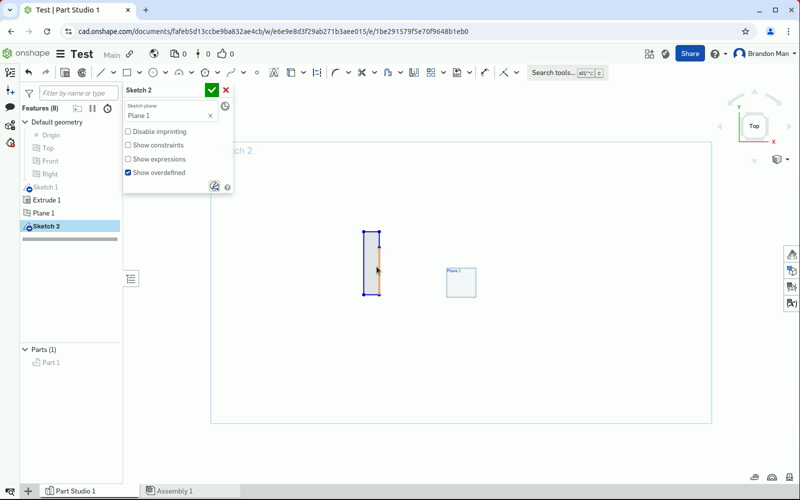
scroll(6)
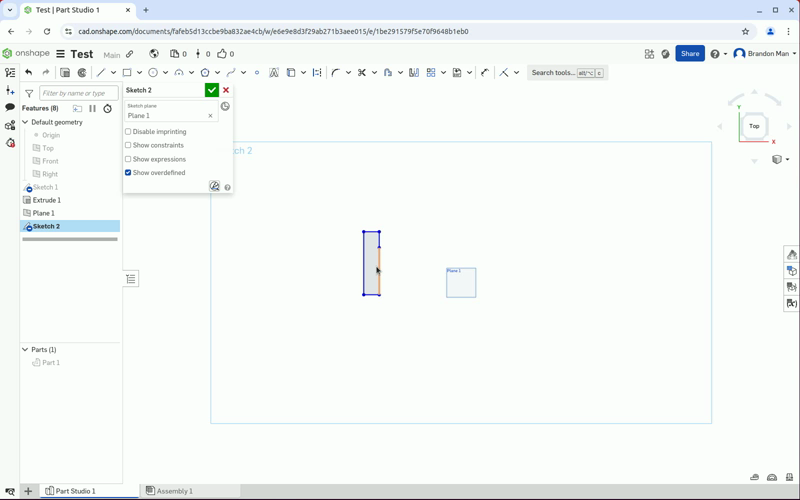
scroll(6)
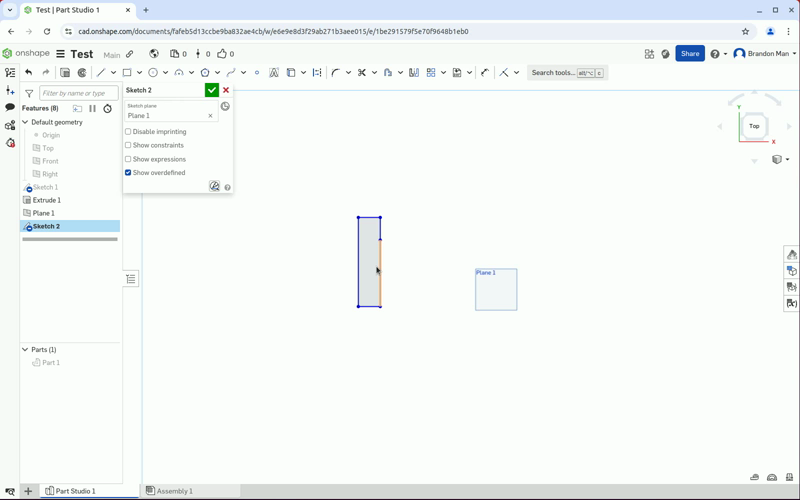
scroll(6)
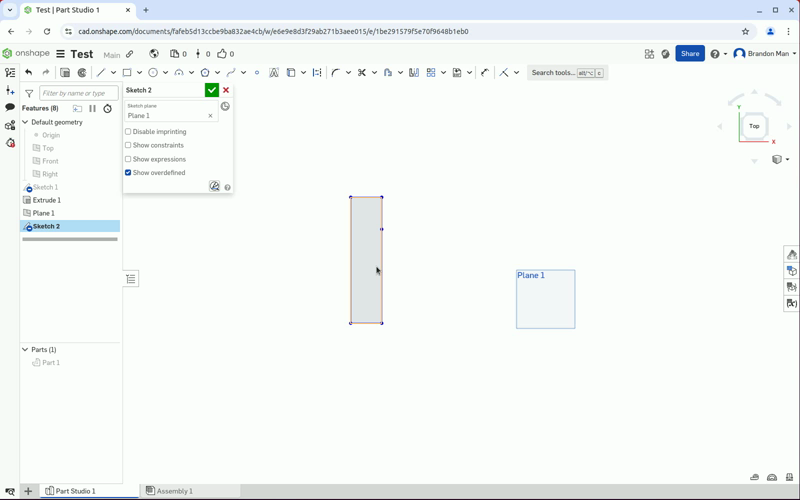
scroll(6)
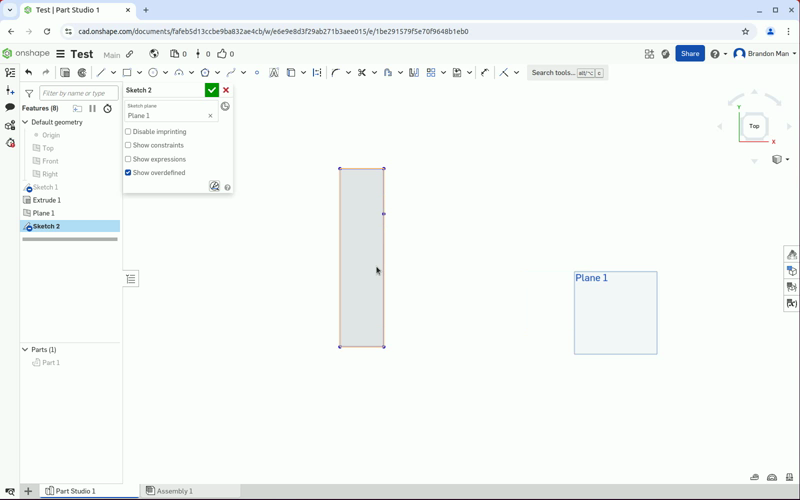
scroll(6)
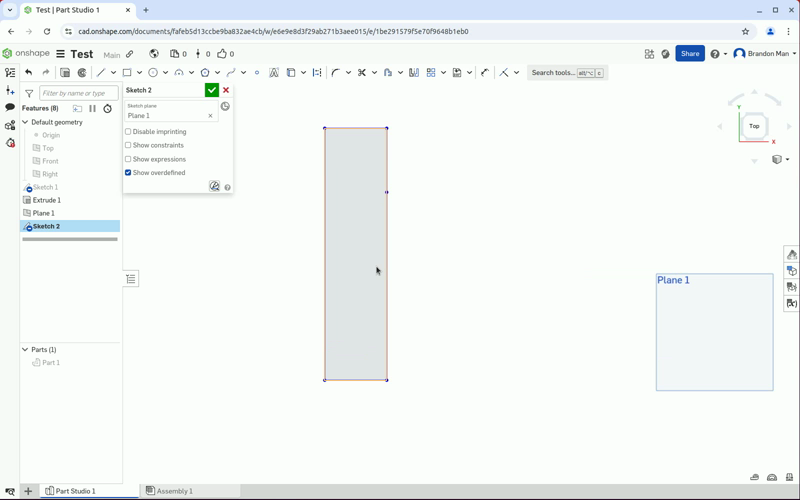
scroll(6)
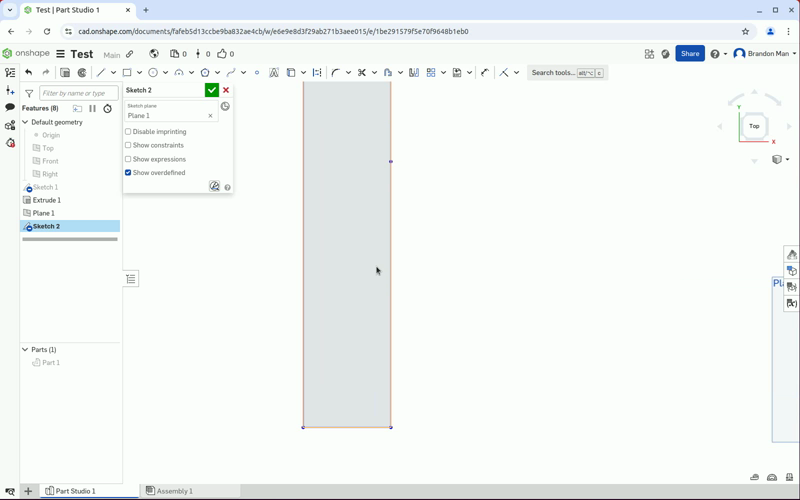
scroll(6)
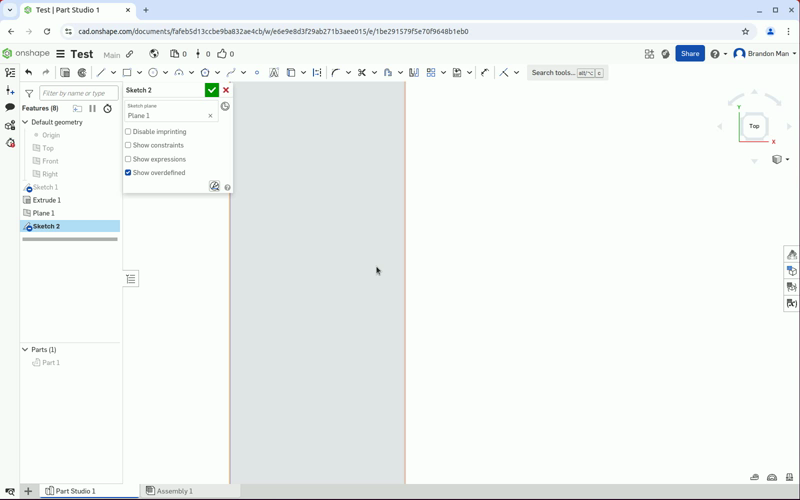
click(376, 266)
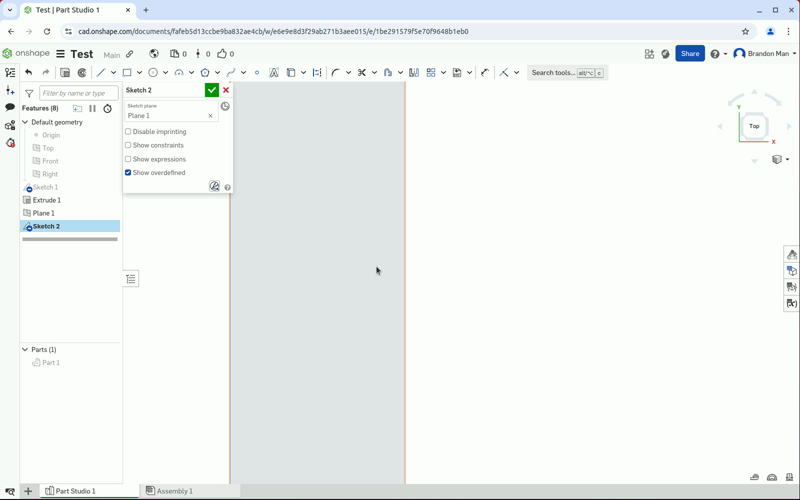
scroll(-6)
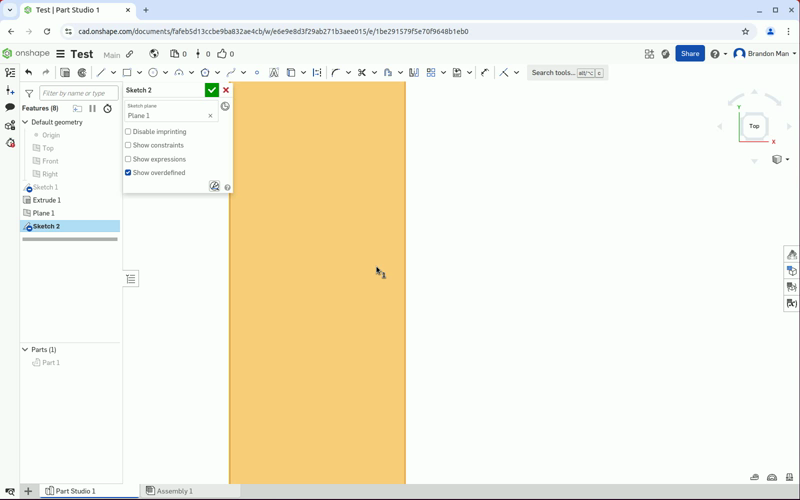
scroll(-6)
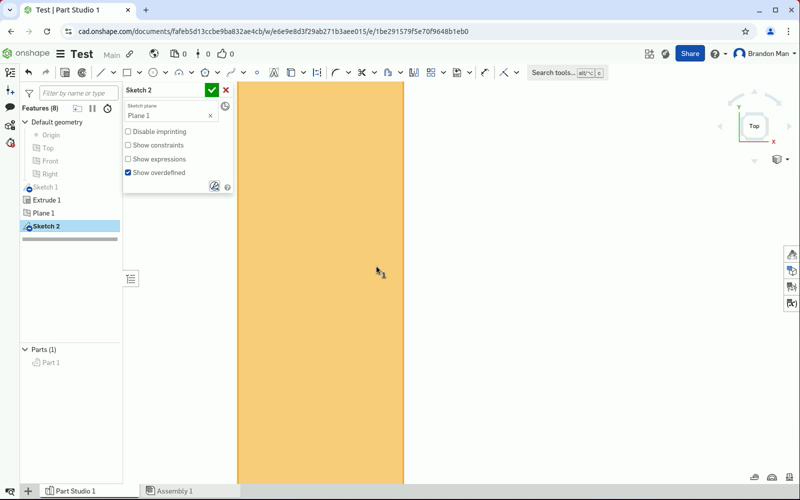
scroll(-6)
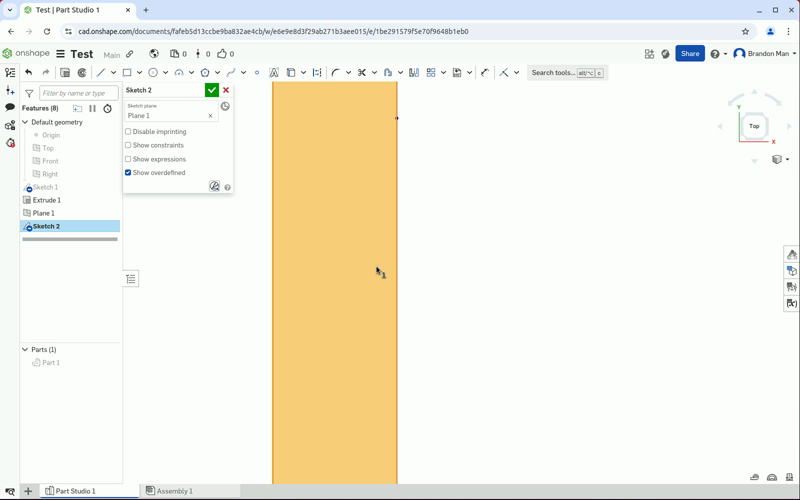
scroll(-6)
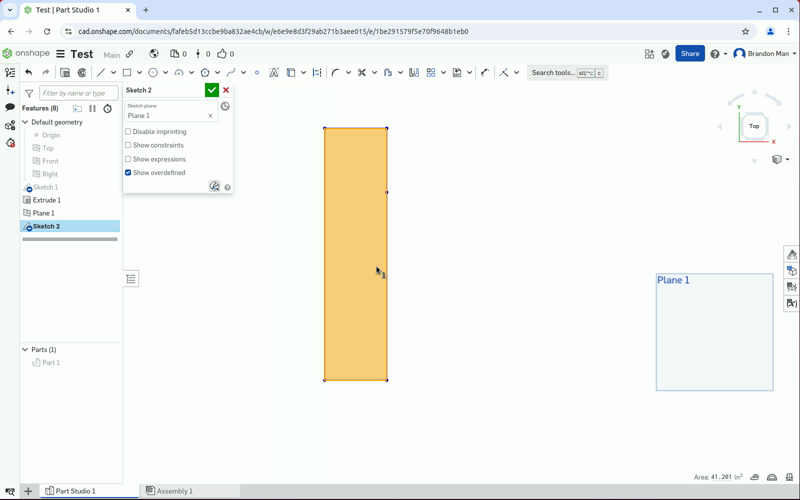
scroll(-6)
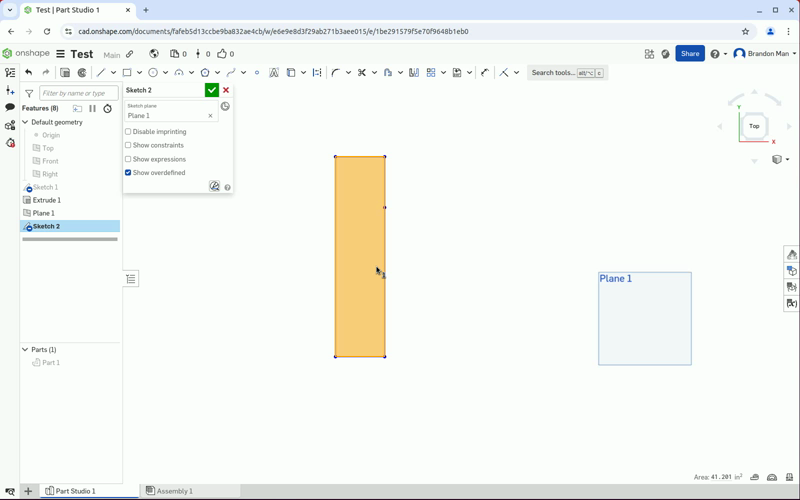
scroll(-6)
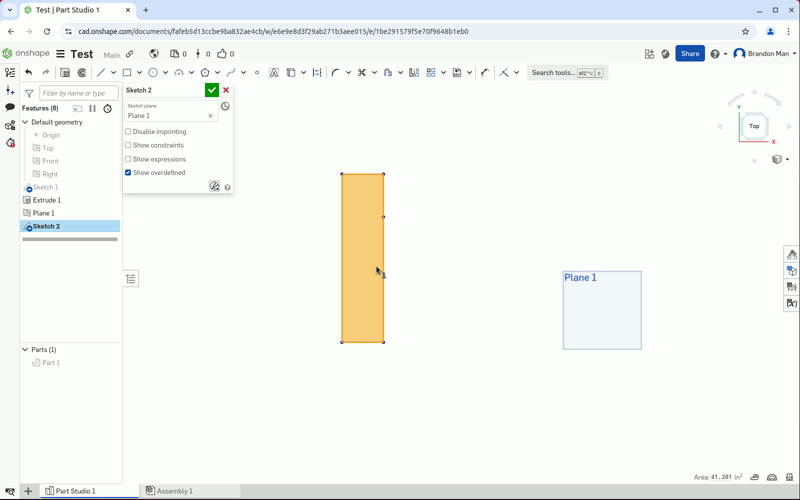
scroll(-6)
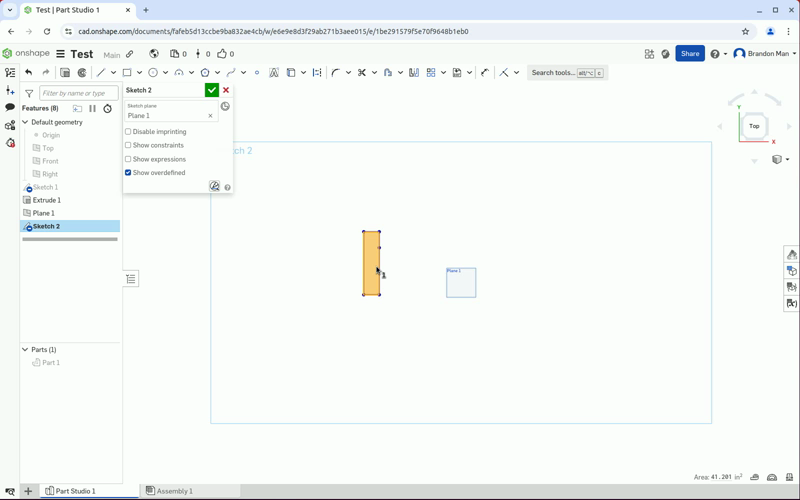
mouse_move(73, 352)
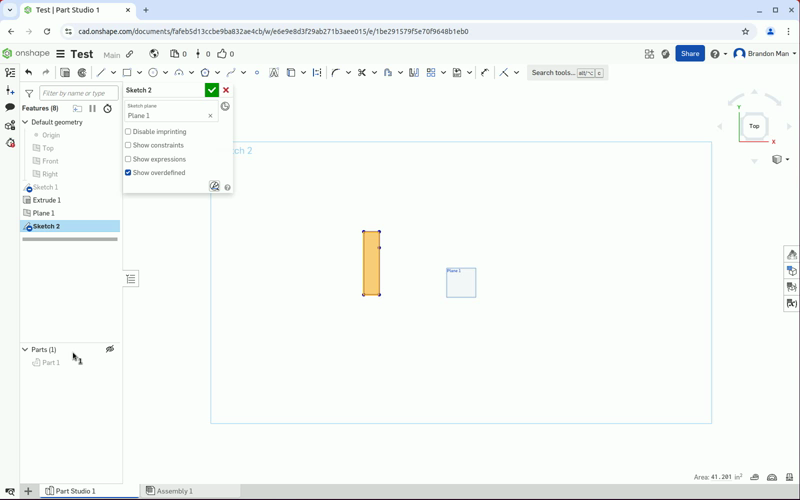
key(shift+y)
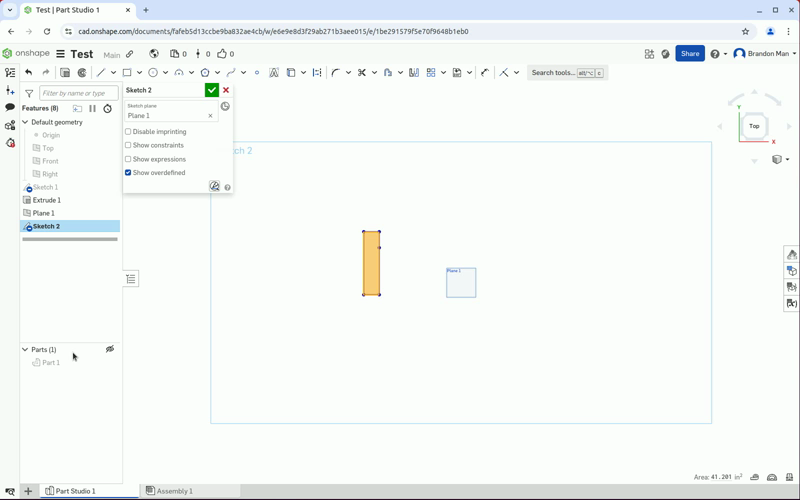
key(shift+e)
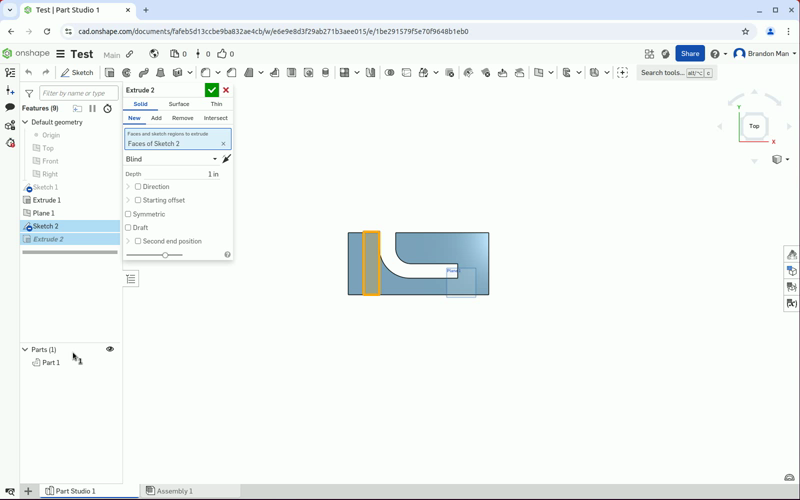
mouse_move(143, 106)
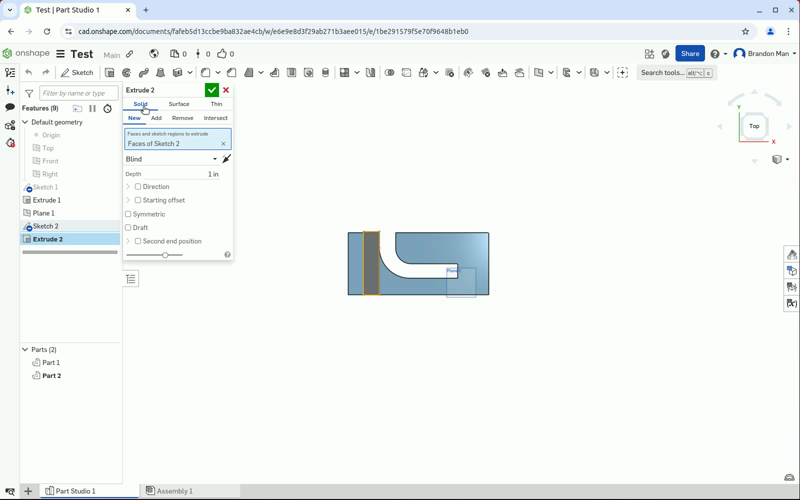
click(143, 106)
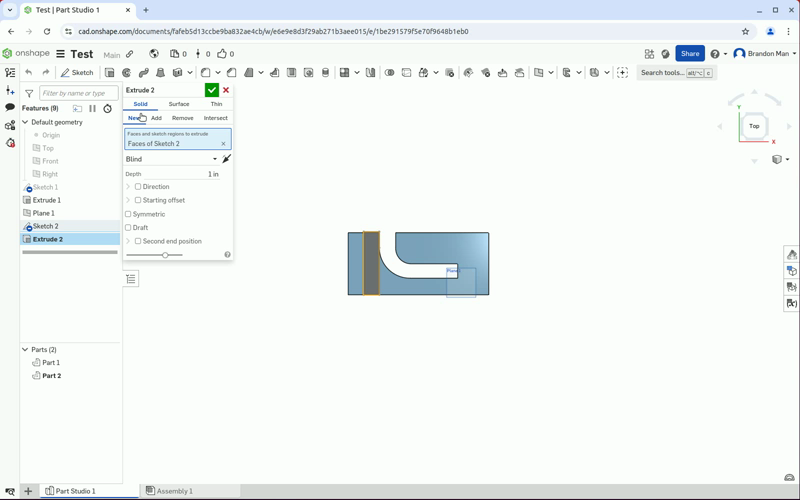
mouse_move(137, 120)
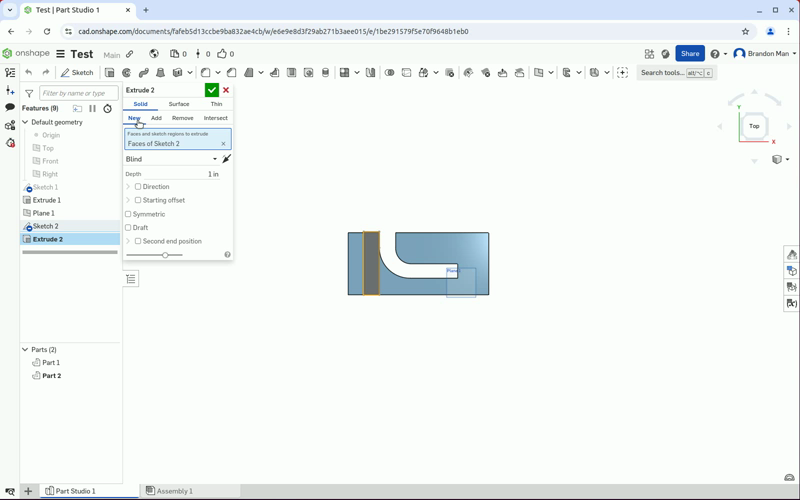
click(137, 120)
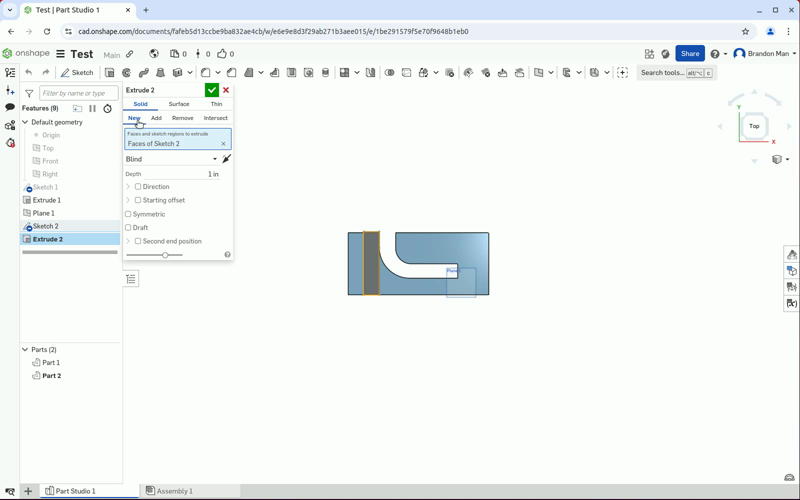
key(tab, 4)
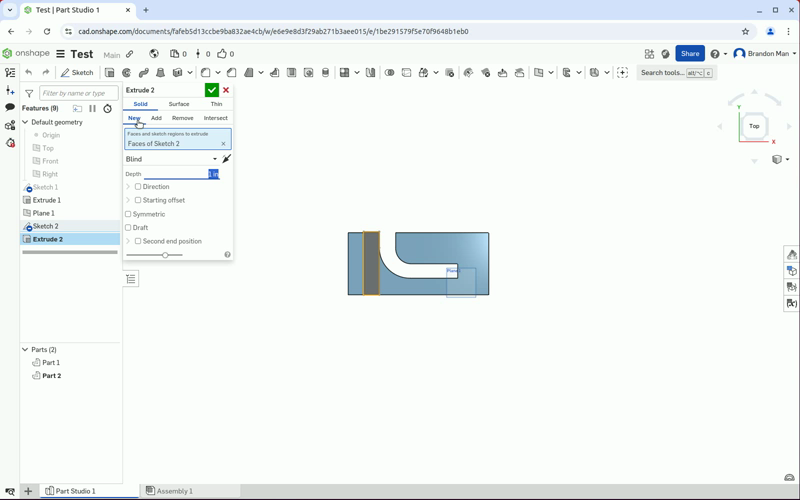
text(3.129)
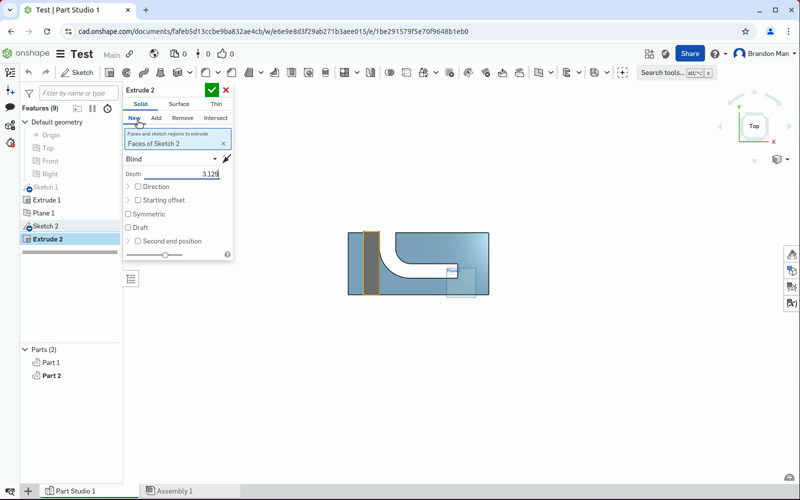
key(enter)
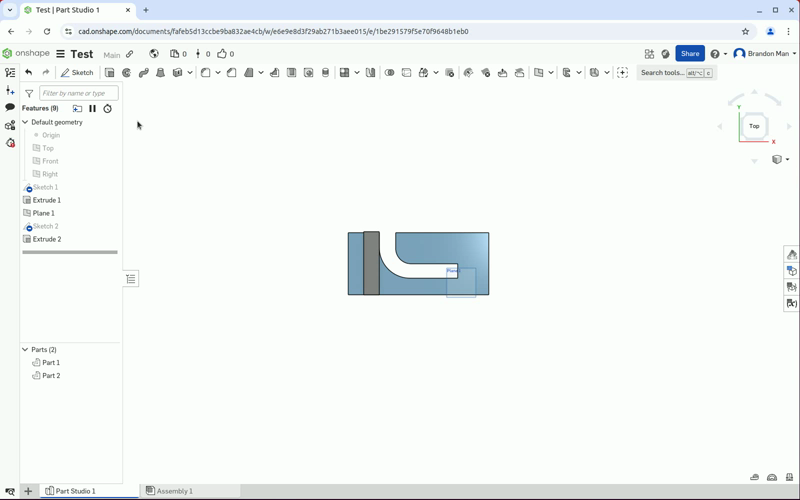
key(shift+h)
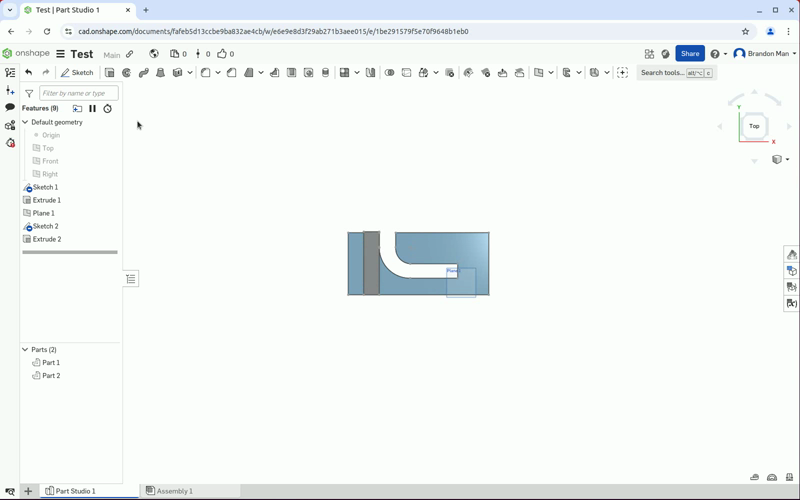
key(shift+h)
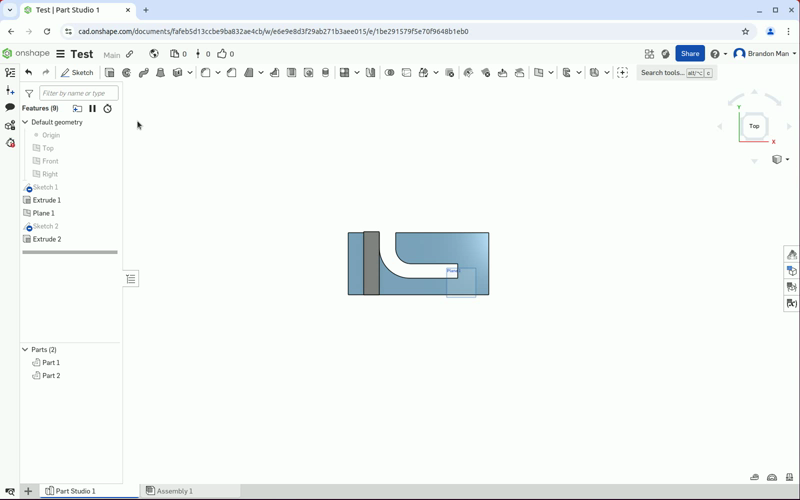
mouse_move(73, 189)
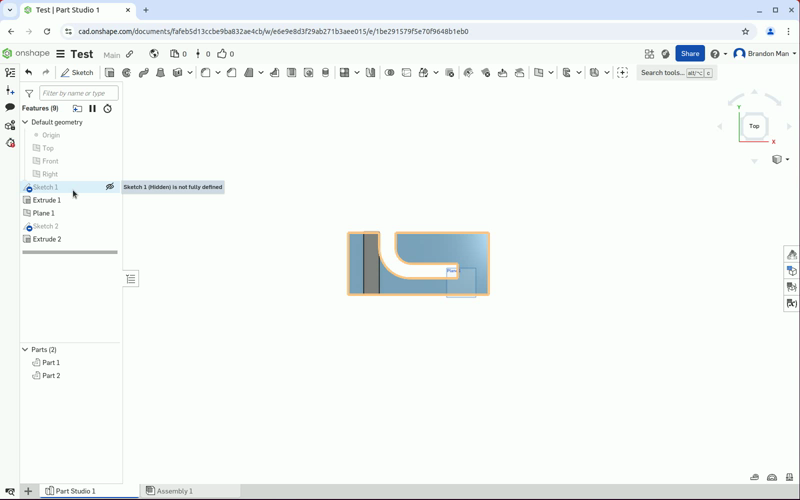
click(73, 189)
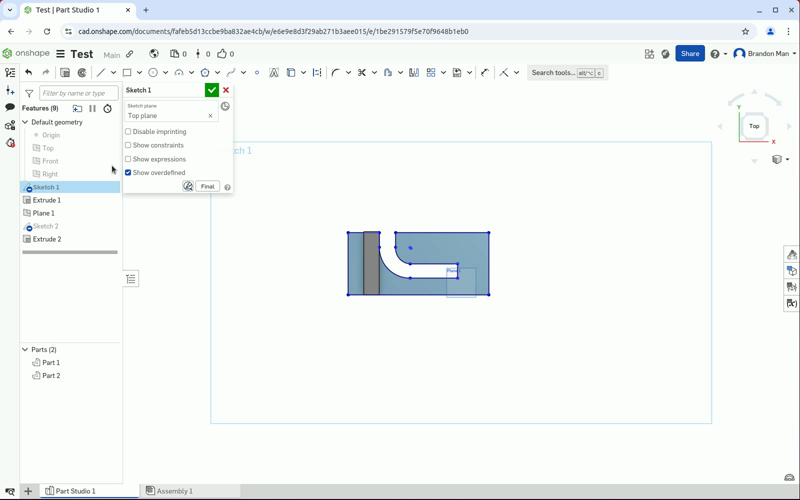
mouse_move(229, 92)
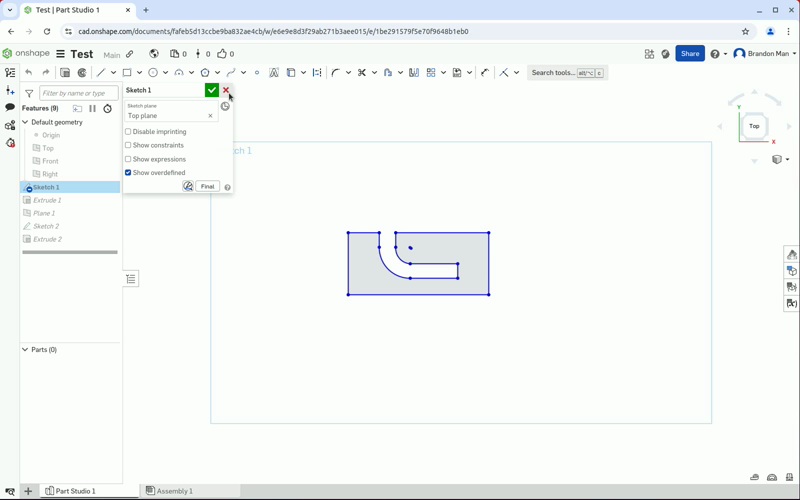
click(229, 92)
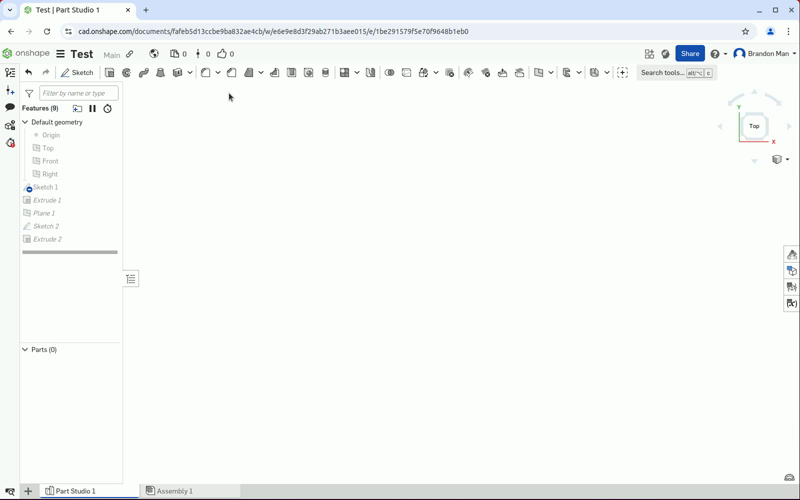
key(shift+s)
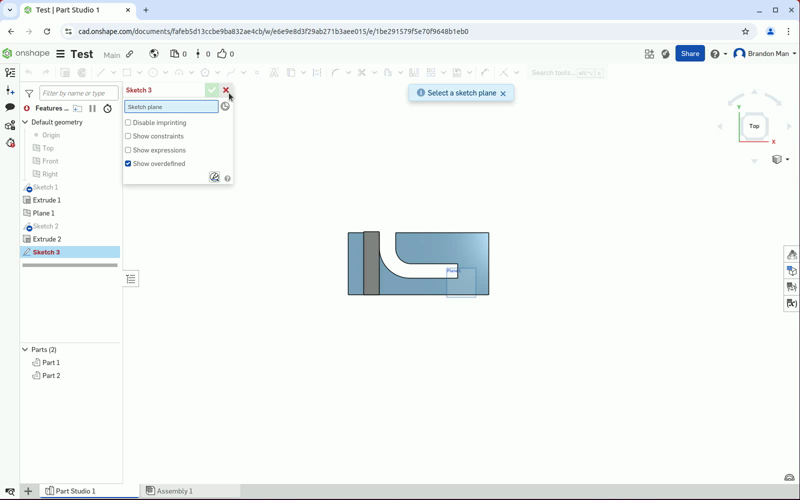
mouse_move(73, 215)
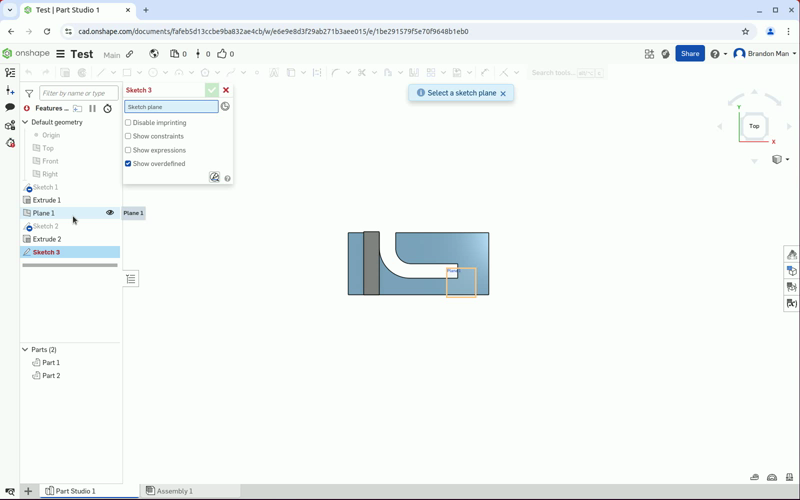
click(73, 215)
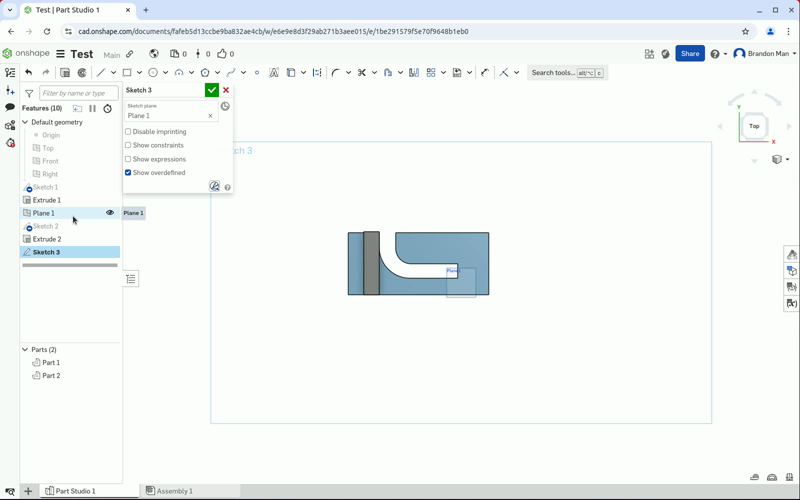
mouse_move(73, 352)
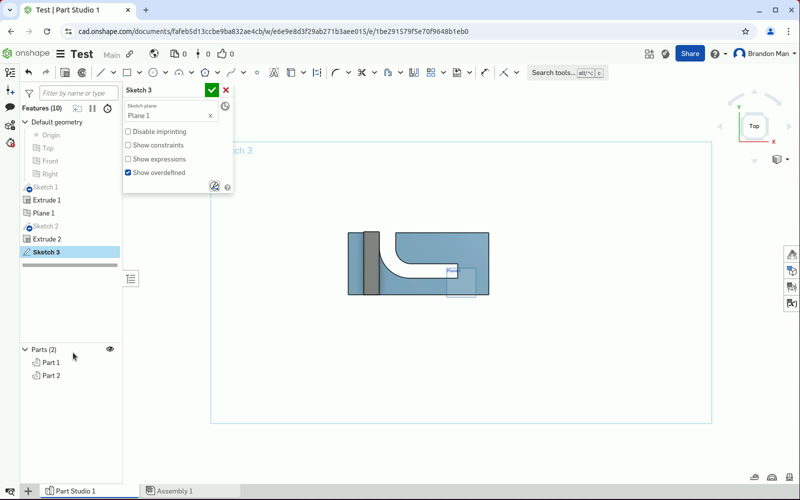
key(y)
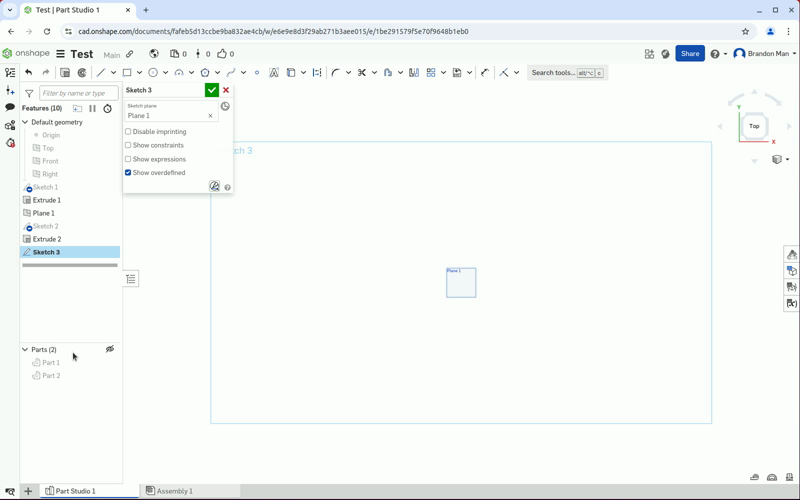
key(l)
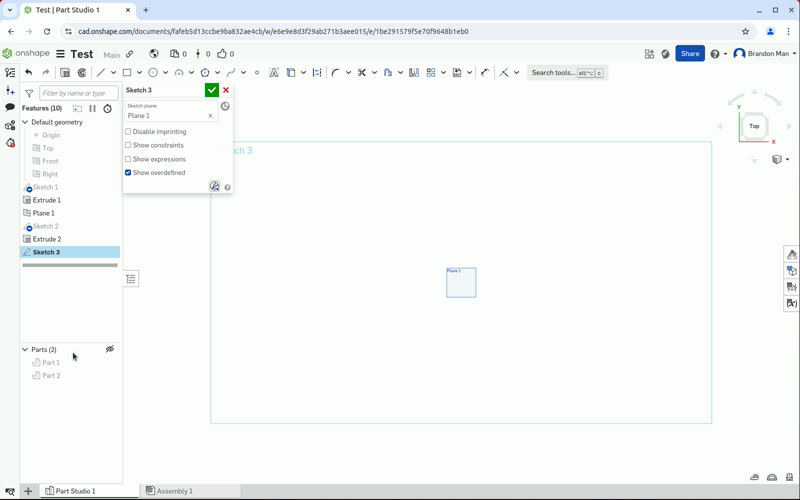
key_down(shift)
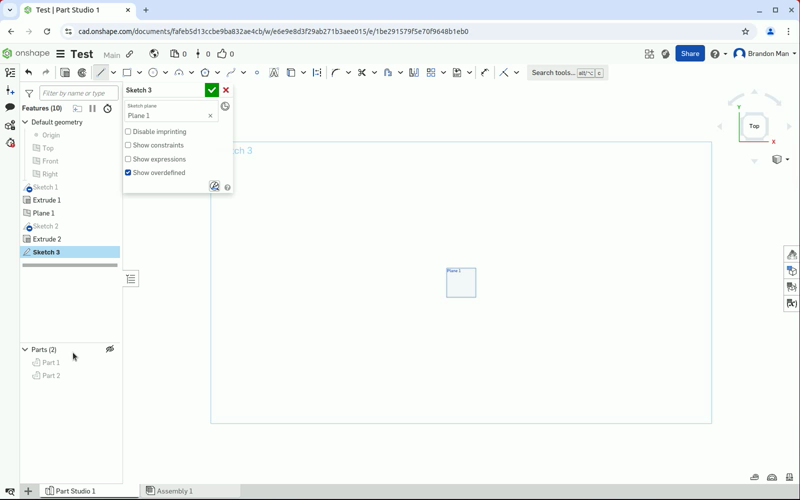
mouse_move(457, 294)
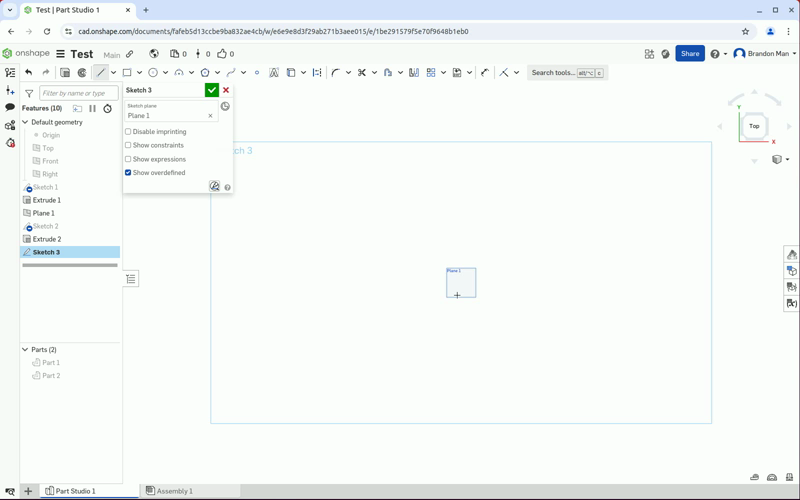
click(457, 294)
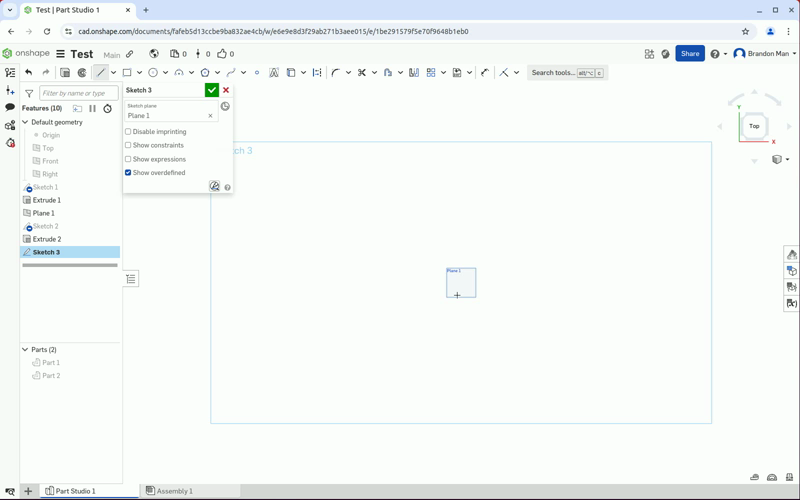
key_up(shift)
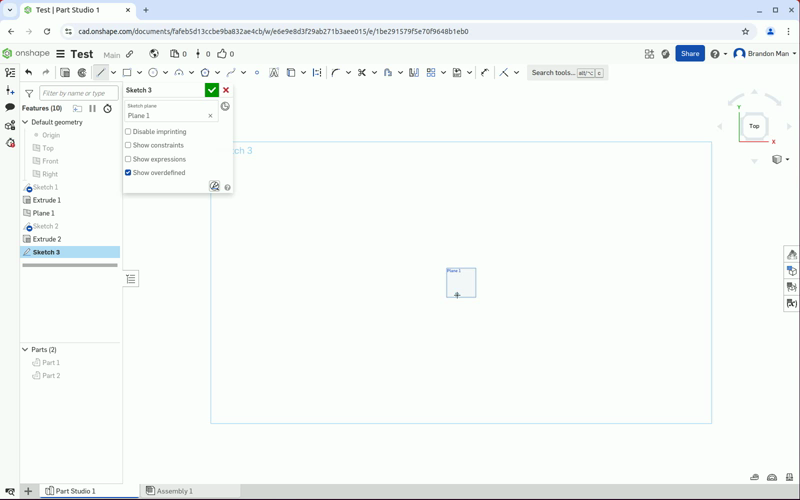
key_down(shift)
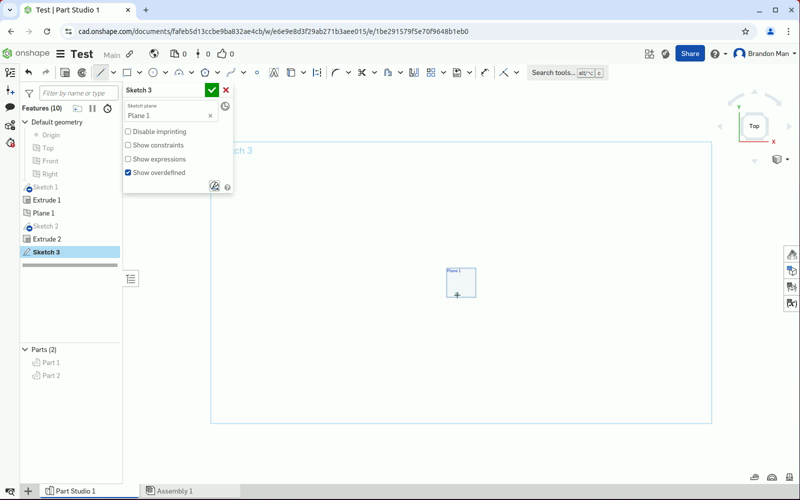
mouse_move(487, 294)
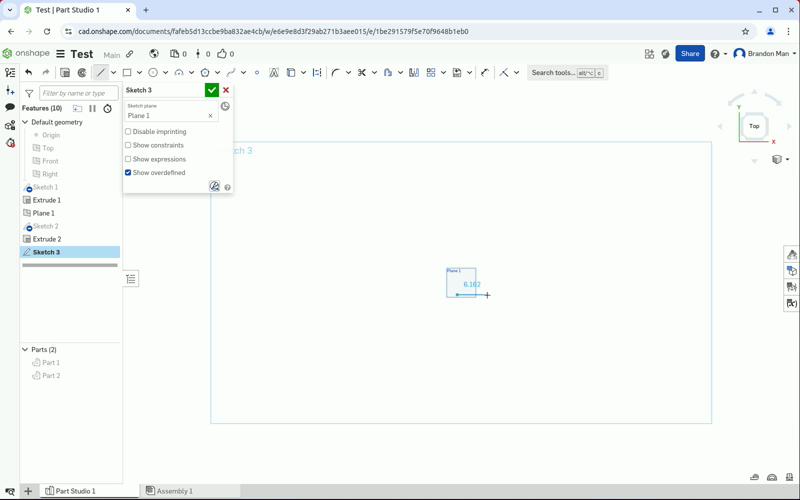
mouse_move(473, 294)
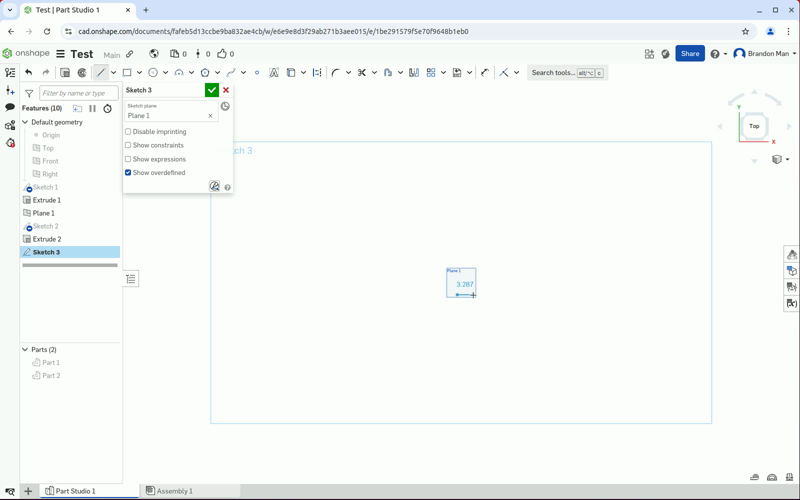
click(473, 294)
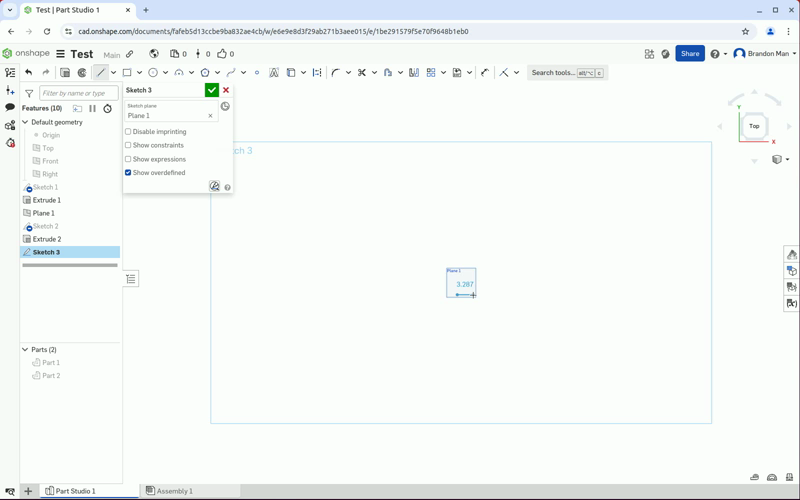
key_up(shift)
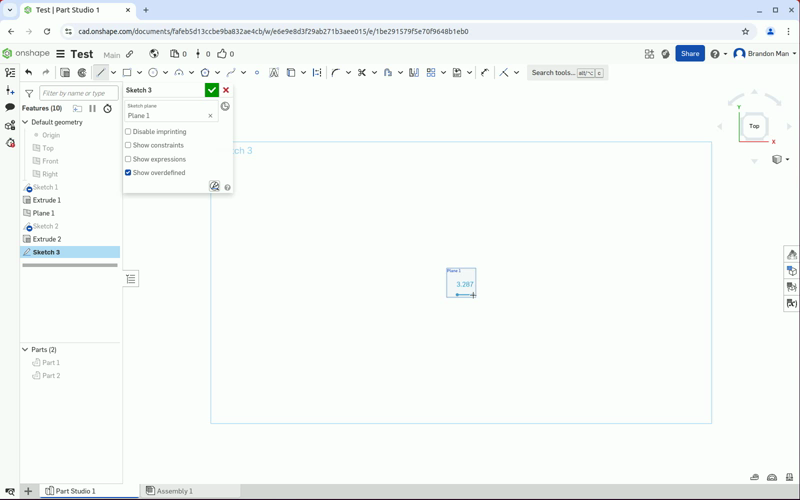
key_down(shift)
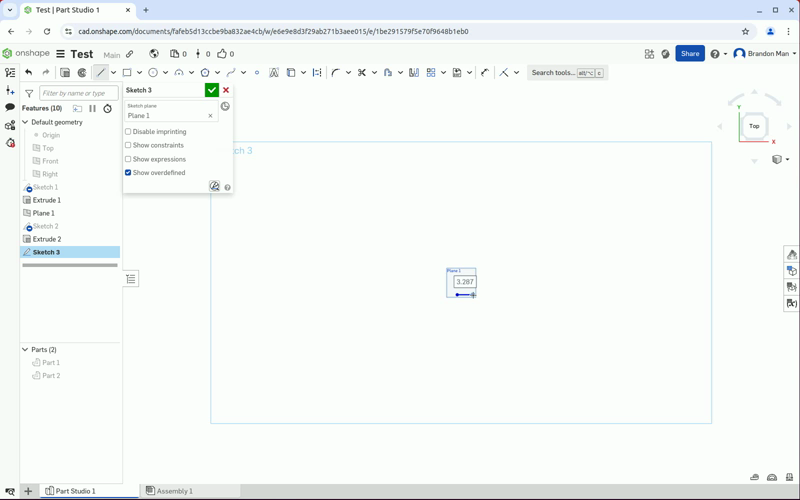
mouse_move(473, 231)
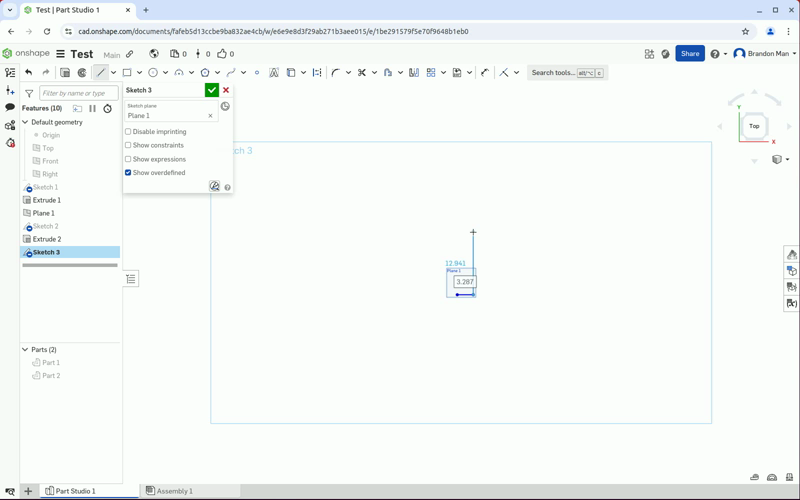
click(473, 231)
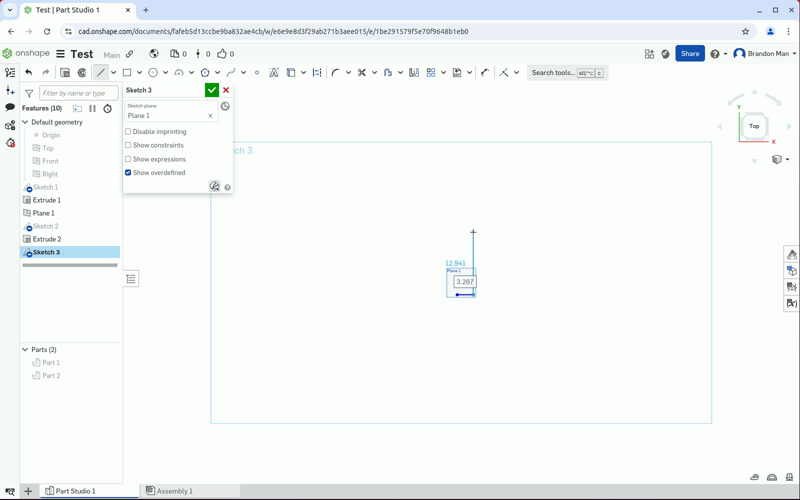
key_up(shift)
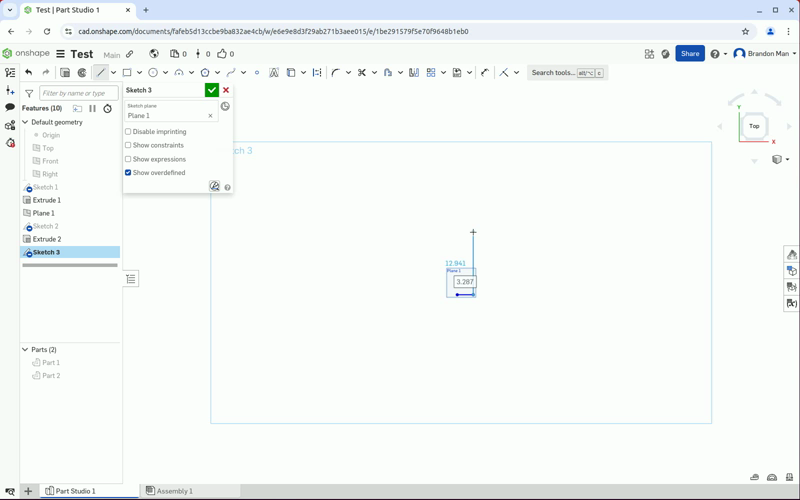
key_down(shift)
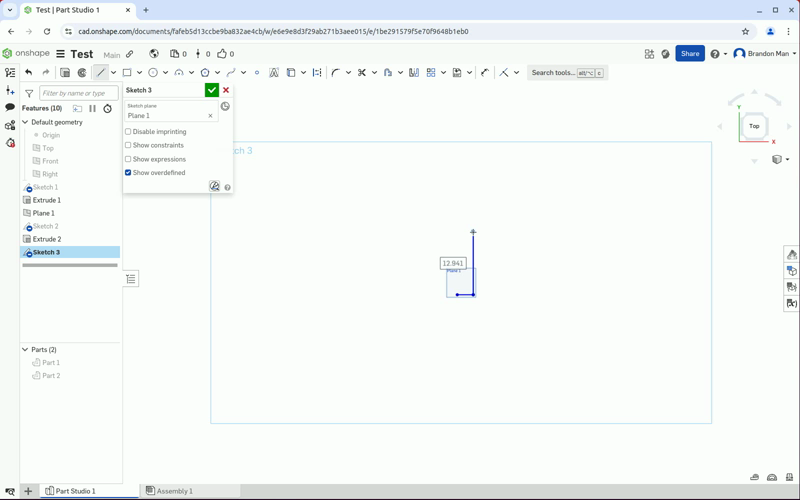
mouse_move(503, 231)
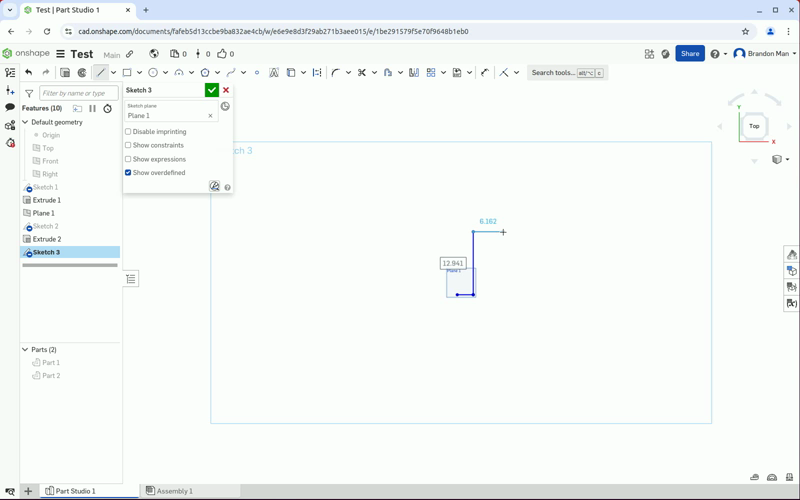
mouse_move(457, 231)
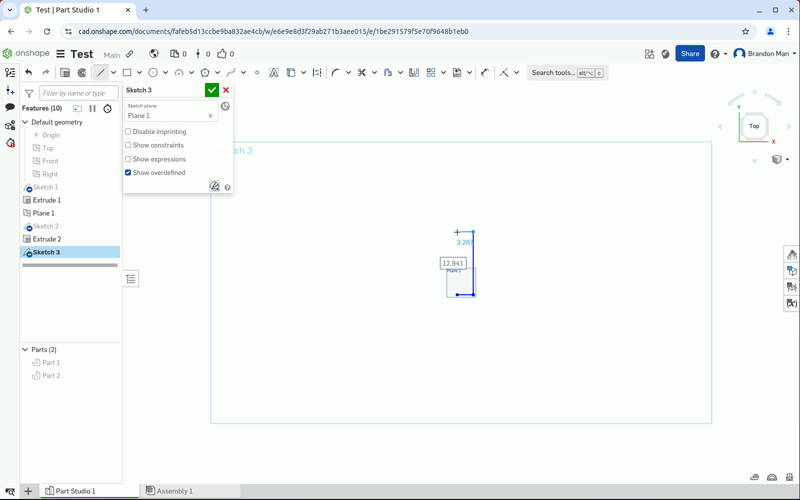
click(457, 231)
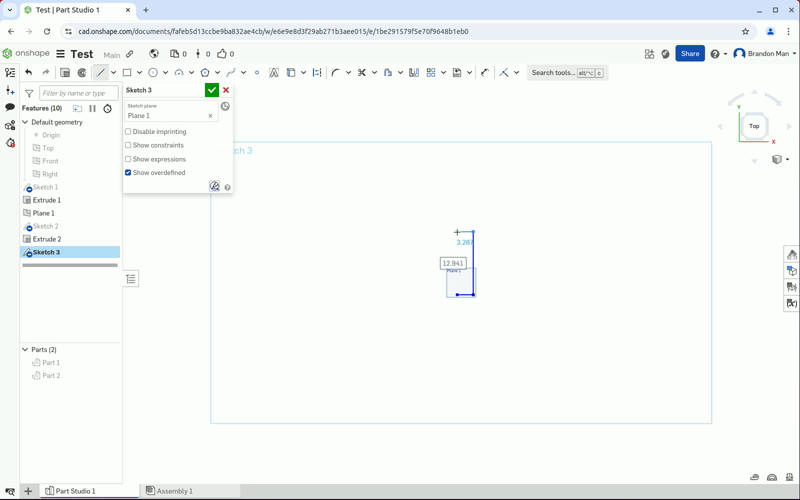
key_up(shift)
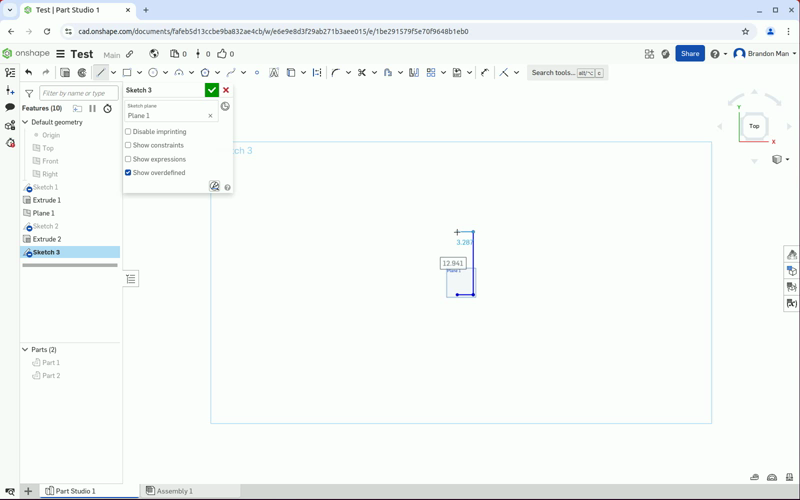
key_down(shift)
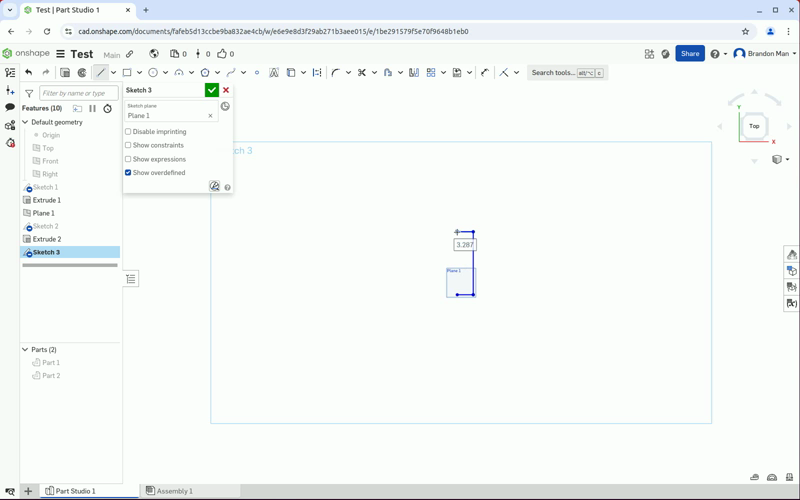
mouse_move(487, 231)
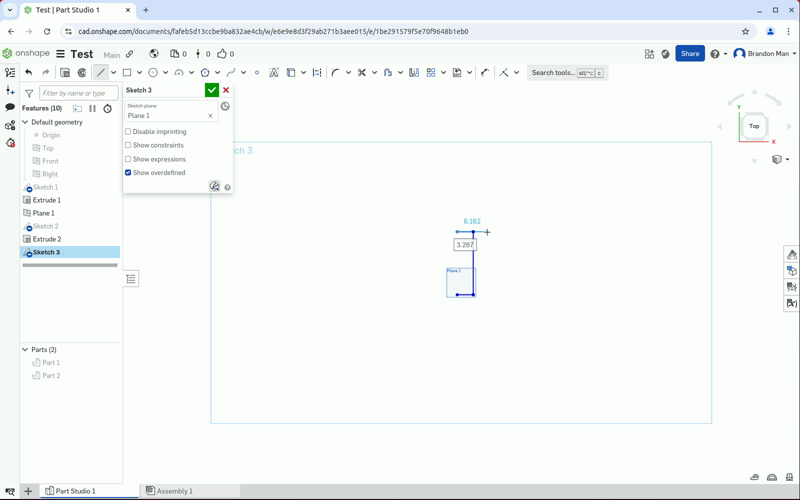
mouse_move(457, 263)
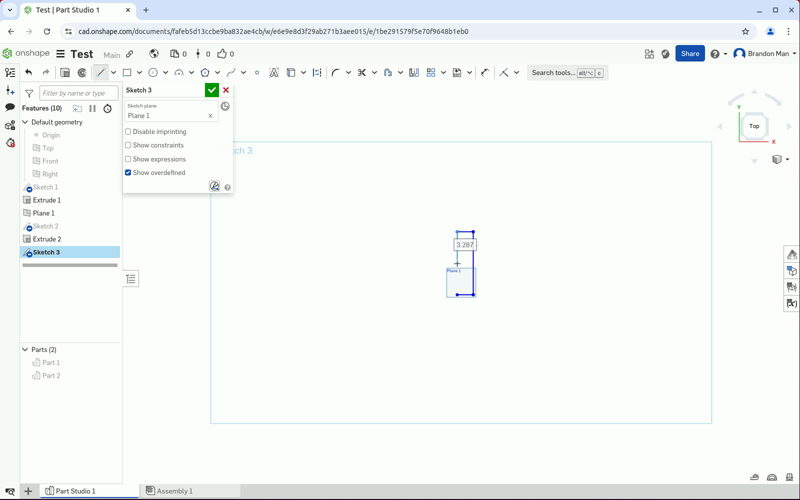
click(457, 263)
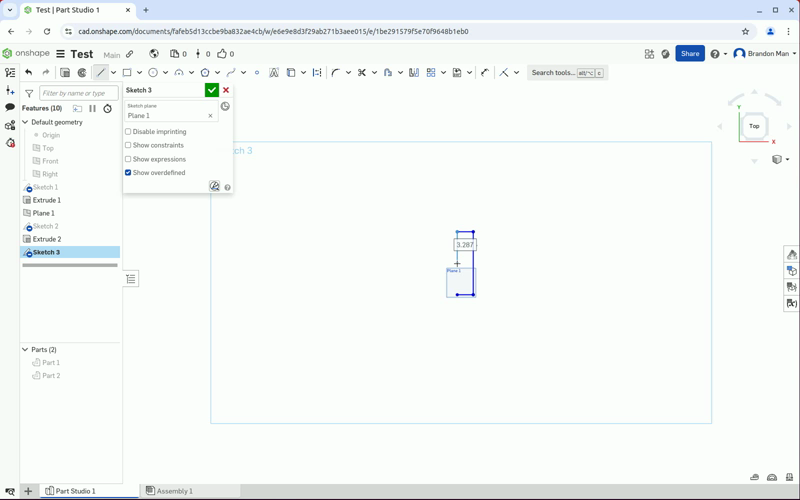
key_up(shift)
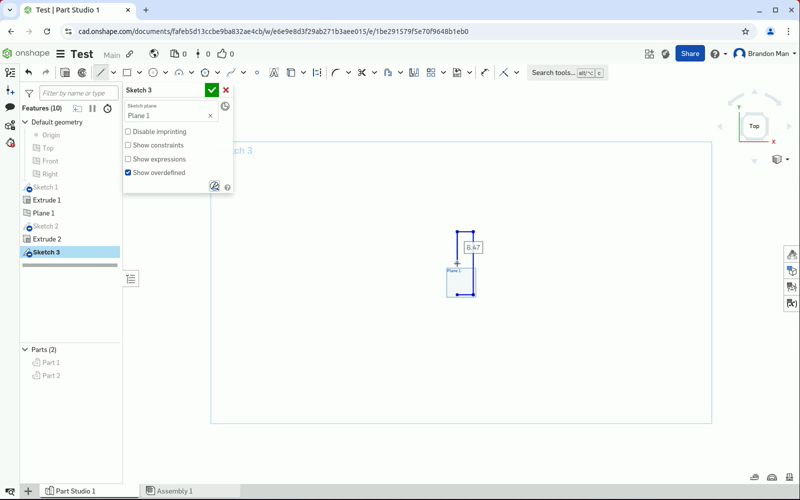
key_down(shift)
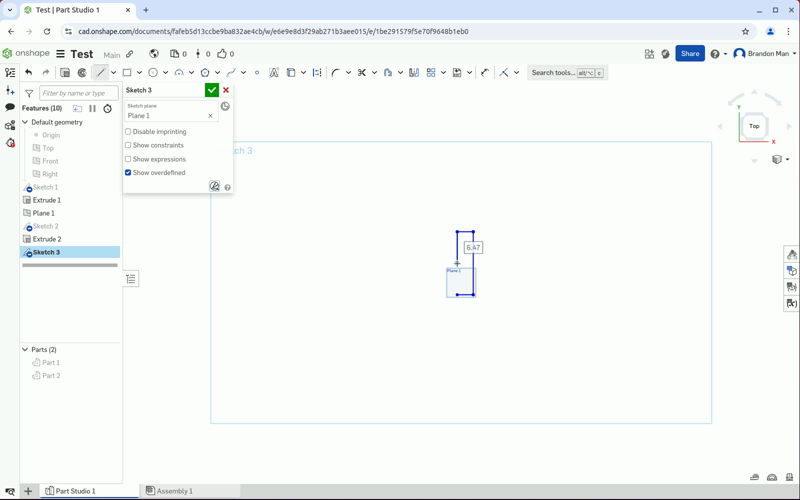
mouse_move(487, 263)
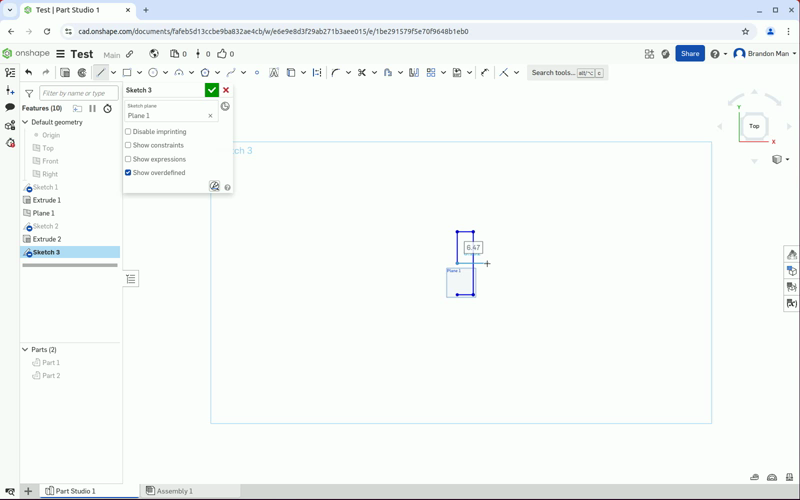
mouse_move(457, 278)
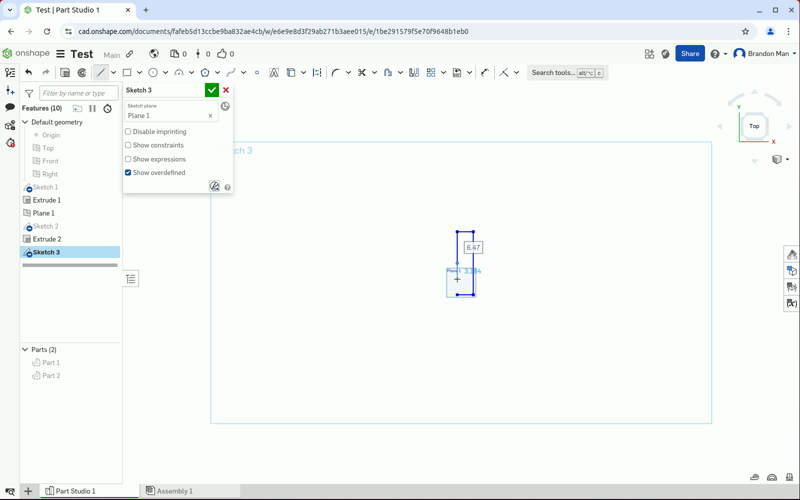
click(457, 278)
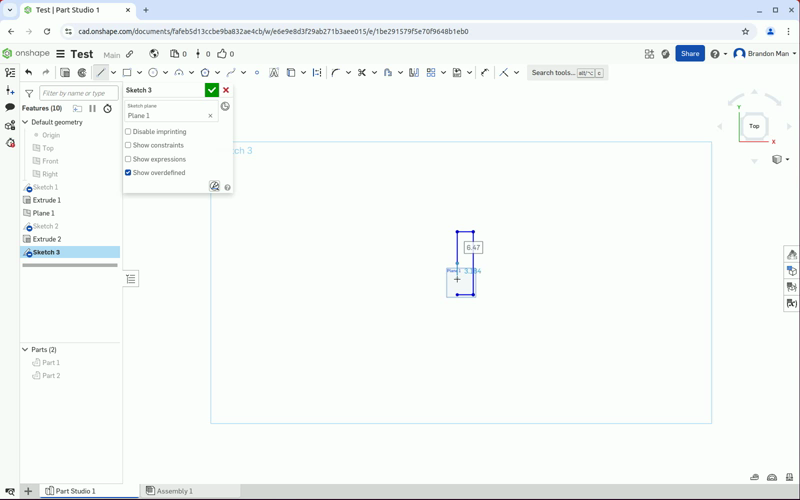
key_up(shift)
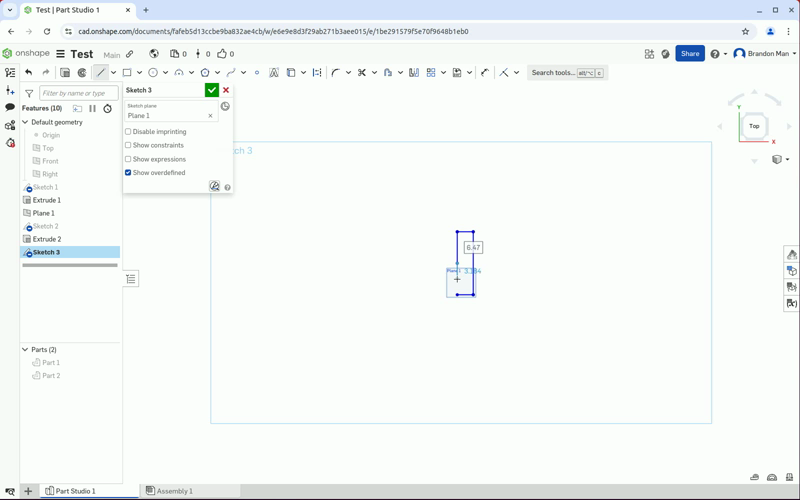
mouse_move(487, 278)
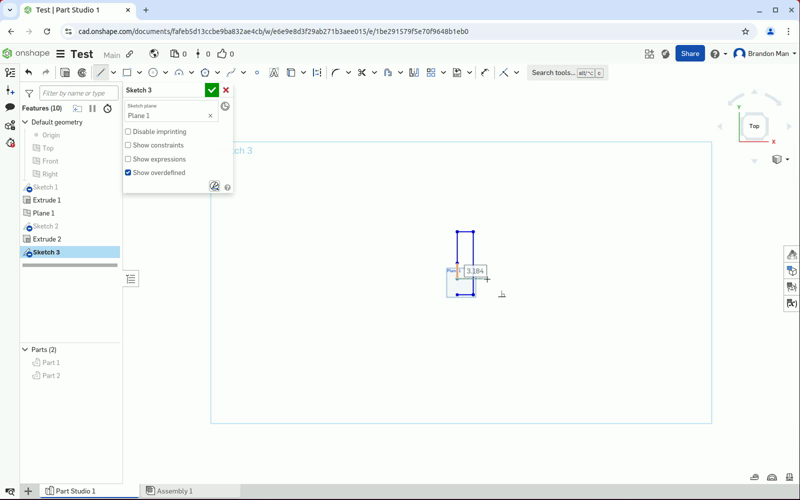
key_down(shift)
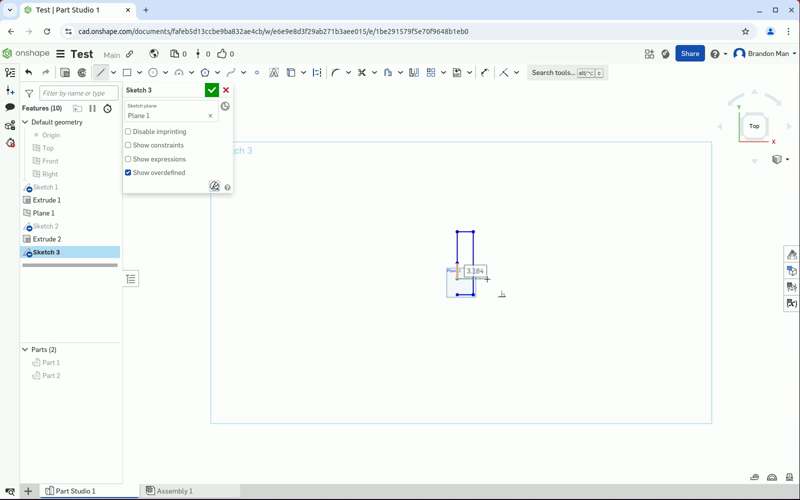
mouse_move(457, 294)
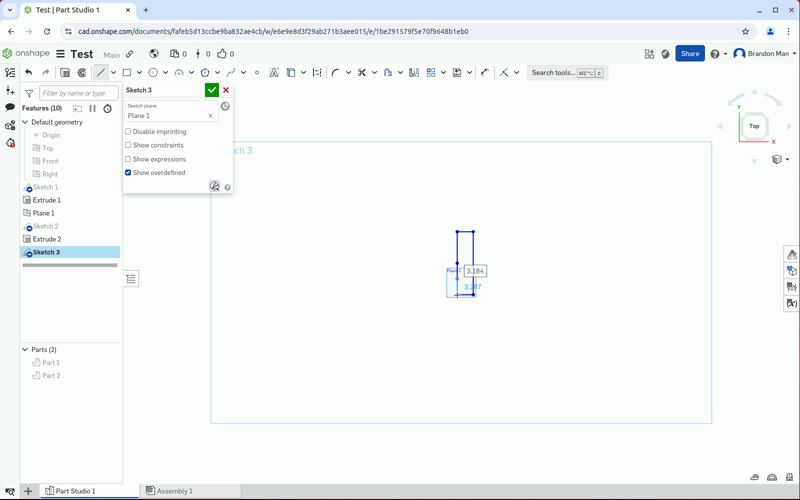
key_up(shift)
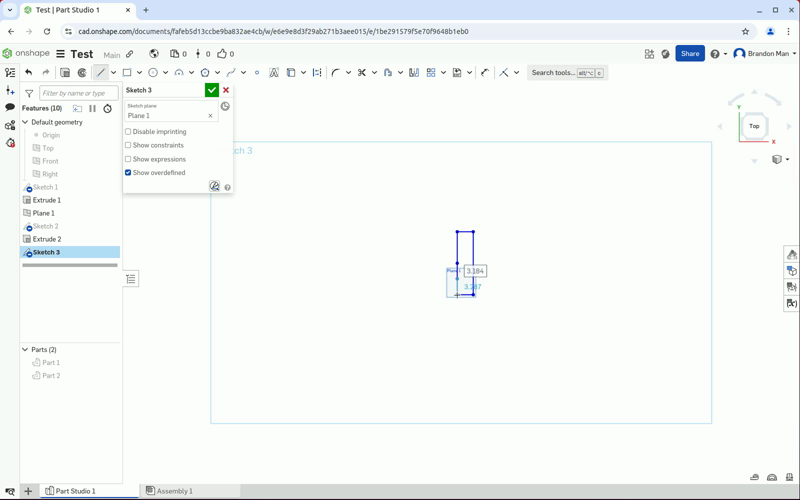
click(457, 294)
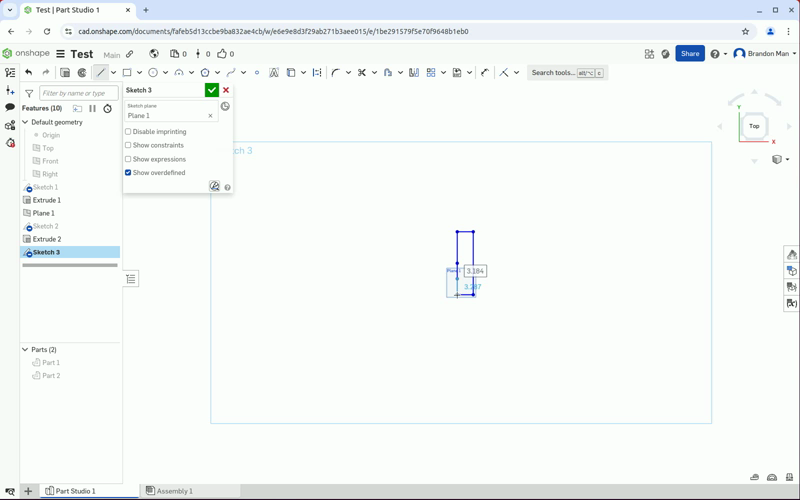
key(esc)
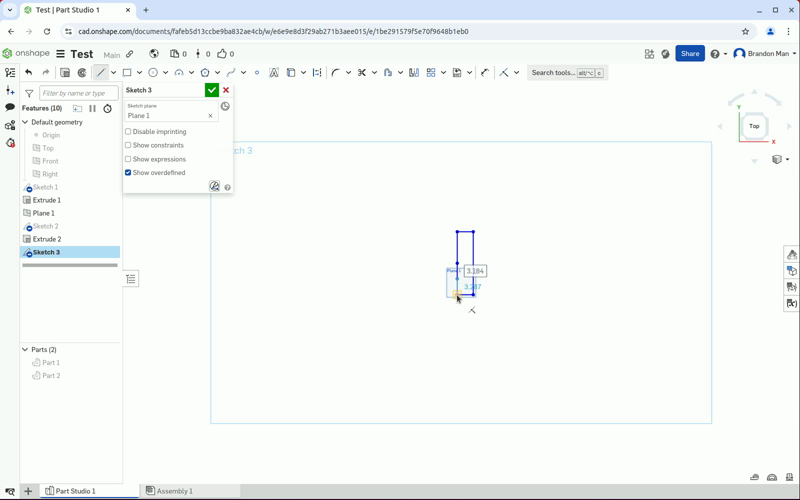
mouse_move(470, 233)
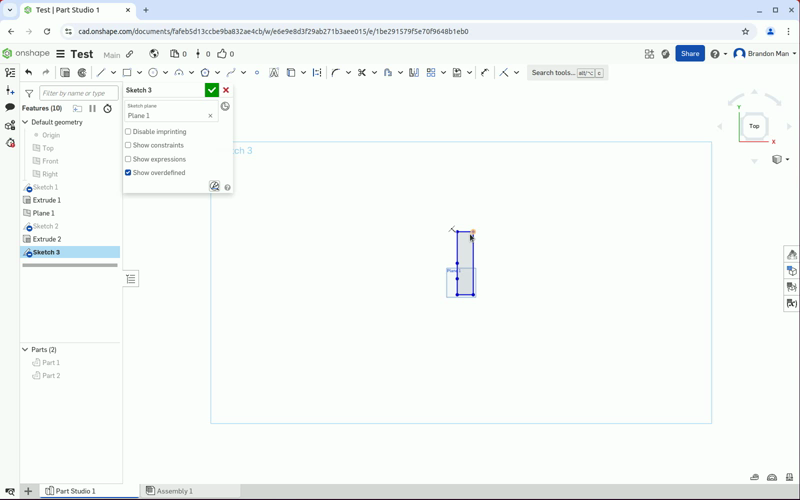
scroll(6)
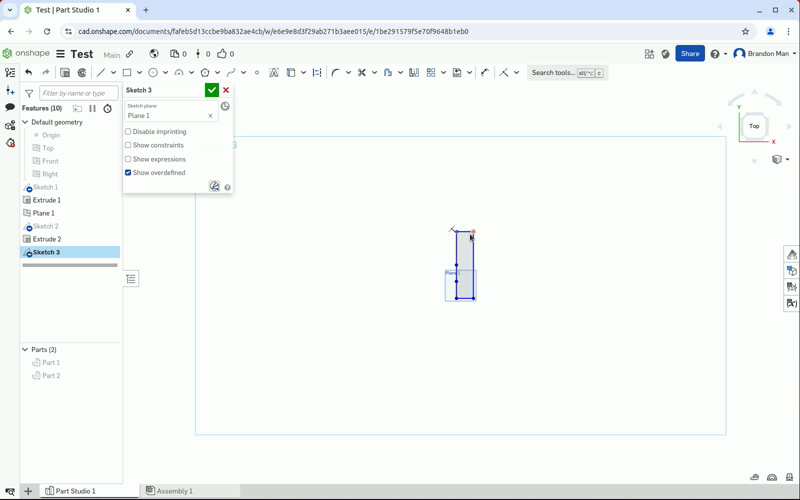
scroll(6)
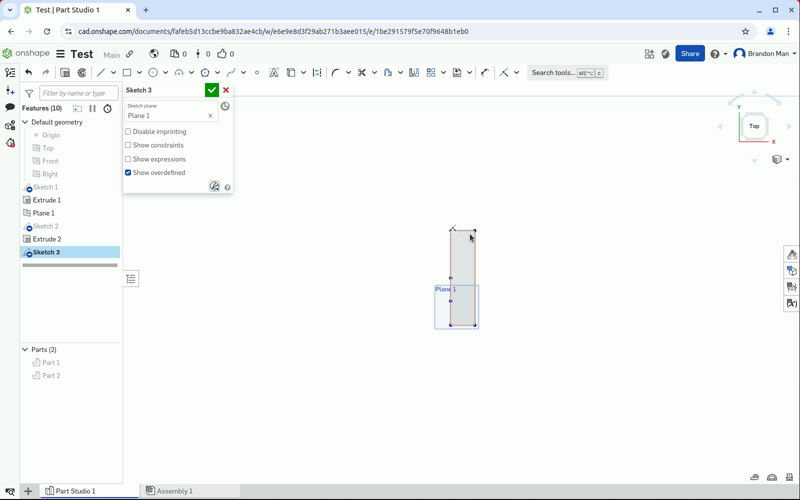
scroll(6)
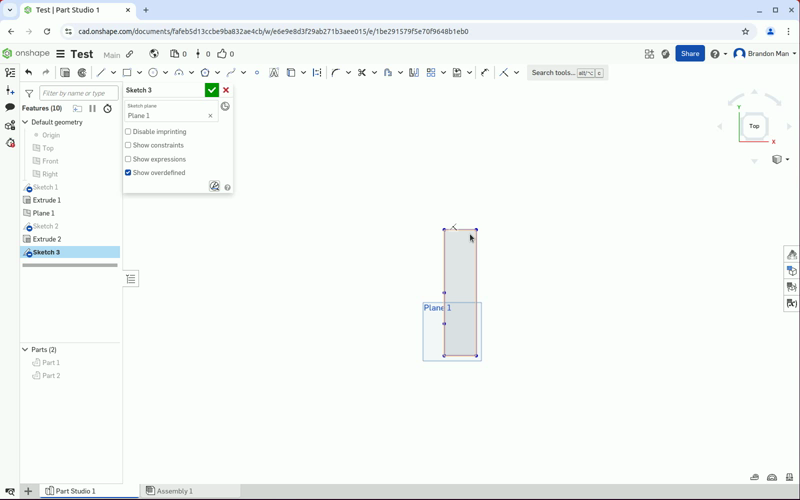
scroll(6)
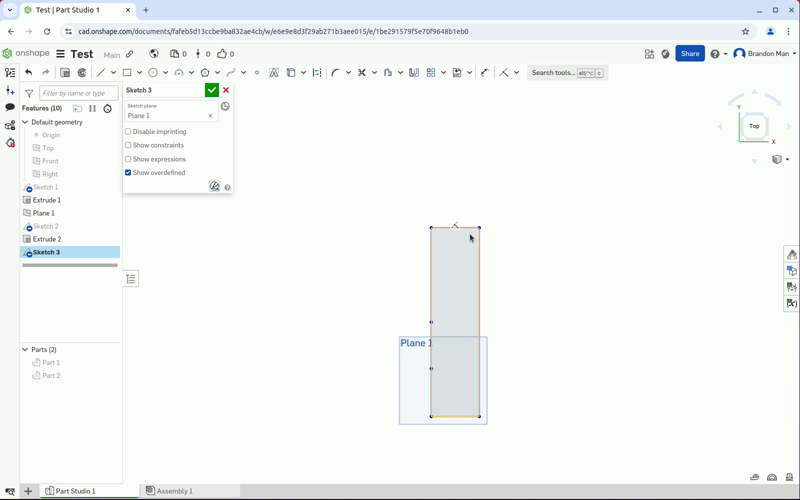
scroll(6)
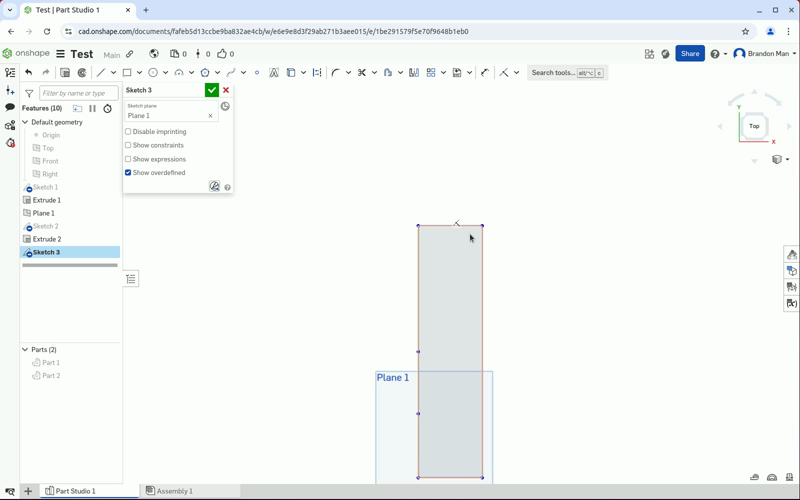
scroll(6)
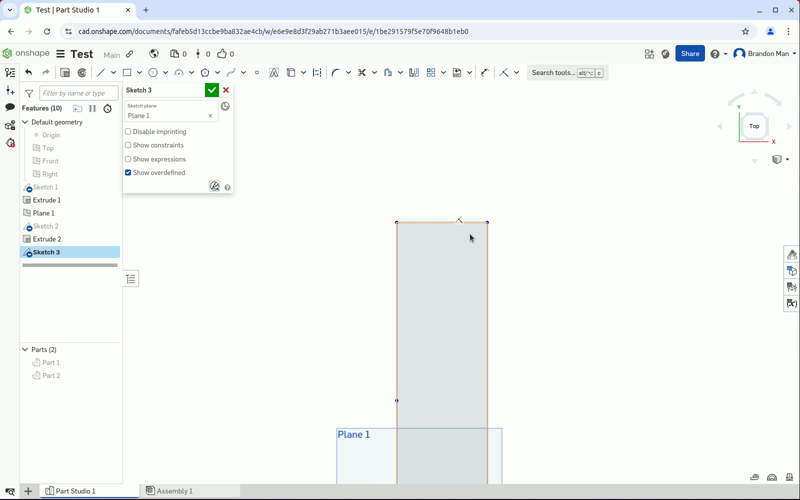
scroll(6)
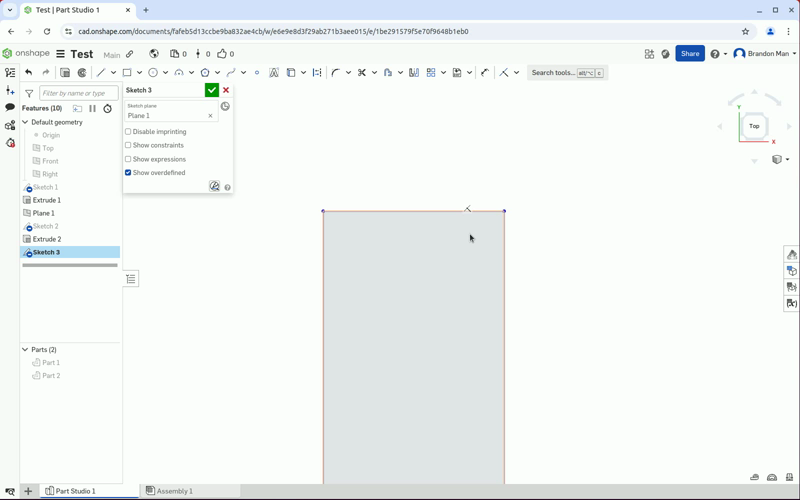
click(470, 233)
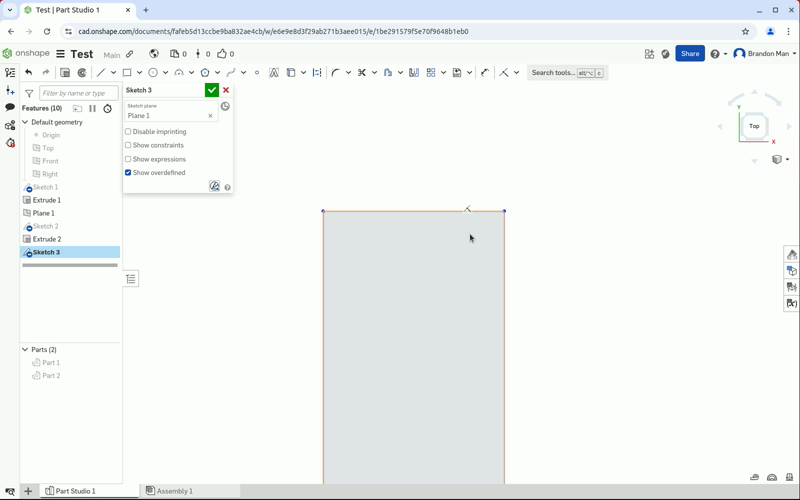
scroll(-6)
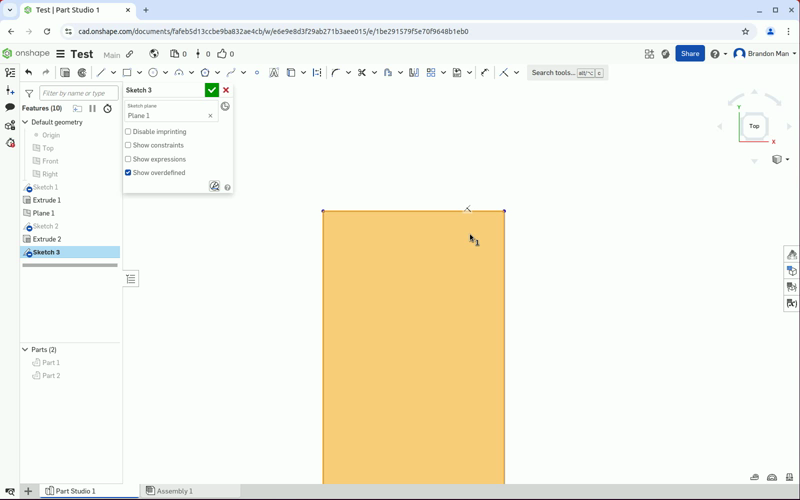
scroll(-6)
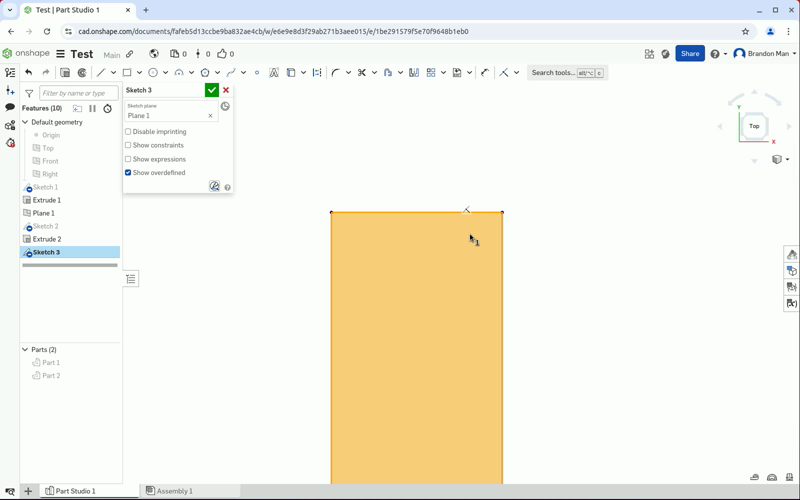
scroll(-6)
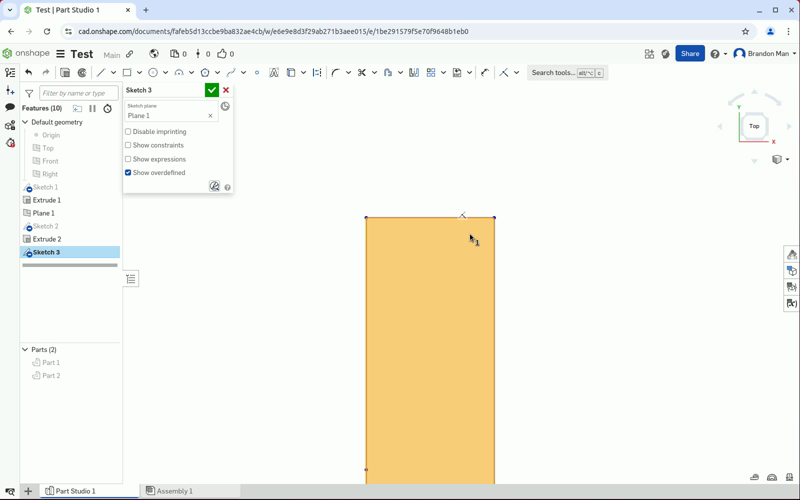
scroll(-6)
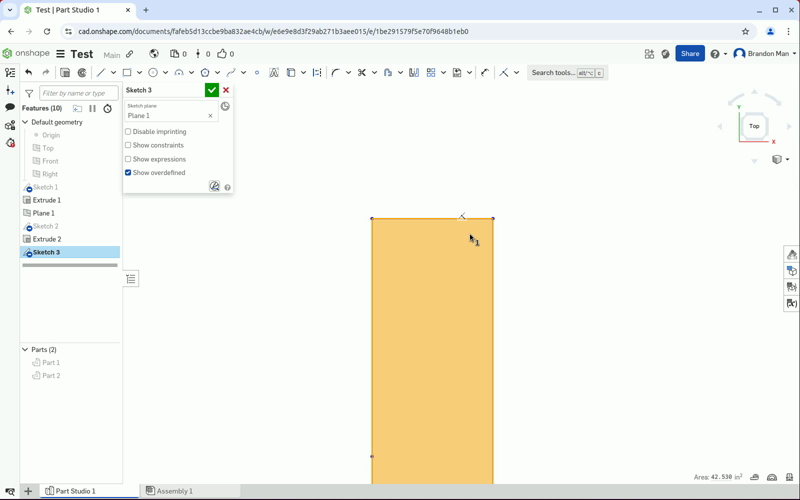
scroll(-6)
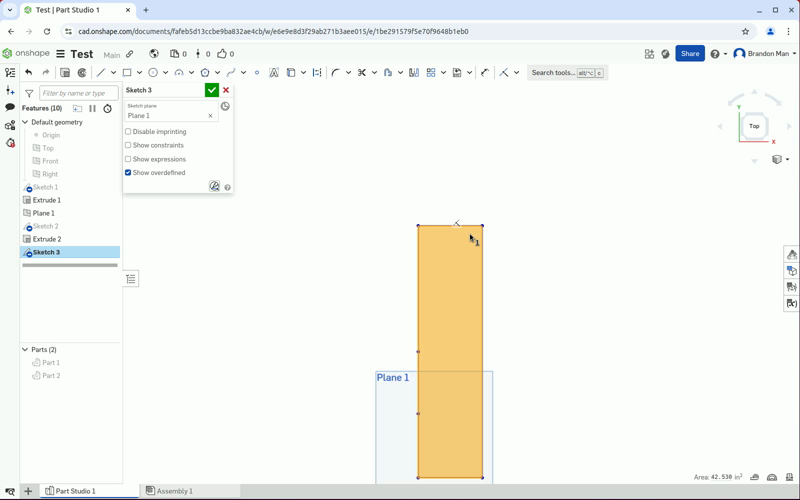
scroll(-6)
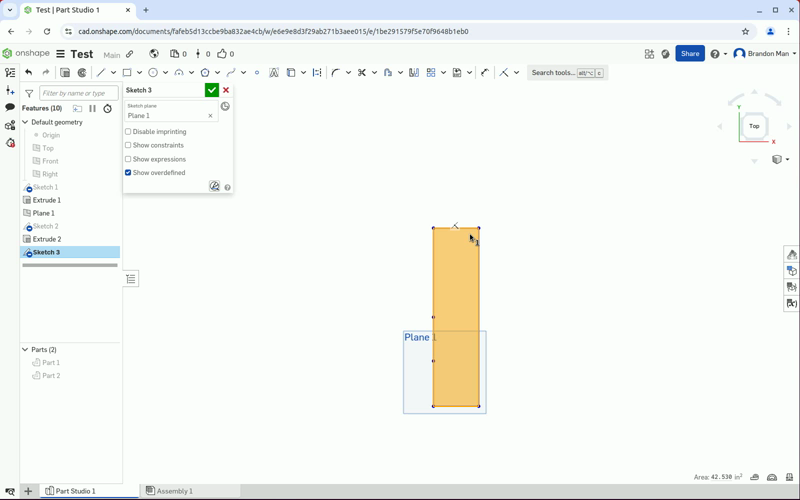
scroll(-6)
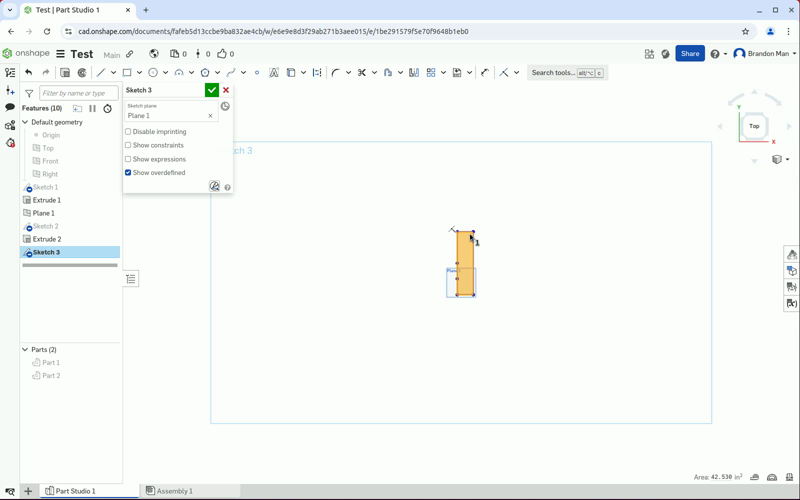
mouse_move(73, 352)
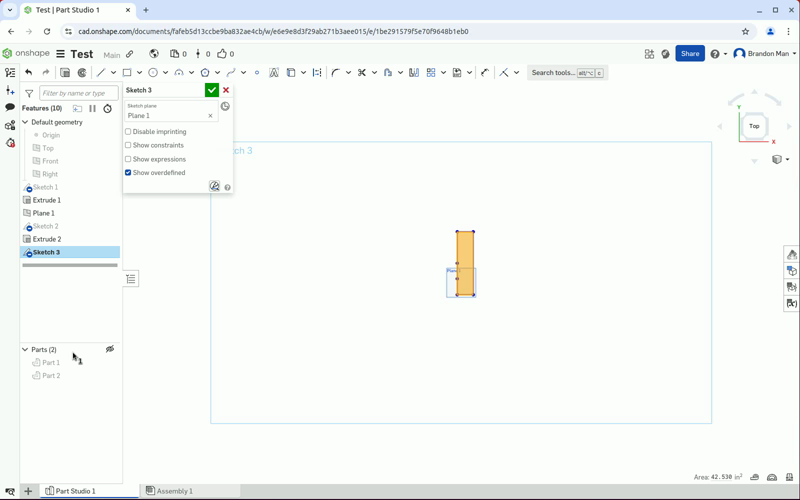
key(shift+y)
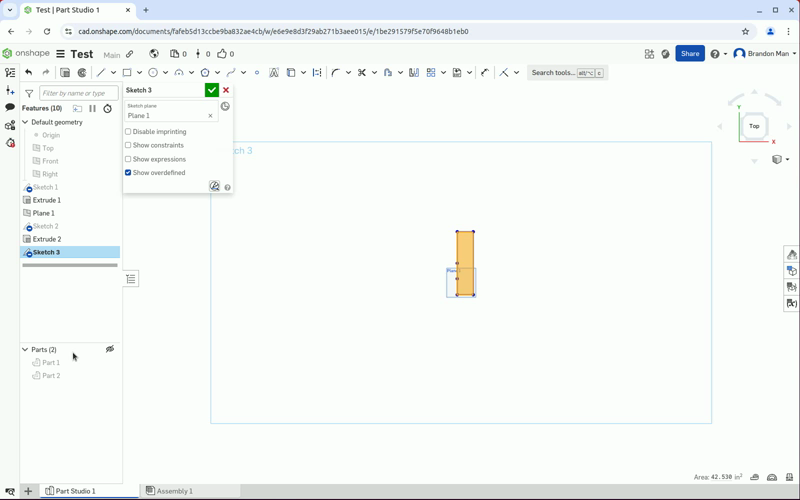
key(shift+e)
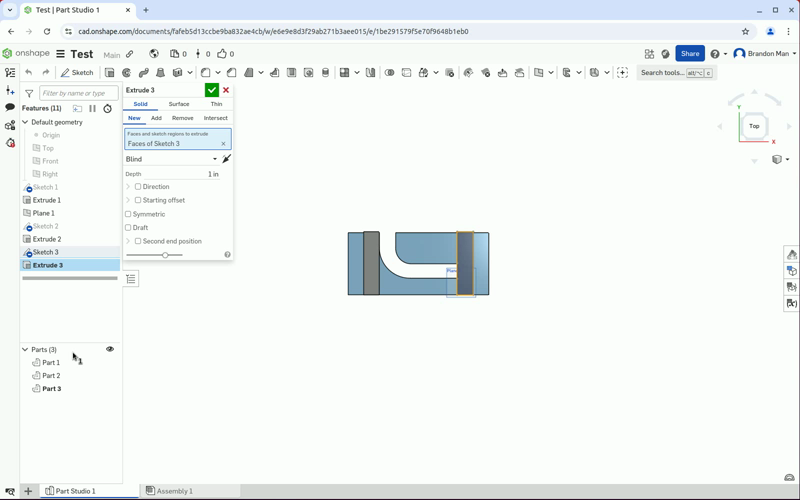
mouse_move(143, 106)
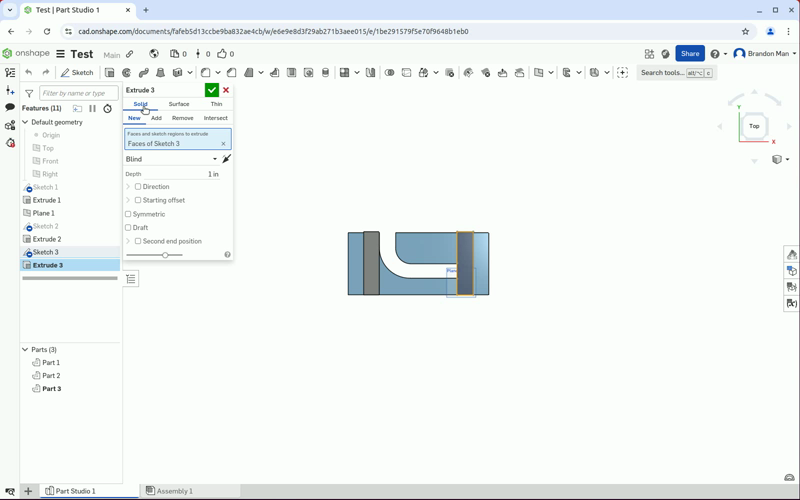
click(143, 106)
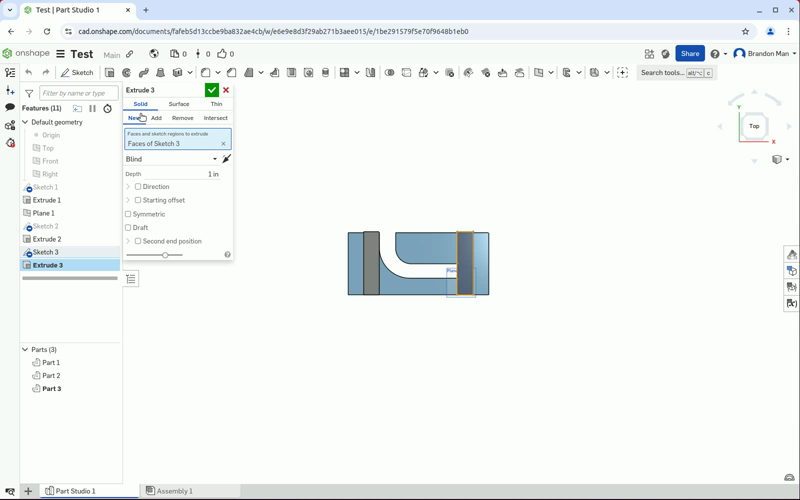
mouse_move(137, 120)
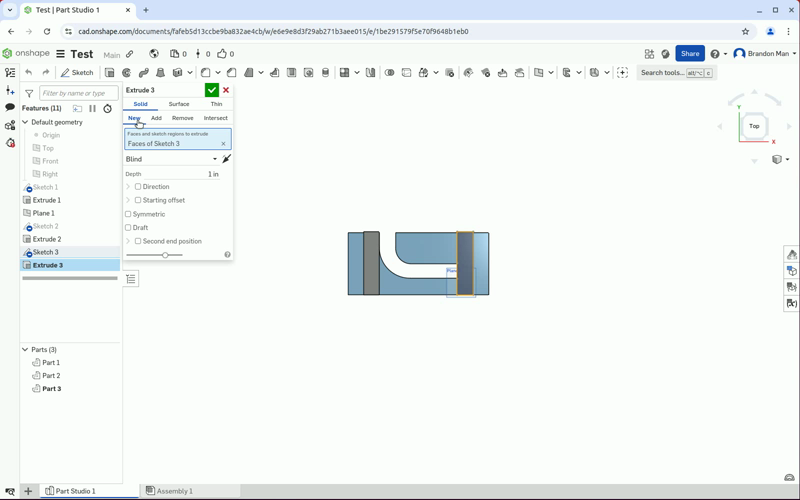
click(137, 120)
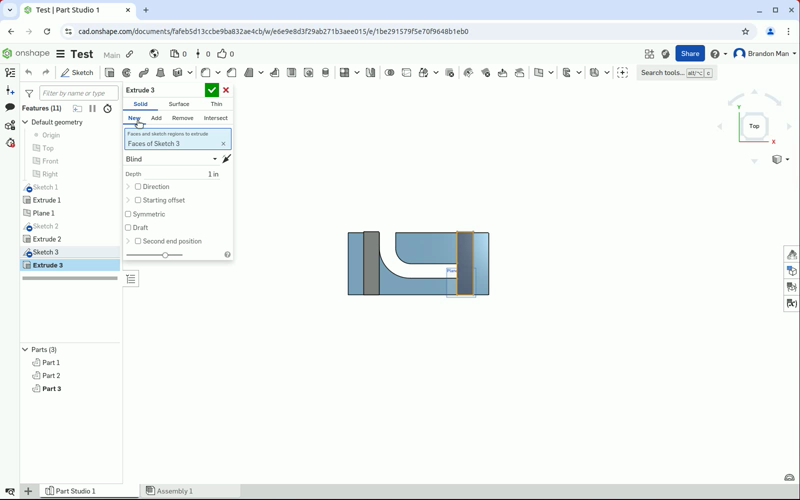
key(tab, 4)
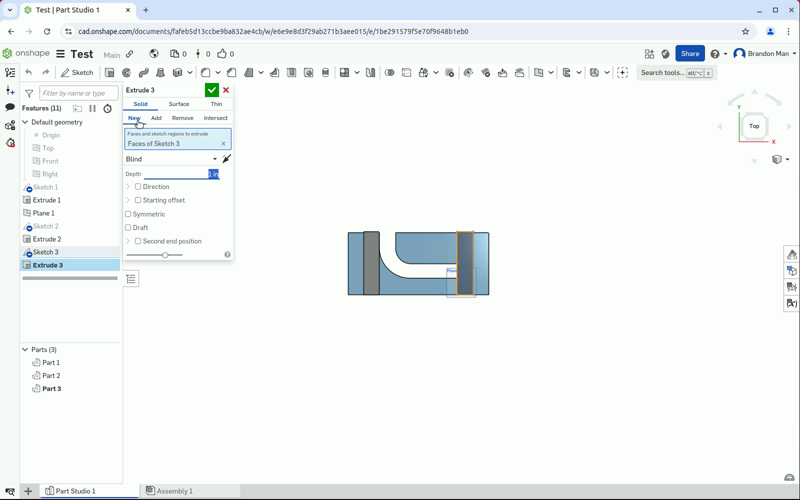
text(3.129)
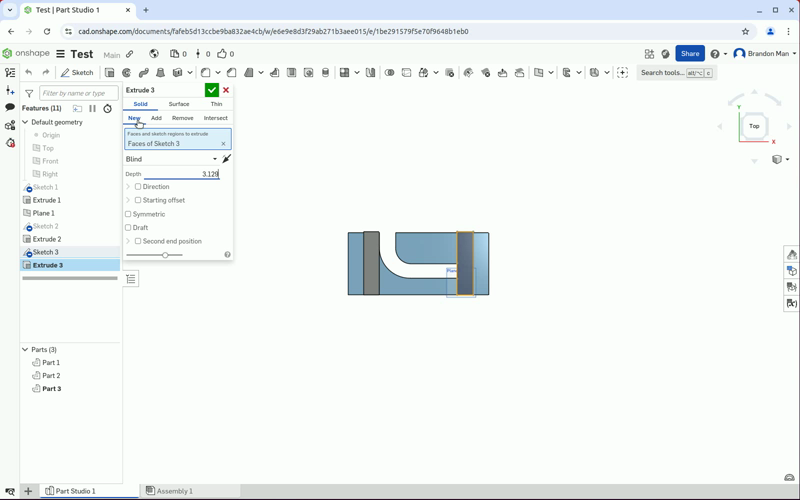
key(enter)
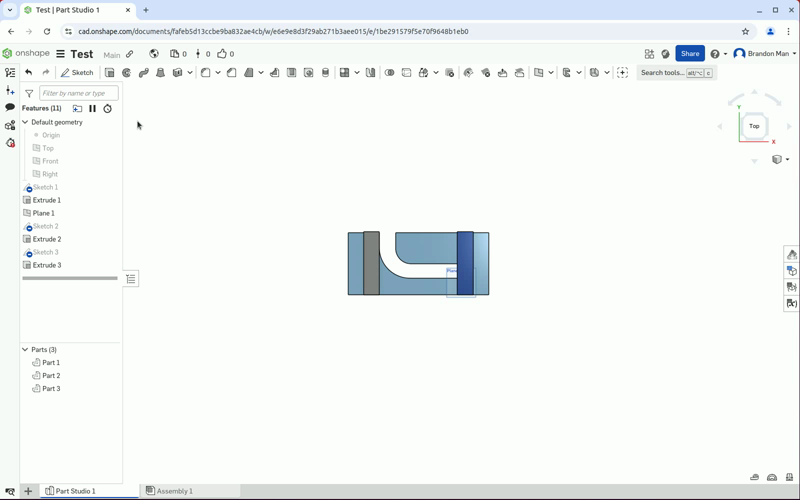
key(shift+h)
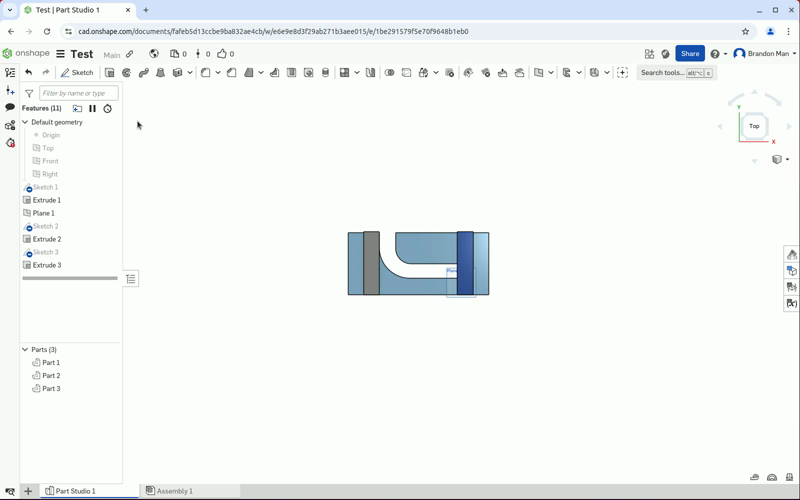
key(shift+h)
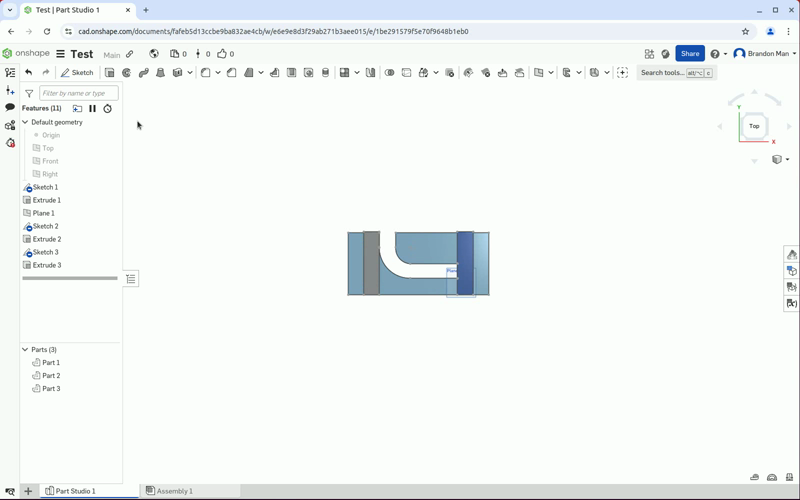
key(shift+7)
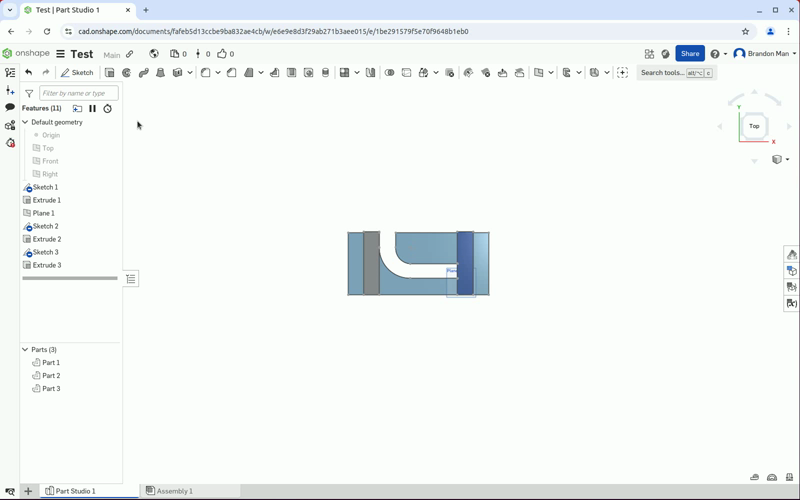
key(up, 3)
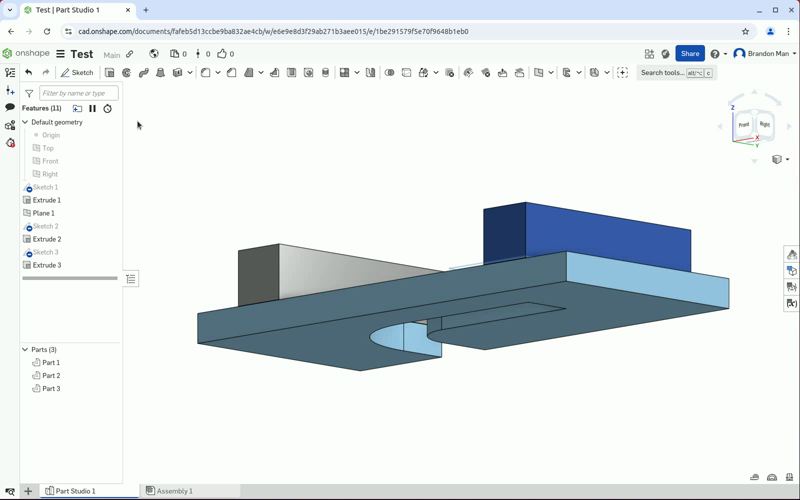
key(left, 3)
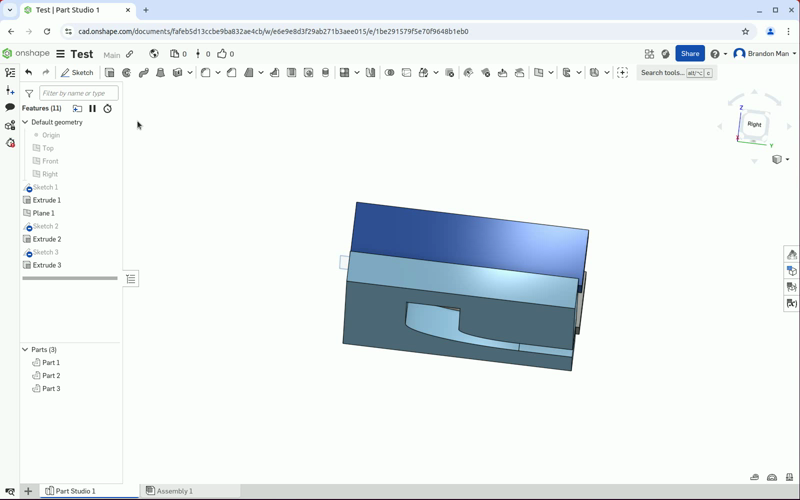
key(right, 3)
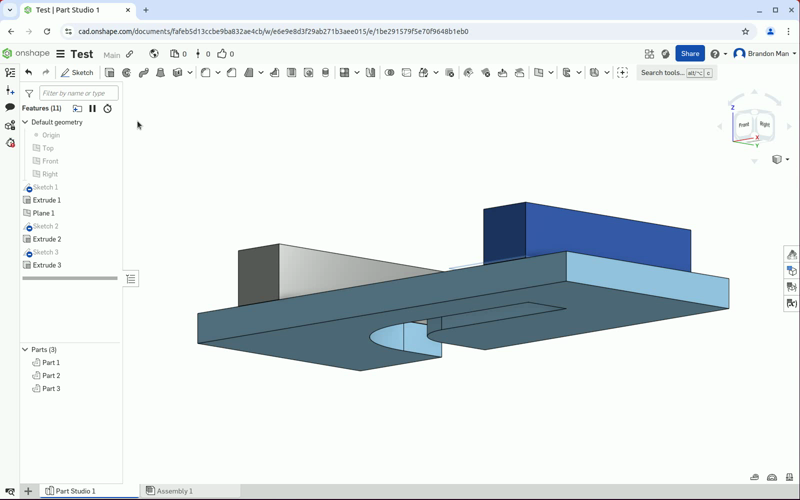
key(down, 3)
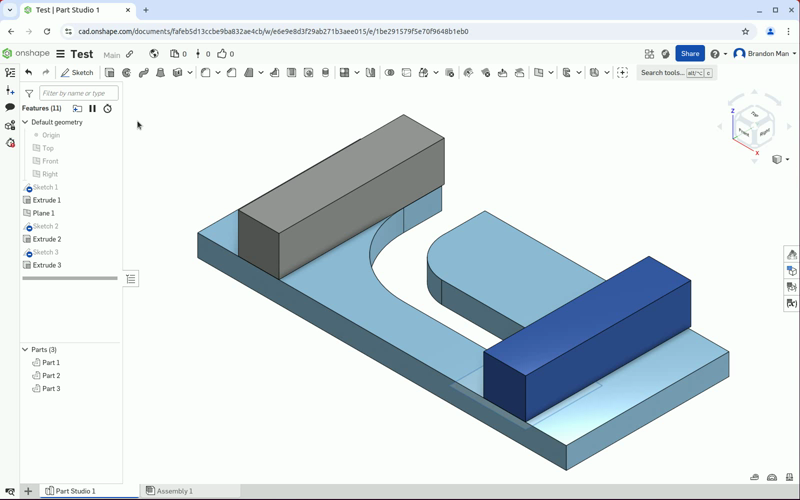
mouse_move(73, 189)
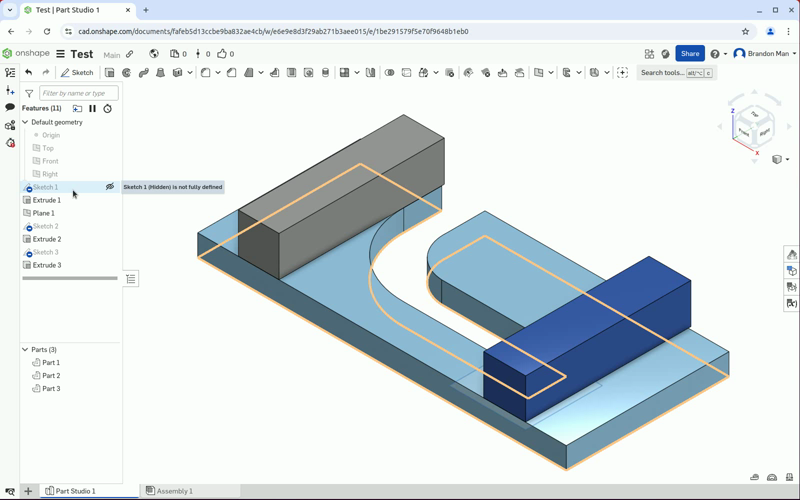
click(73, 189)